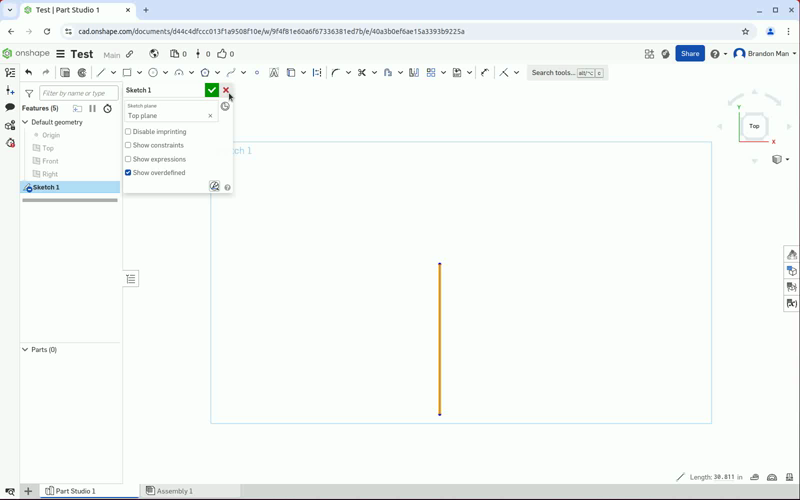
key(shift+h)
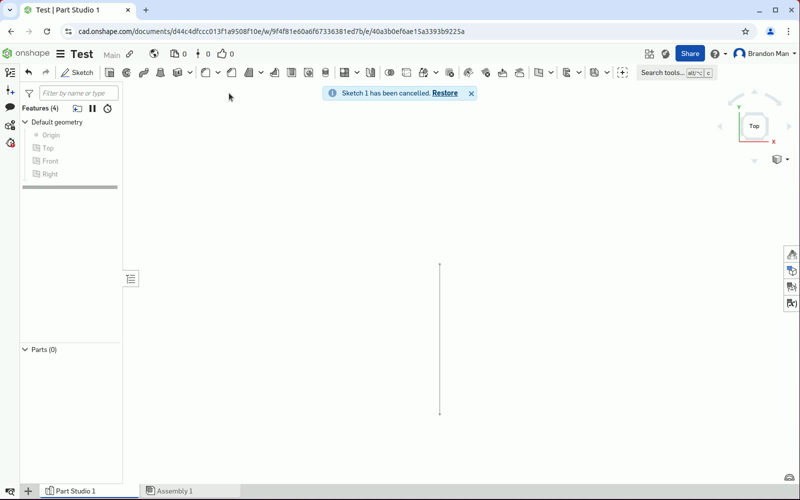
mouse_move(73, 352)
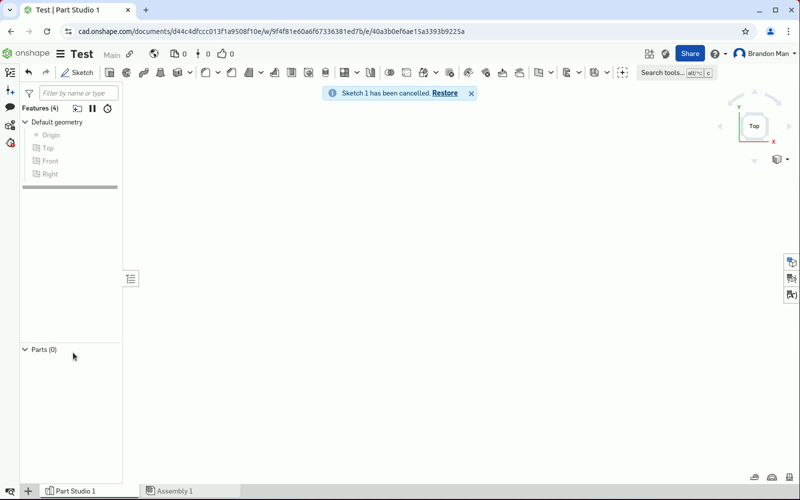
key(y)
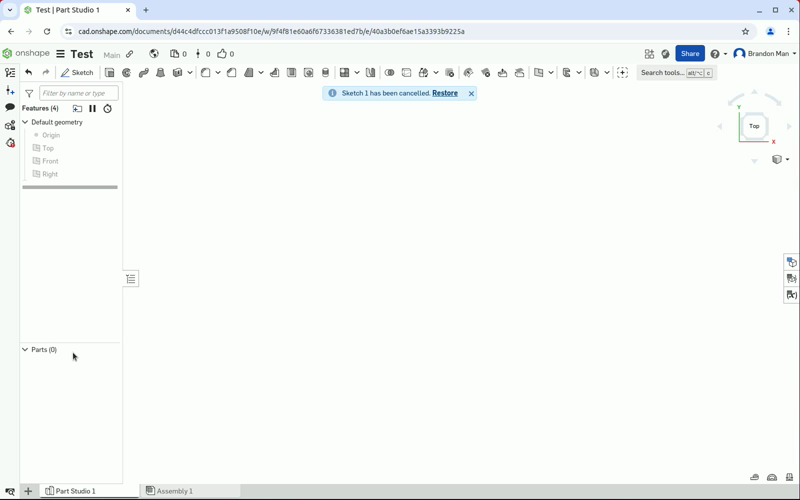
key(shift+p)
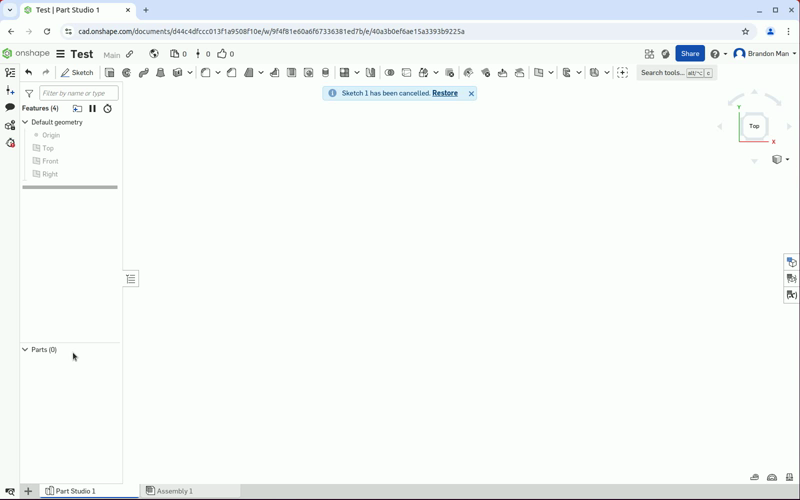
key(space)
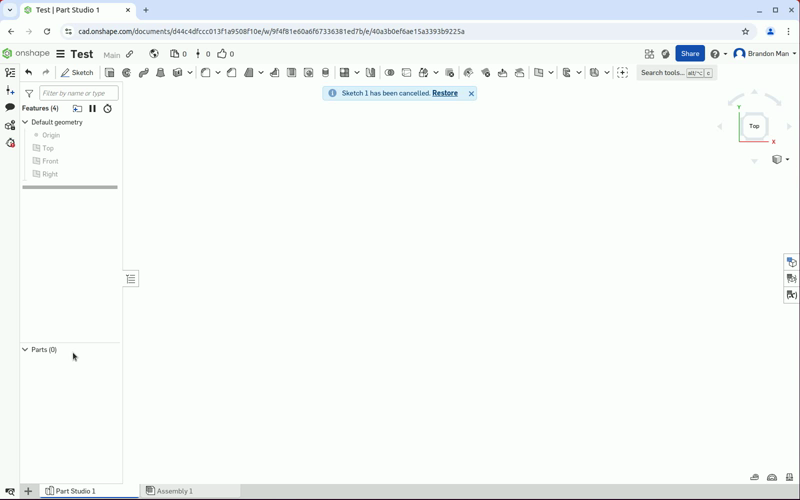
key_down(shift)
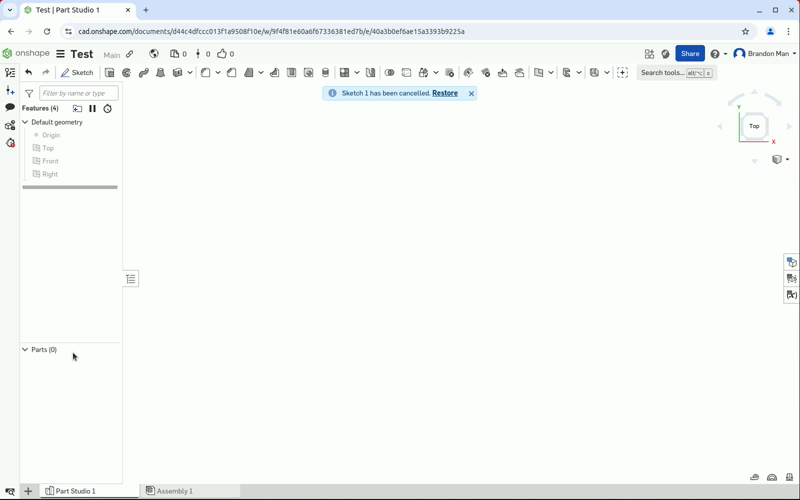
key(up)
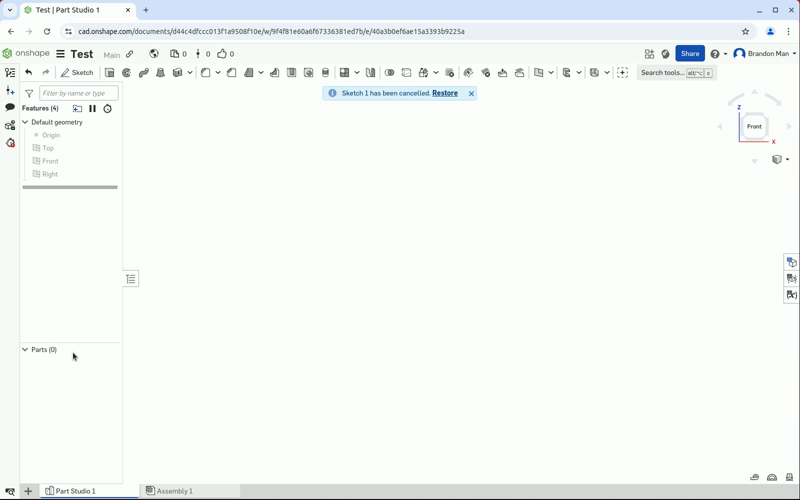
key_up(shift)
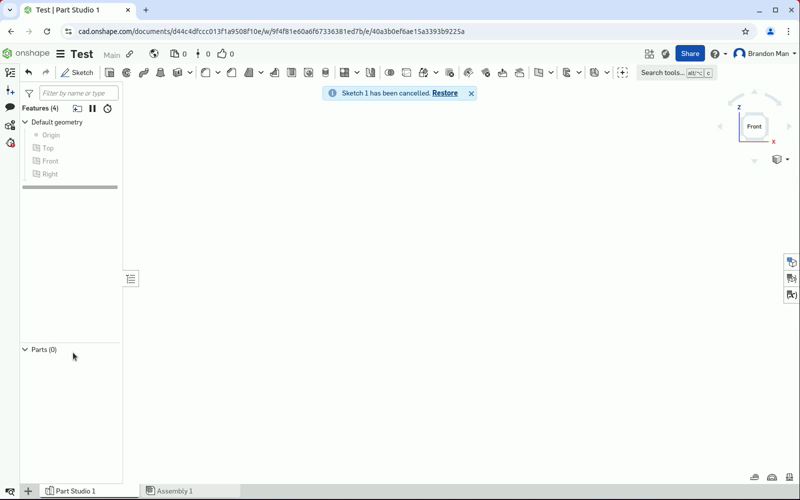
key(space)
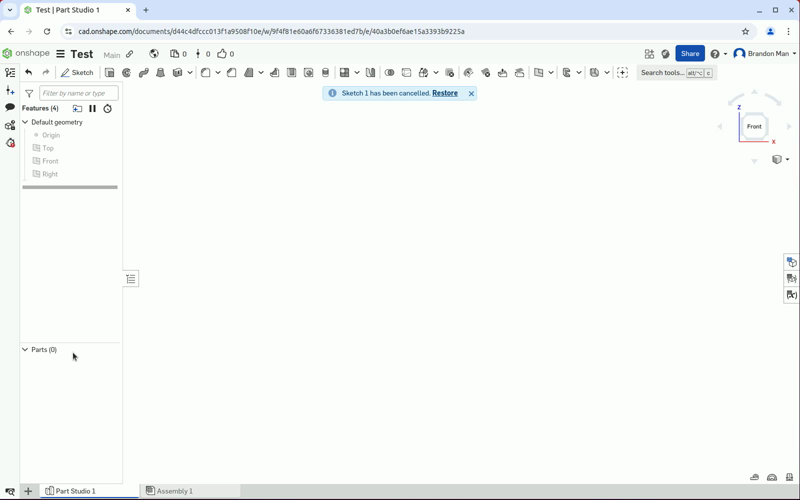
key_down(shift)
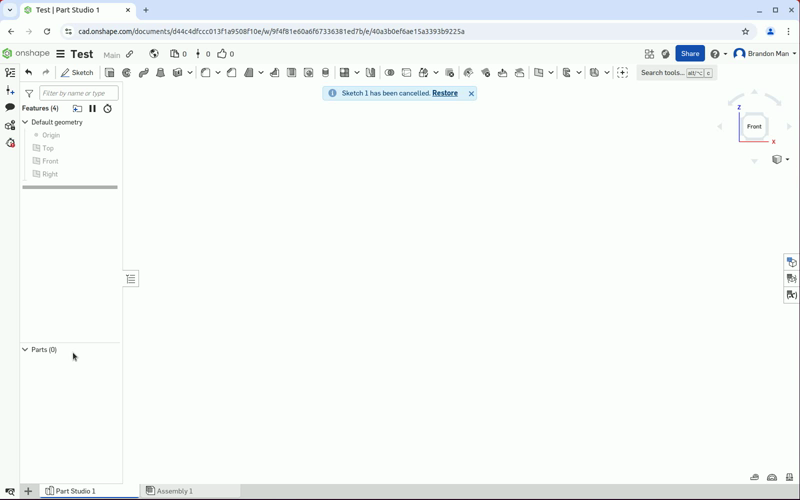
key(left)
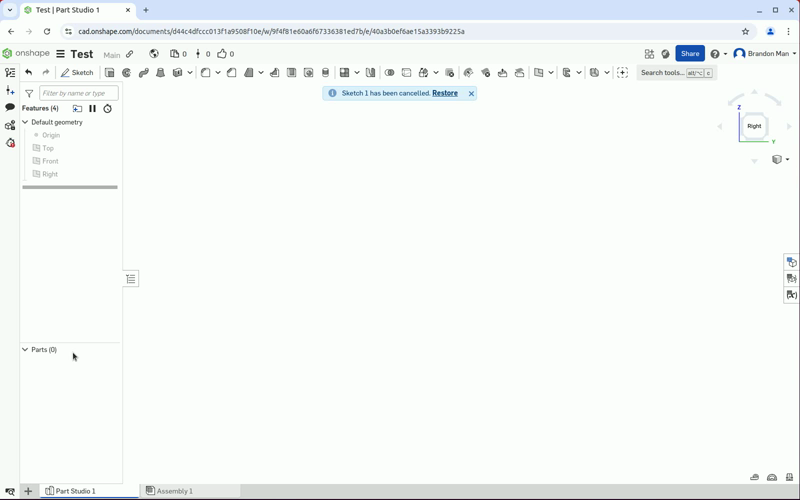
key_up(shift)
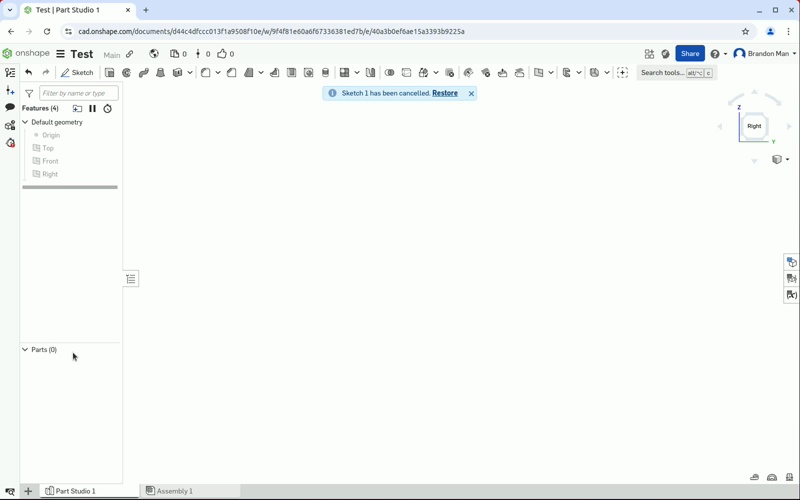
mouse_move(73, 352)
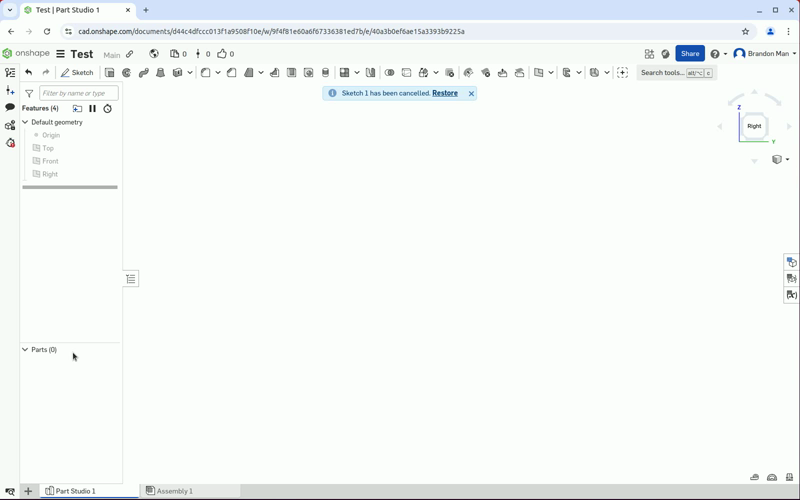
key(shift+y)
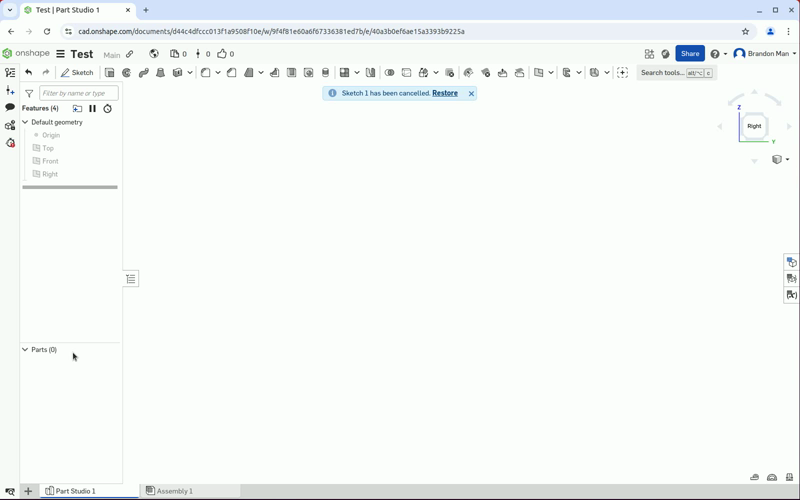
key(shift+s)
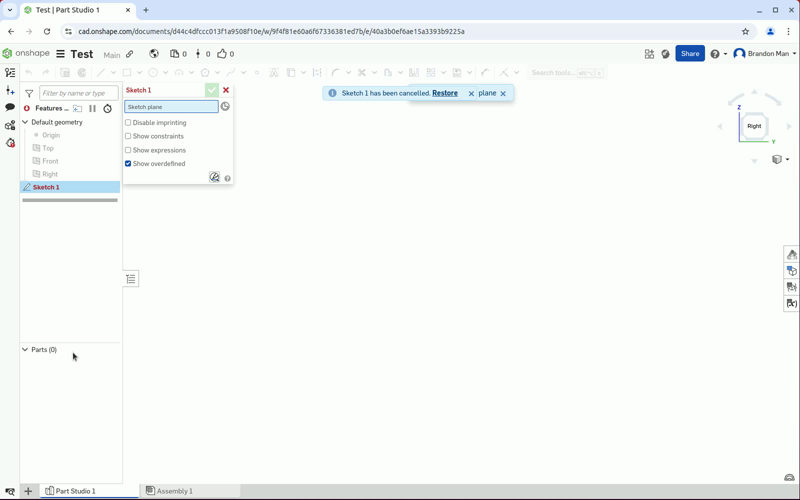
mouse_move(73, 176)
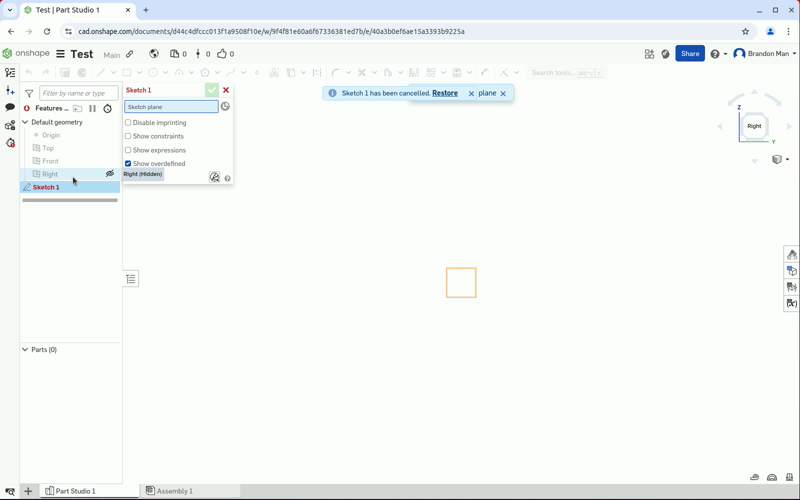
click(73, 176)
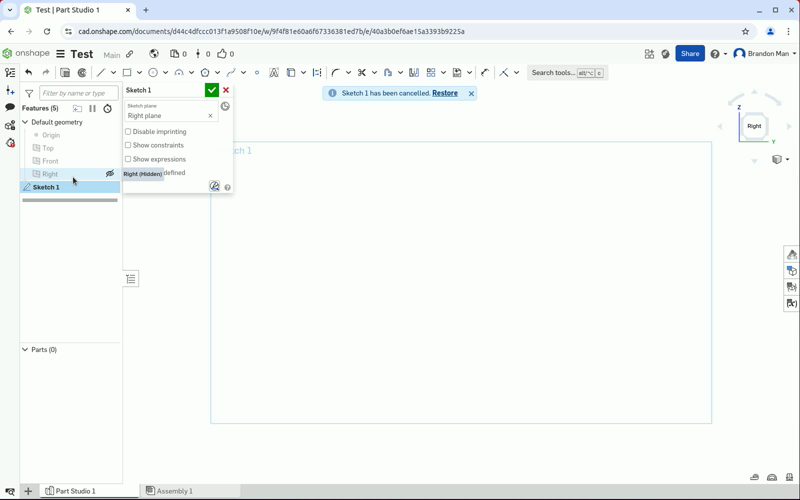
mouse_move(73, 352)
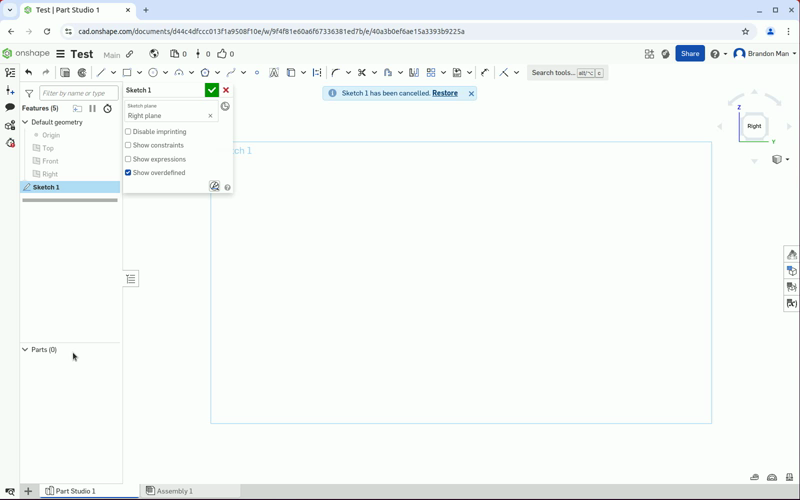
key(y)
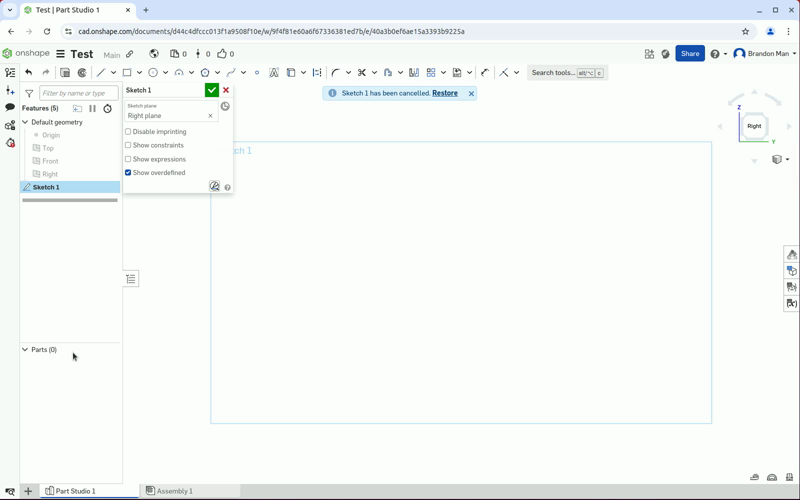
key(l)
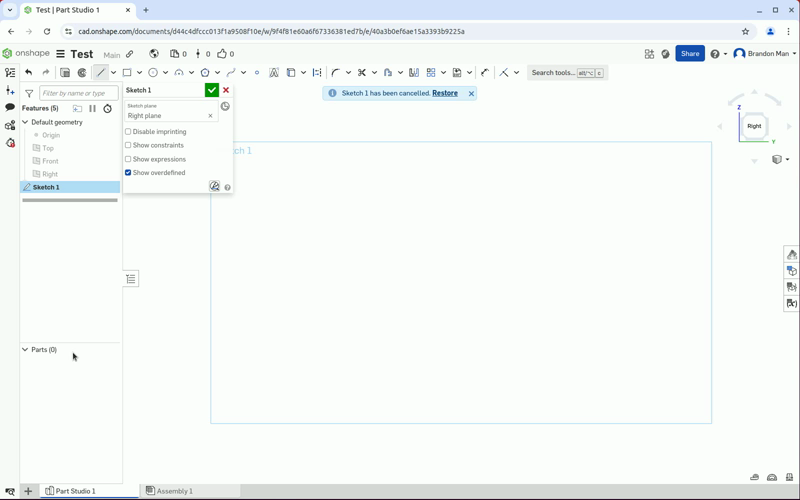
key_down(shift)
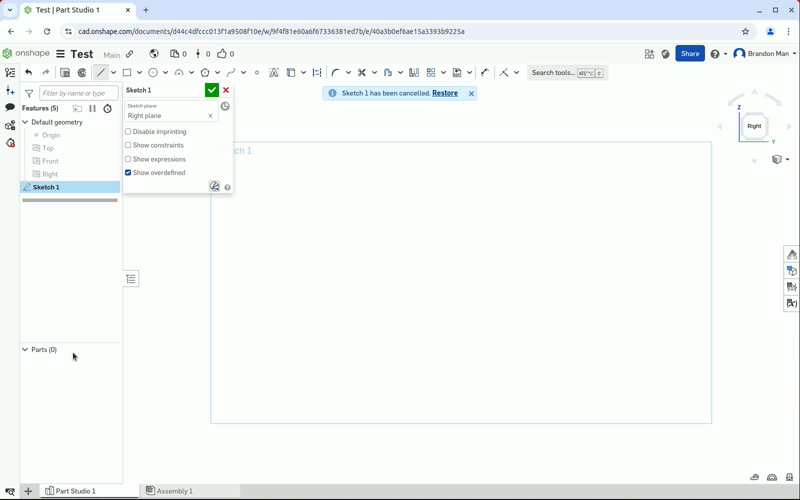
mouse_move(460, 282)
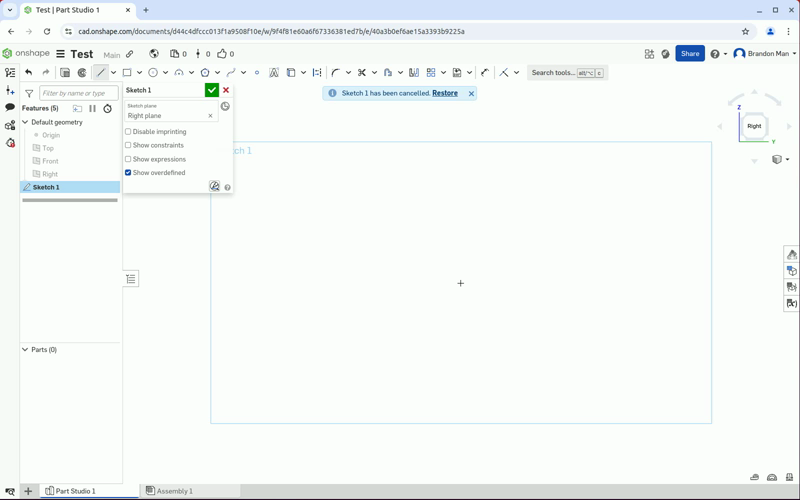
click(460, 282)
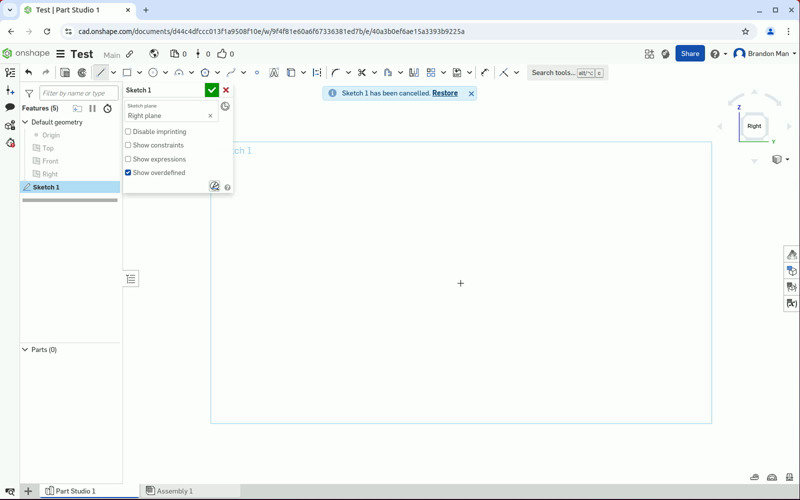
key_up(shift)
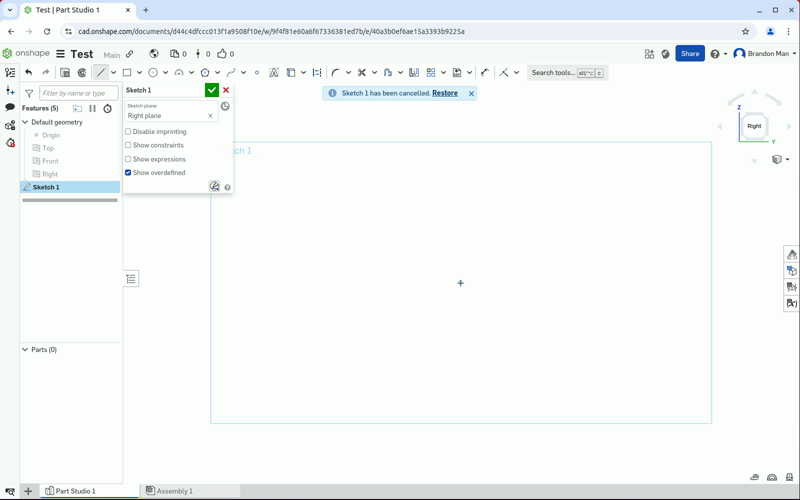
key_down(shift)
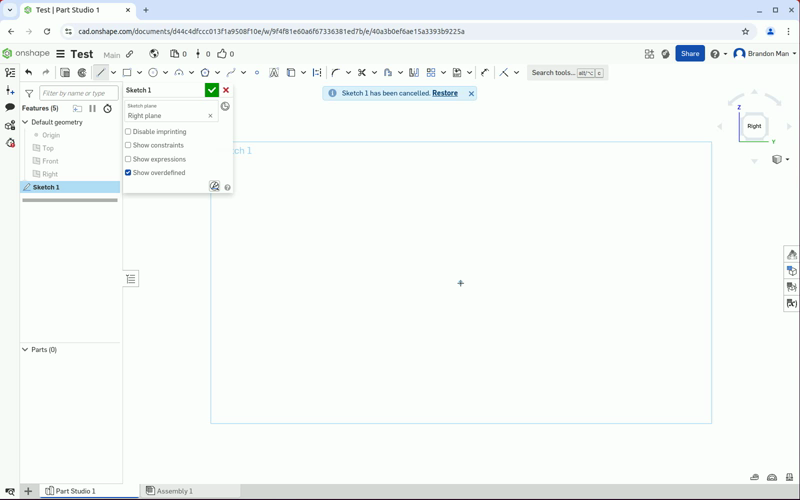
mouse_move(490, 282)
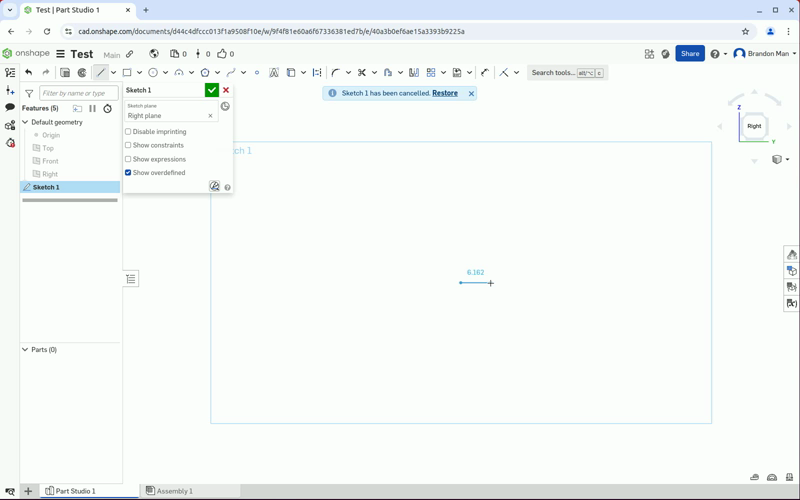
mouse_move(468, 282)
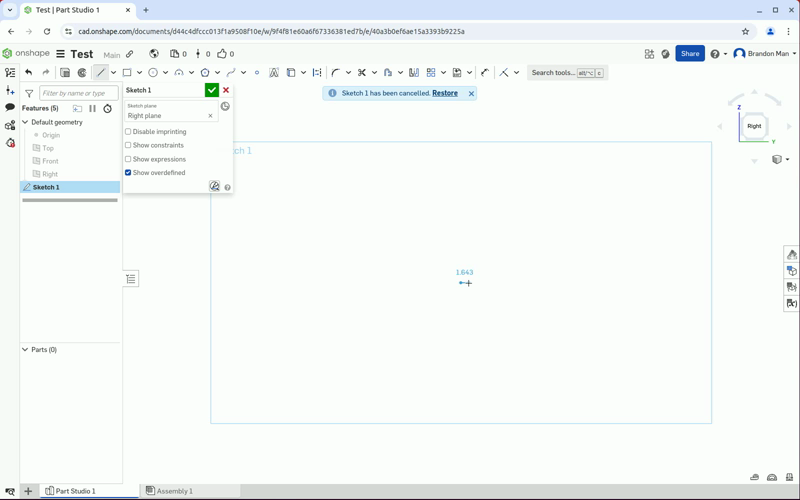
click(468, 282)
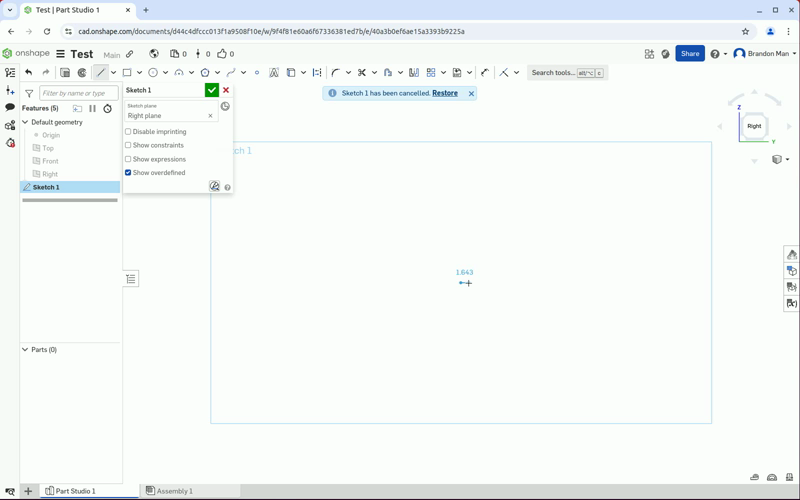
key_up(shift)
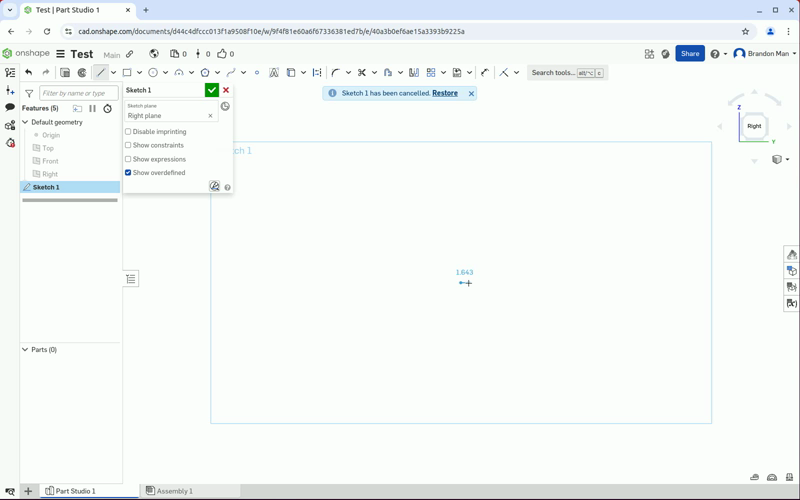
key_down(shift)
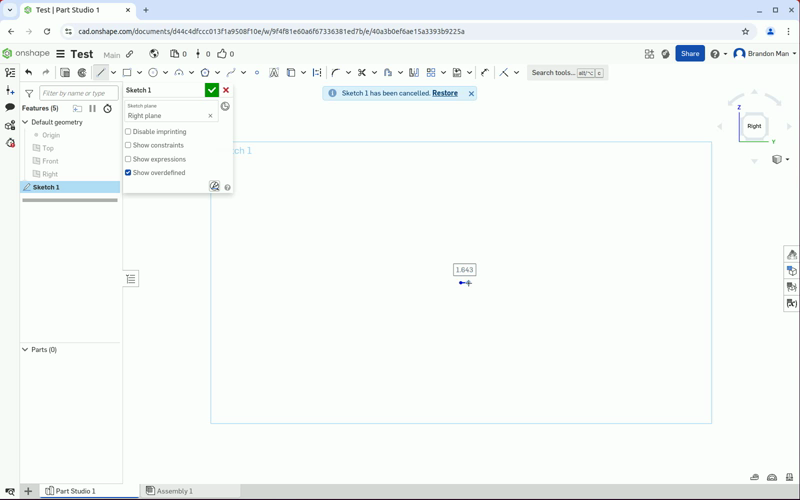
mouse_move(498, 282)
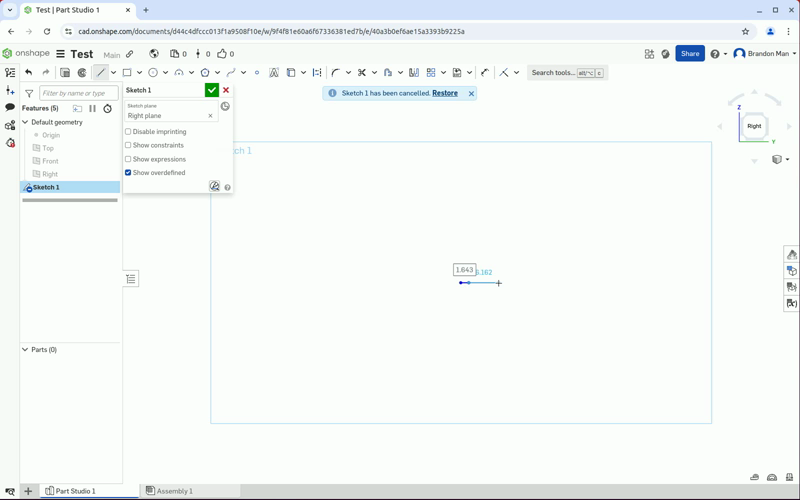
mouse_move(468, 282)
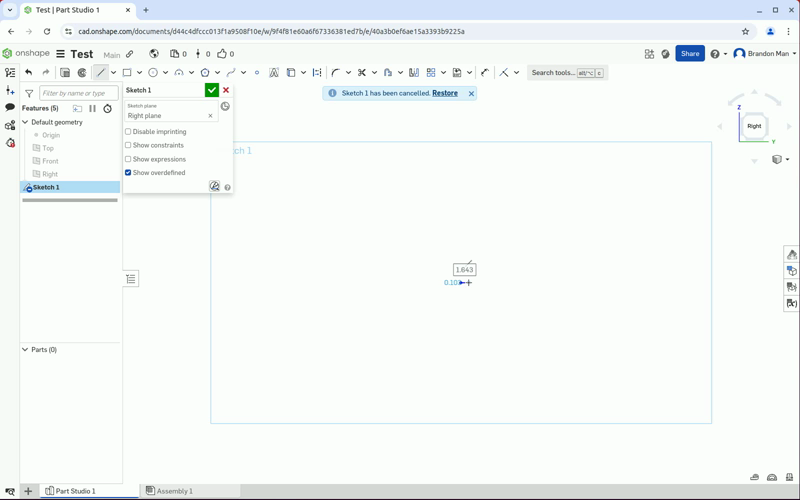
scroll(6)
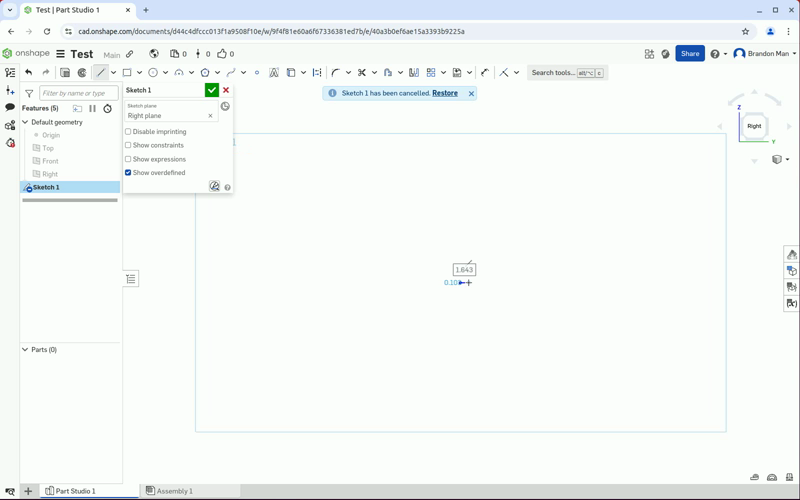
scroll(6)
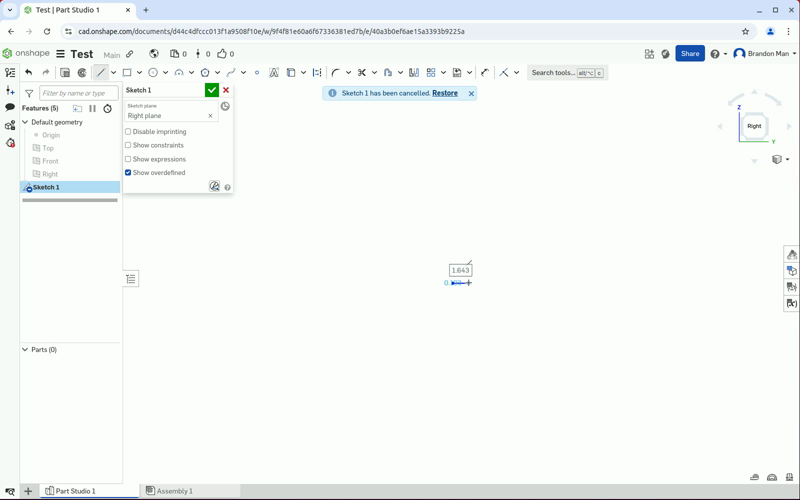
scroll(6)
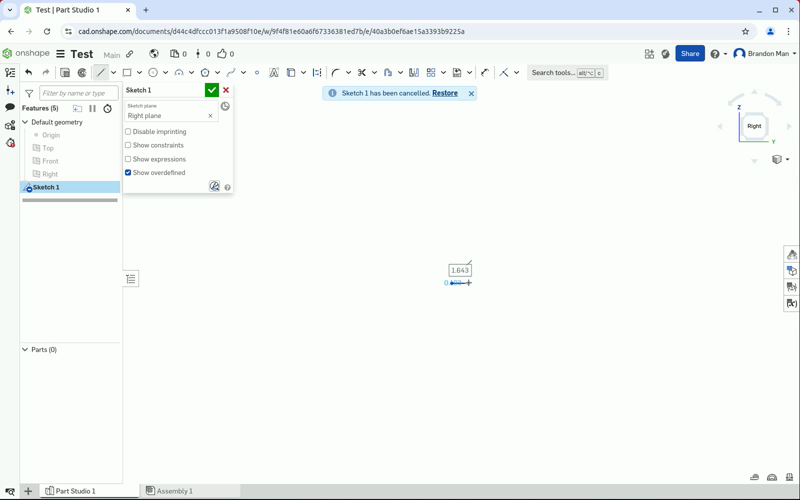
scroll(6)
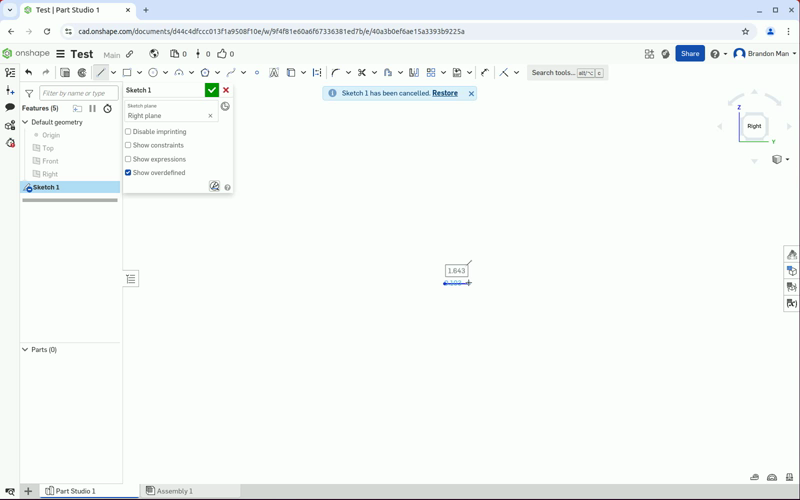
scroll(6)
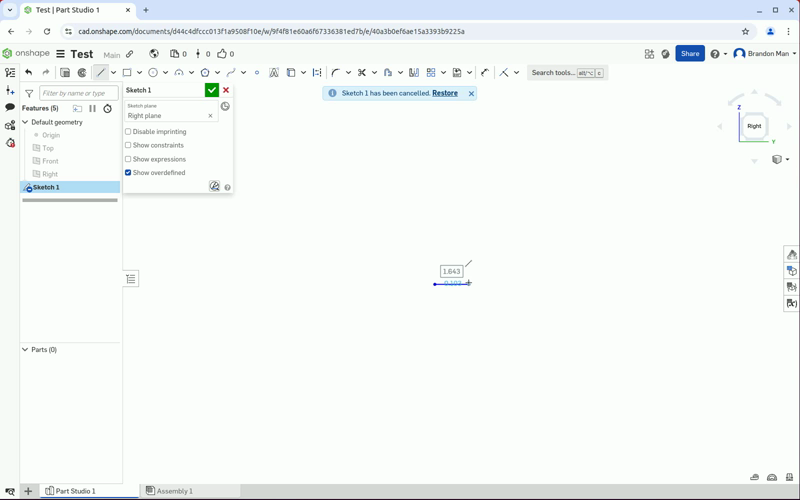
scroll(6)
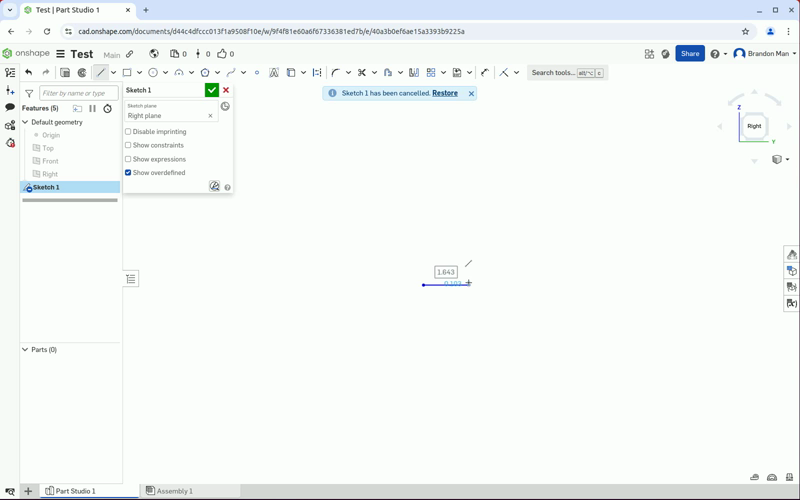
scroll(6)
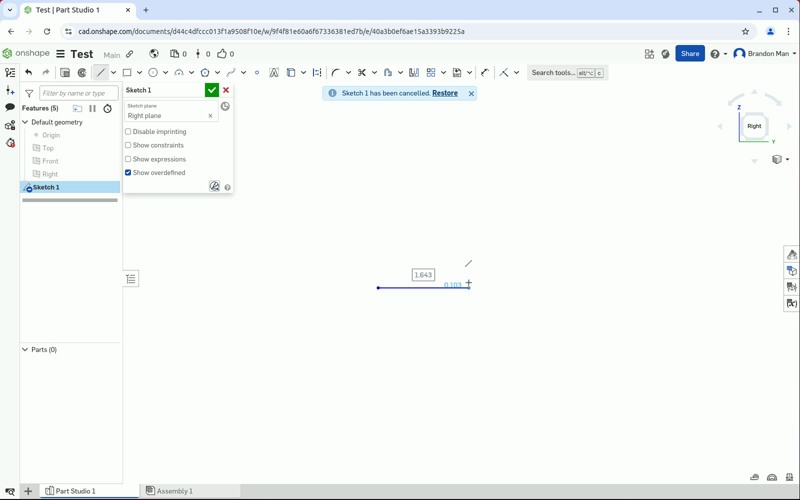
click(468, 282)
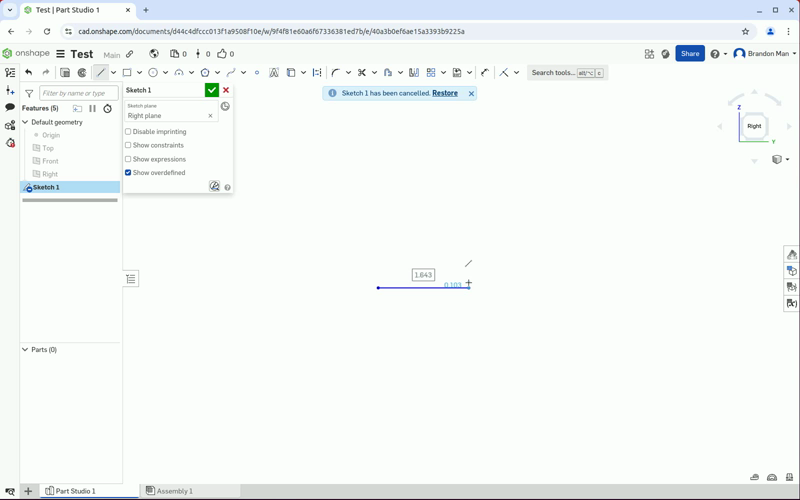
scroll(-6)
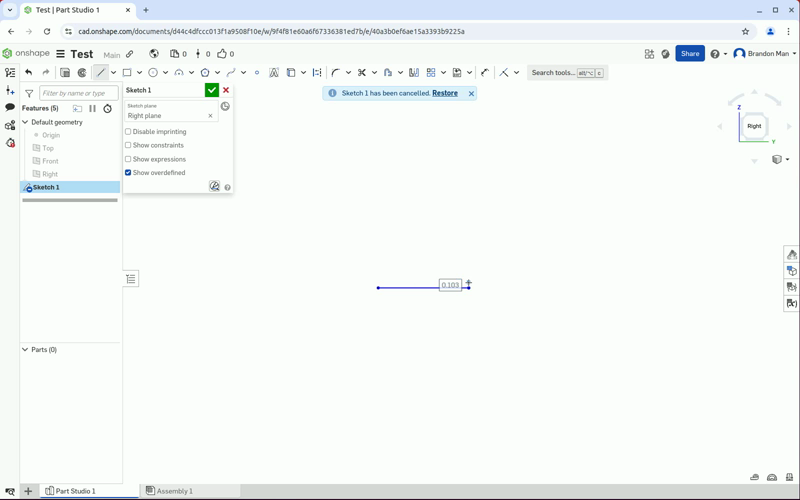
scroll(-6)
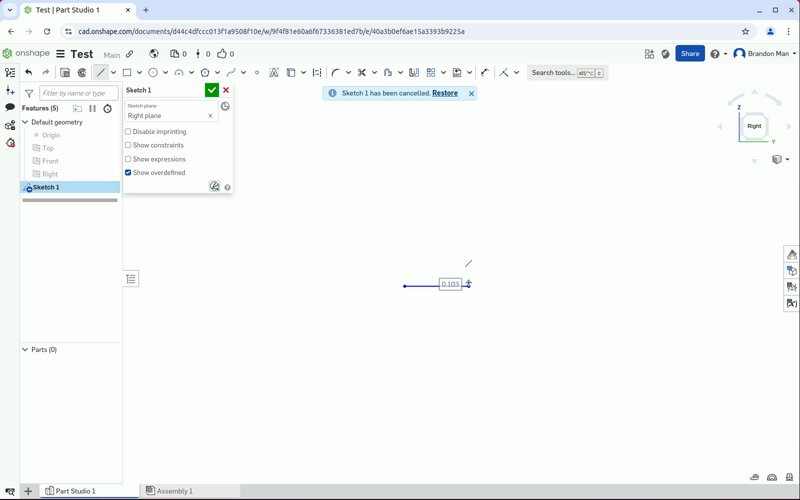
scroll(-6)
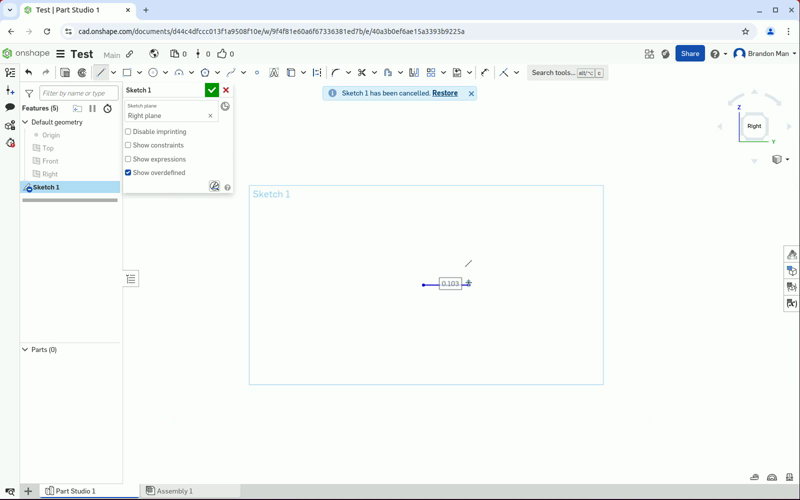
scroll(-6)
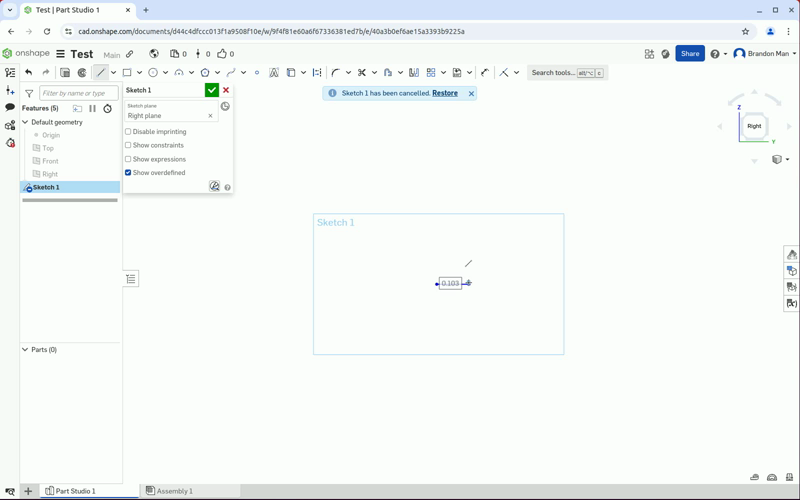
scroll(-6)
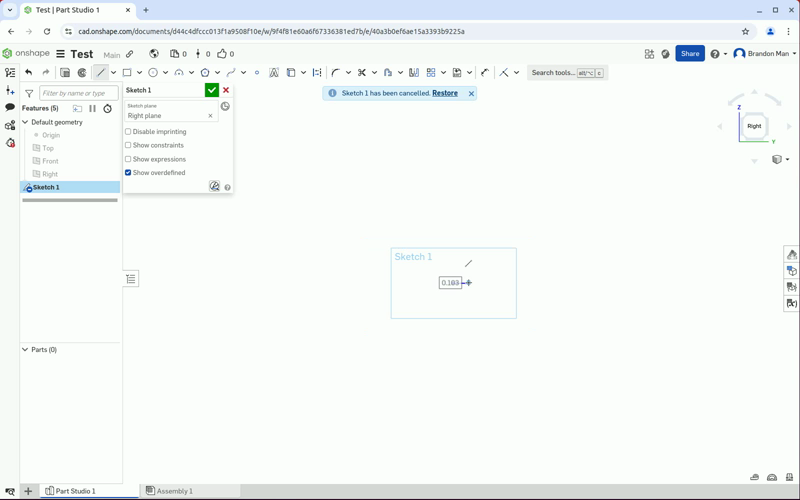
scroll(-6)
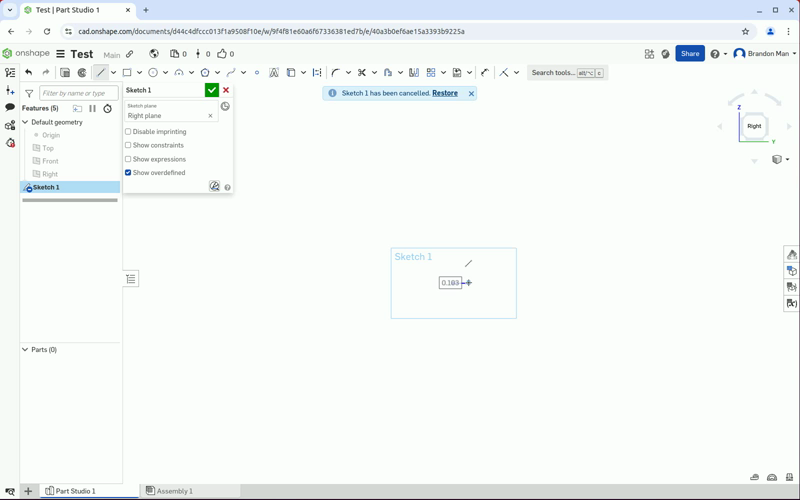
scroll(-6)
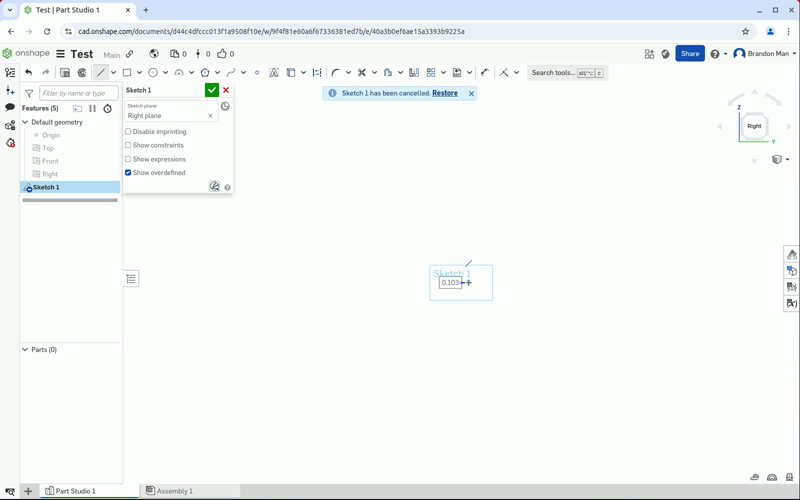
key_up(shift)
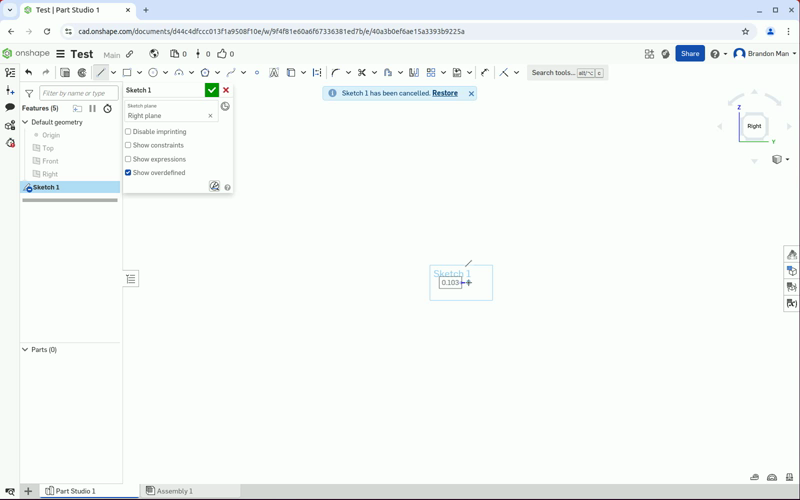
key_down(shift)
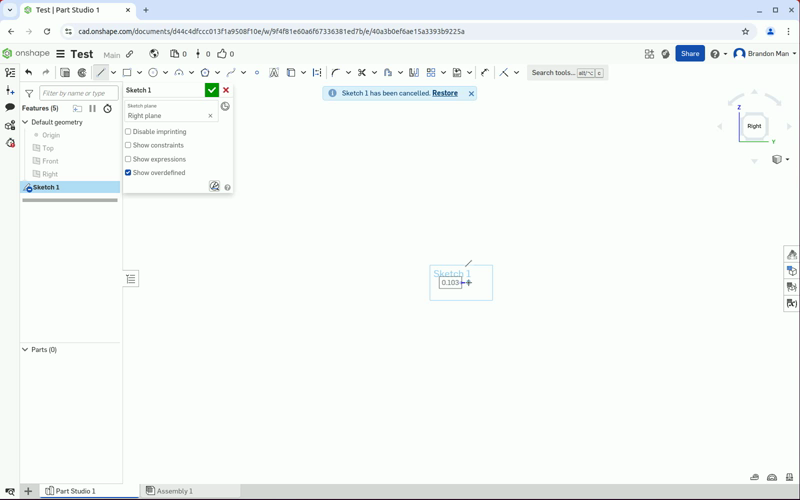
mouse_move(498, 282)
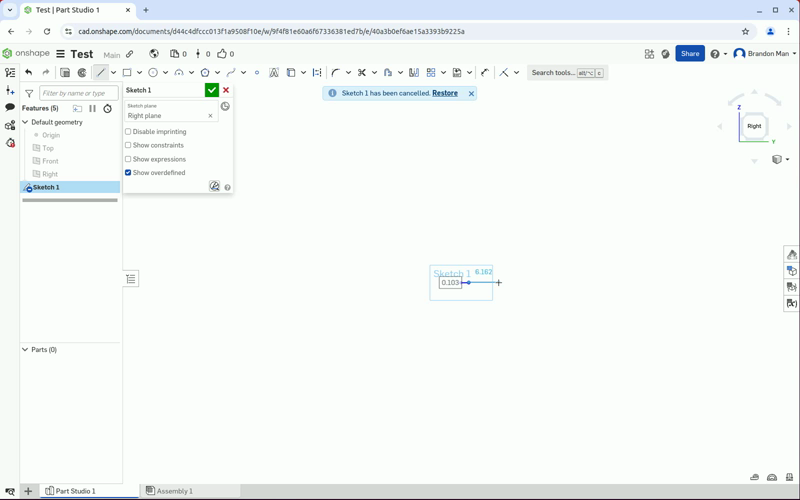
mouse_move(461, 282)
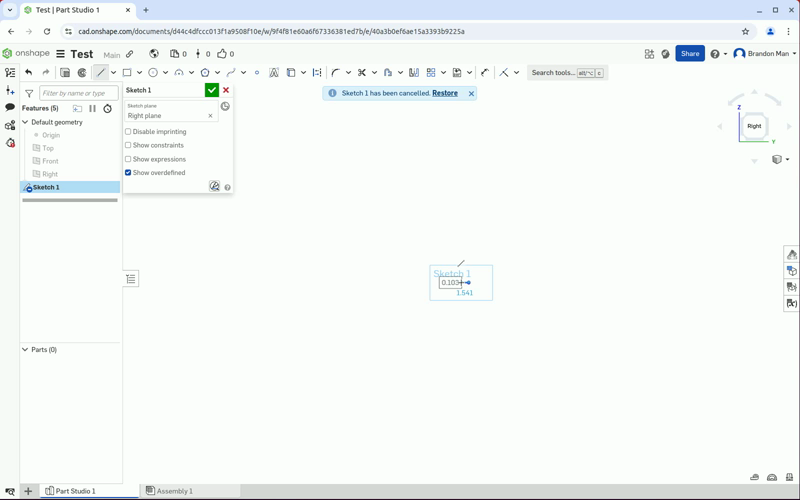
scroll(6)
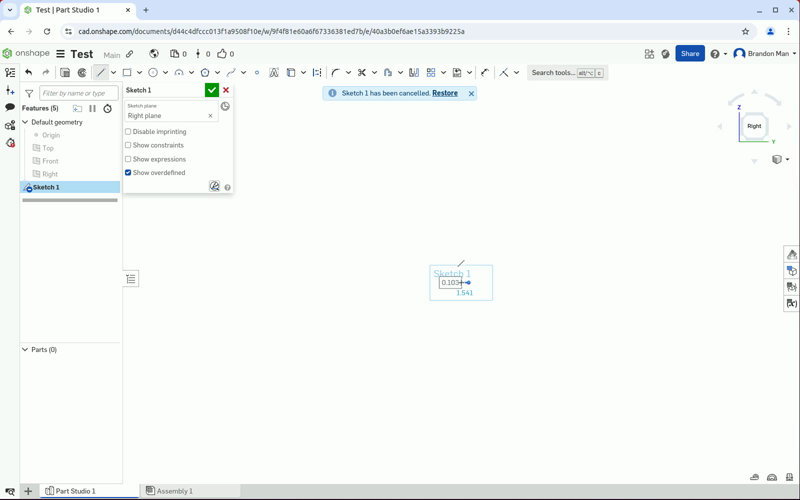
scroll(6)
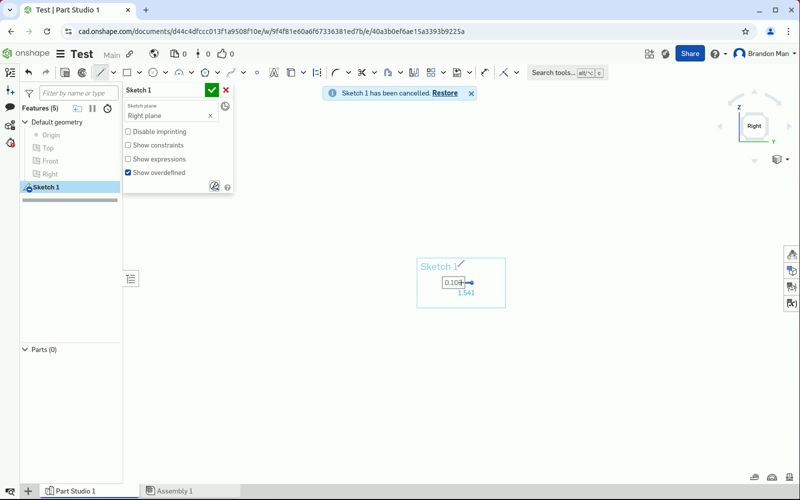
scroll(6)
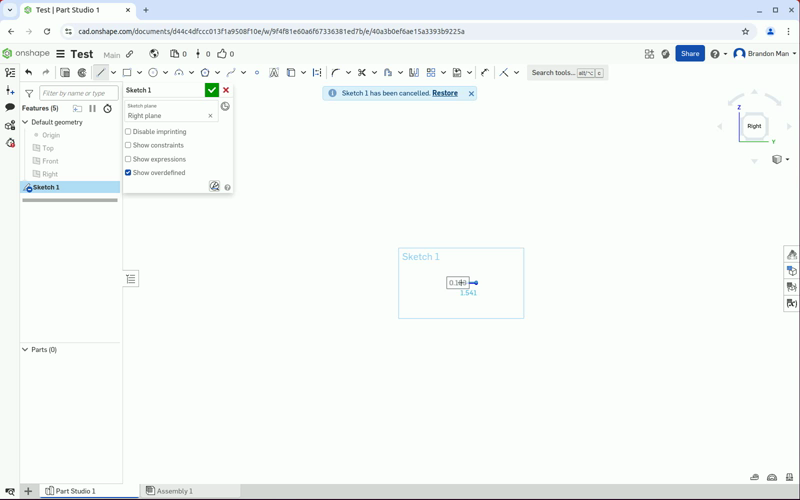
scroll(6)
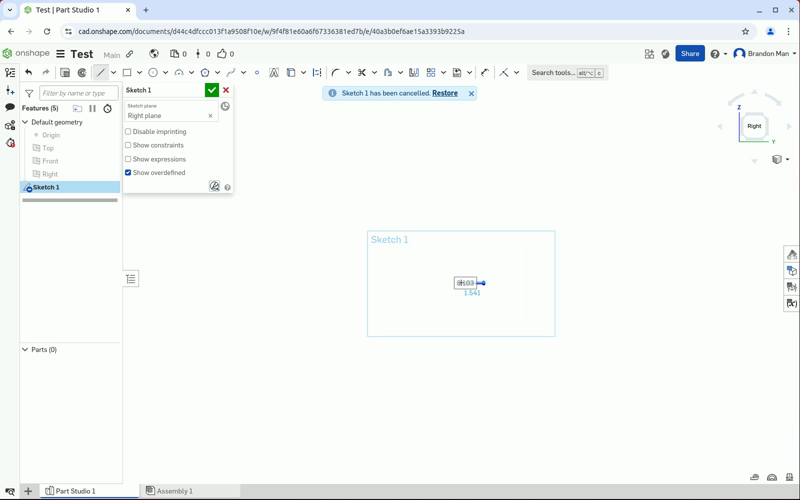
scroll(6)
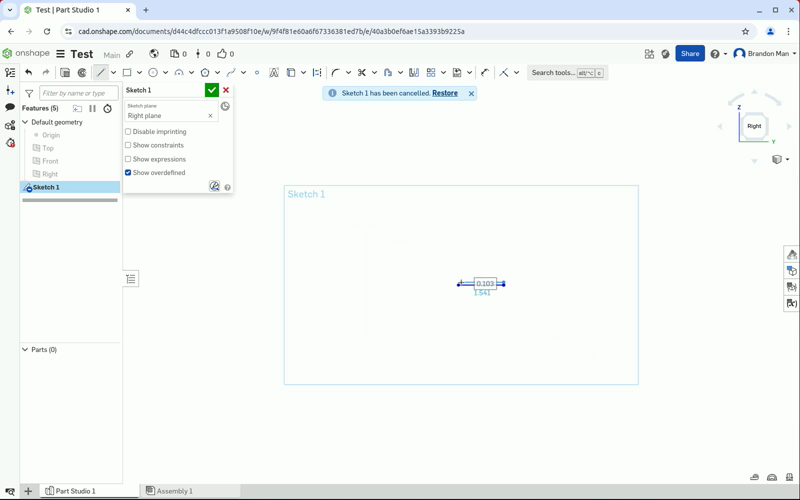
scroll(6)
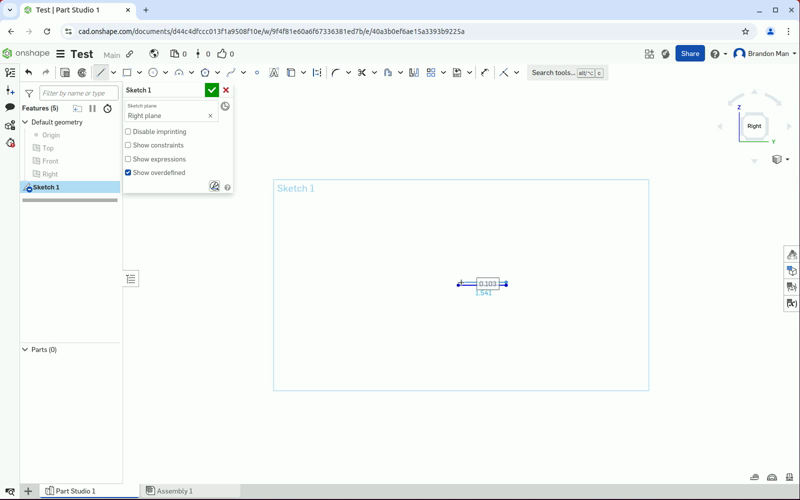
scroll(6)
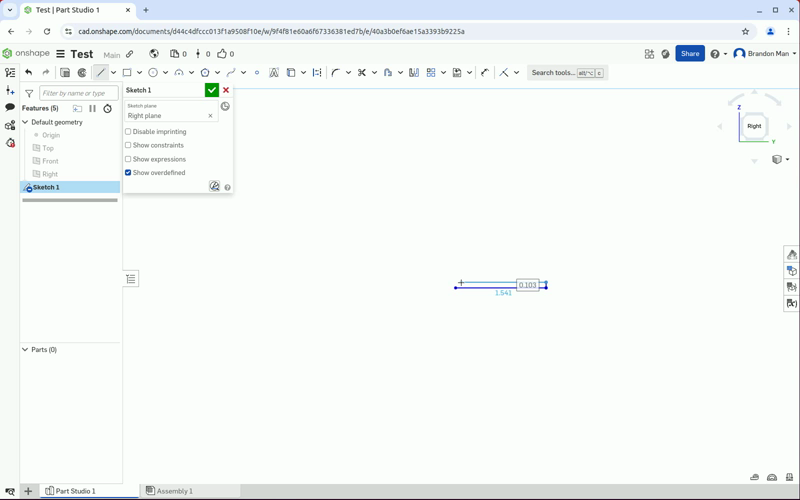
click(461, 282)
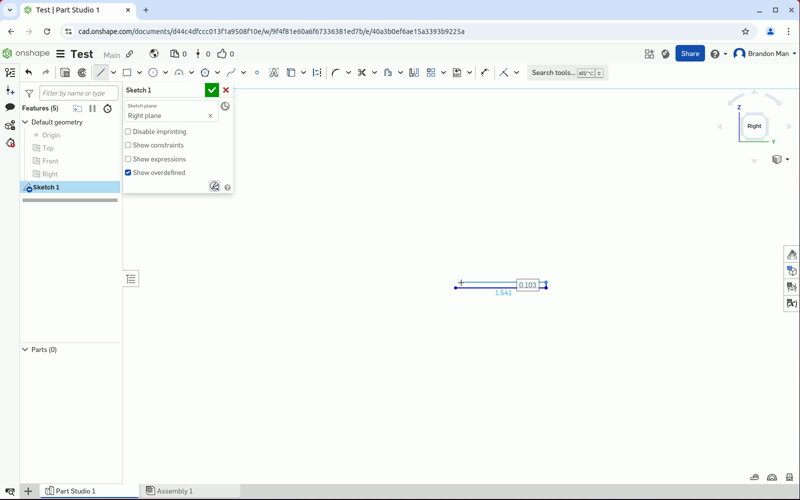
scroll(-6)
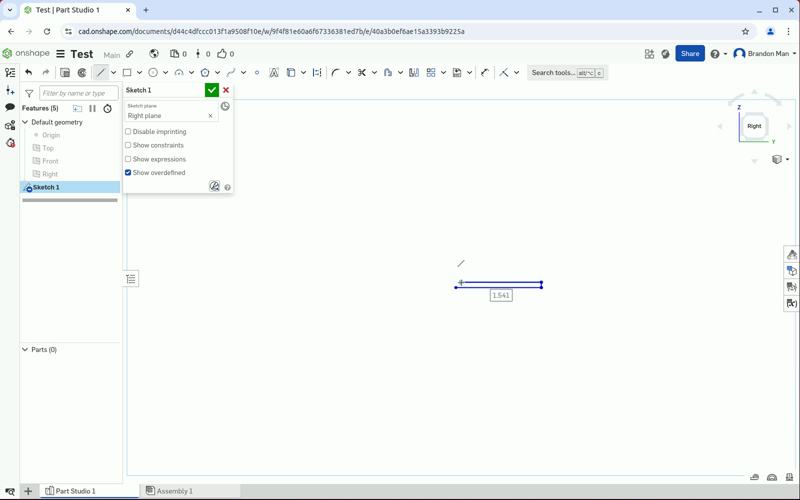
scroll(-6)
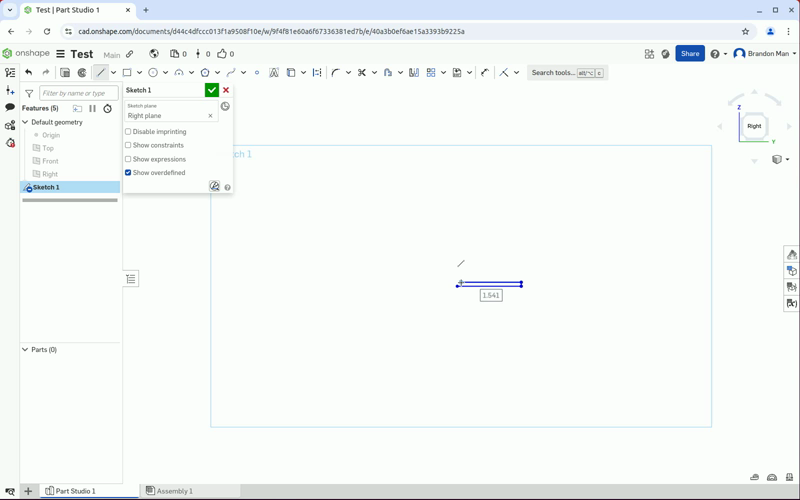
scroll(-6)
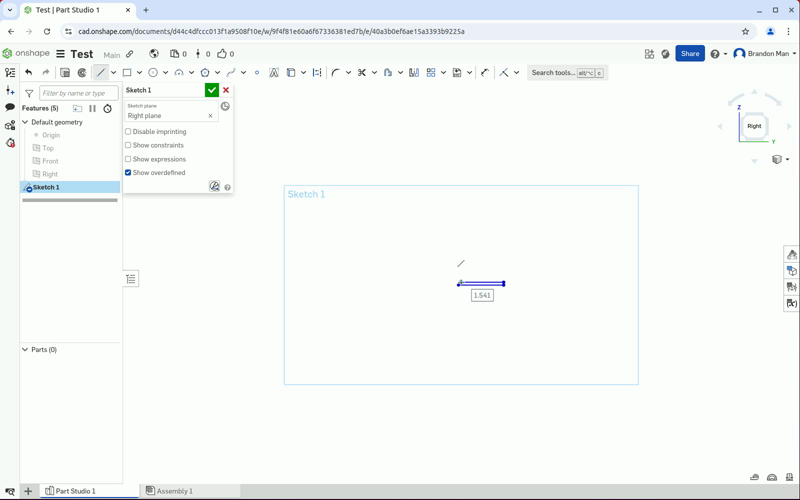
scroll(-6)
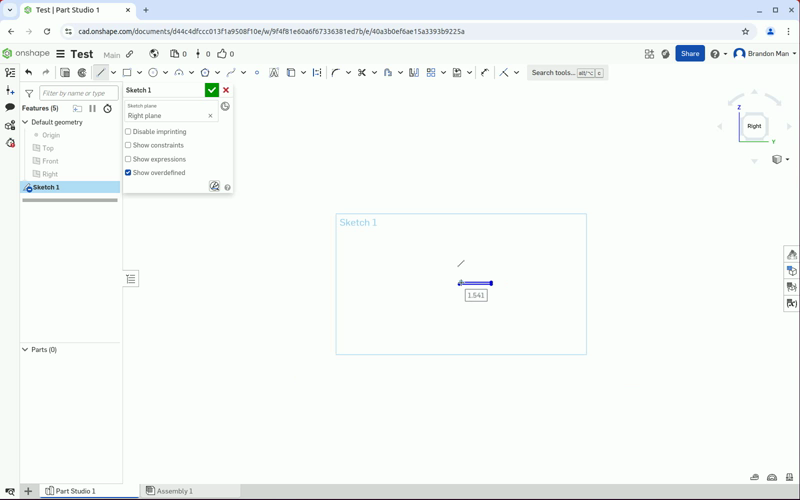
scroll(-6)
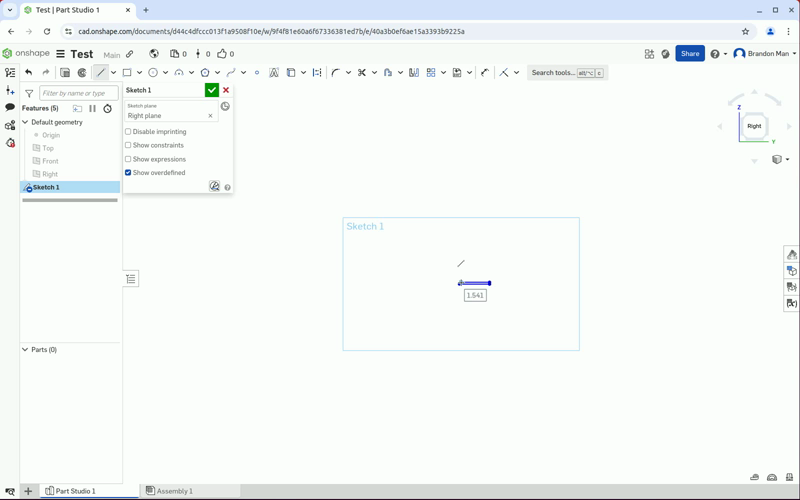
scroll(-6)
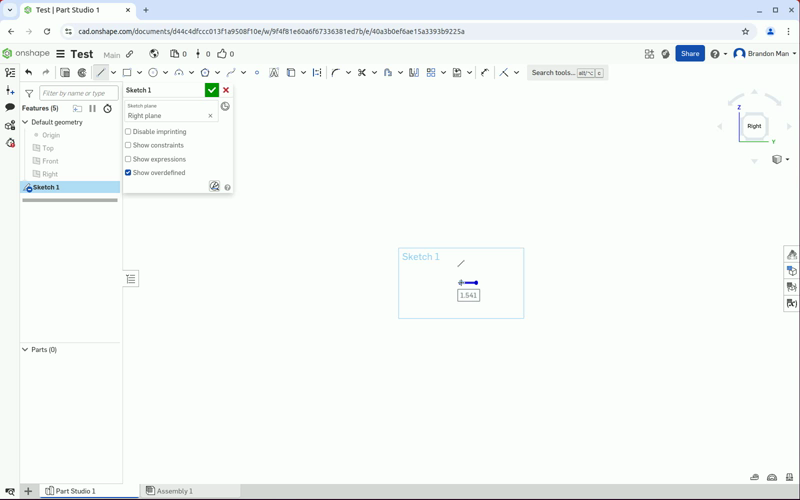
scroll(-6)
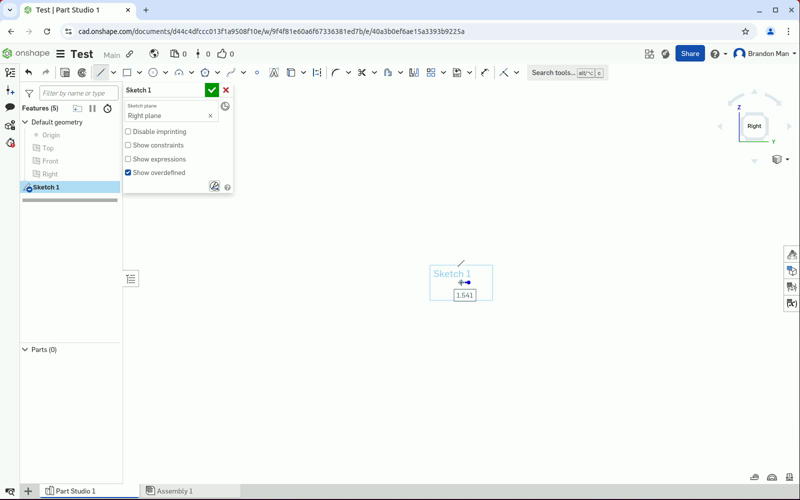
key_up(shift)
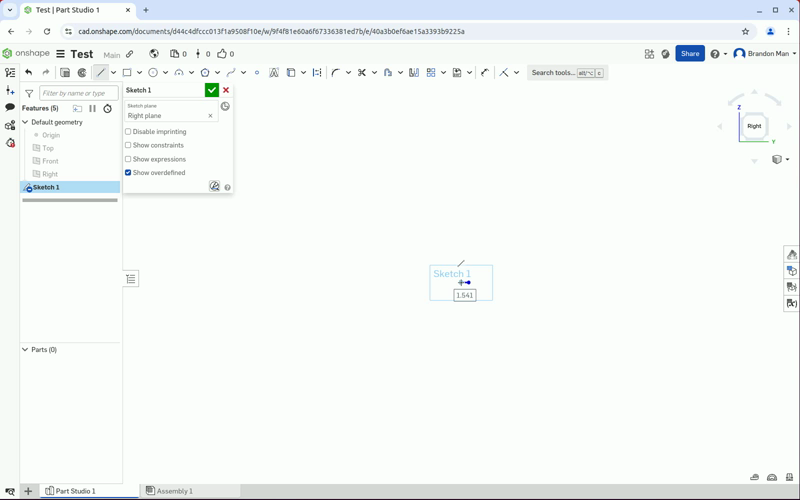
key_down(shift)
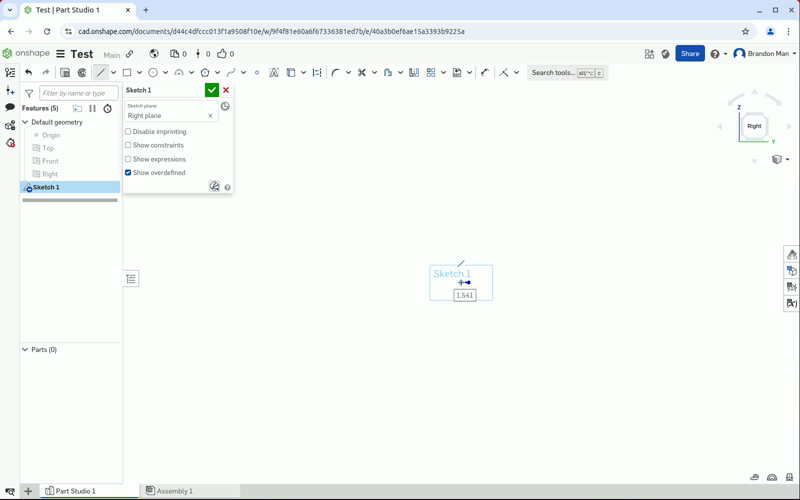
mouse_move(491, 282)
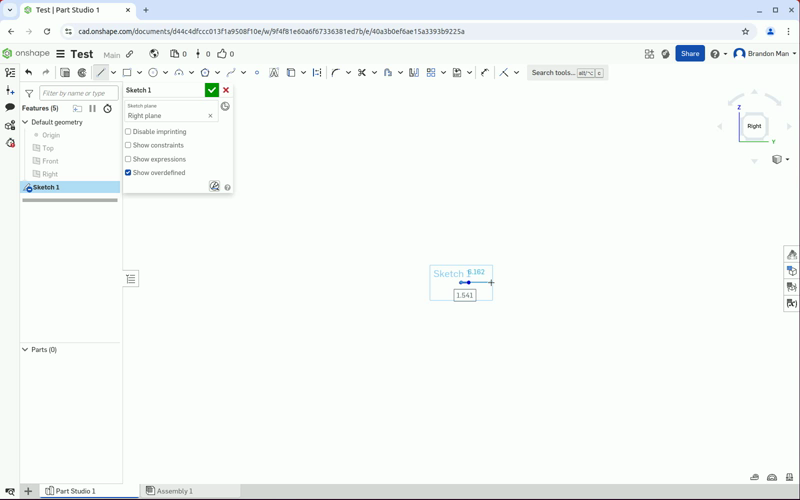
mouse_move(461, 272)
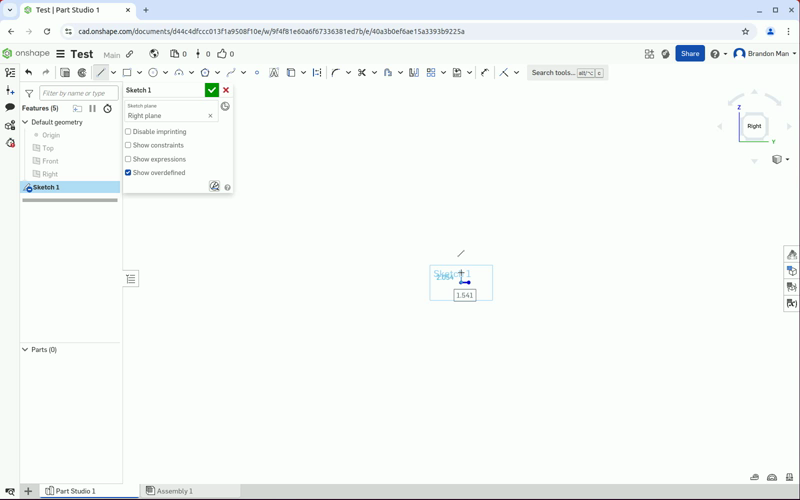
click(461, 272)
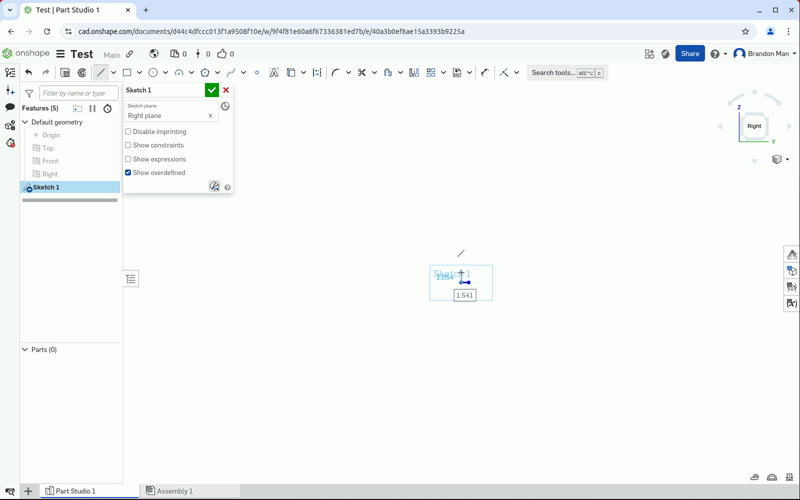
key_up(shift)
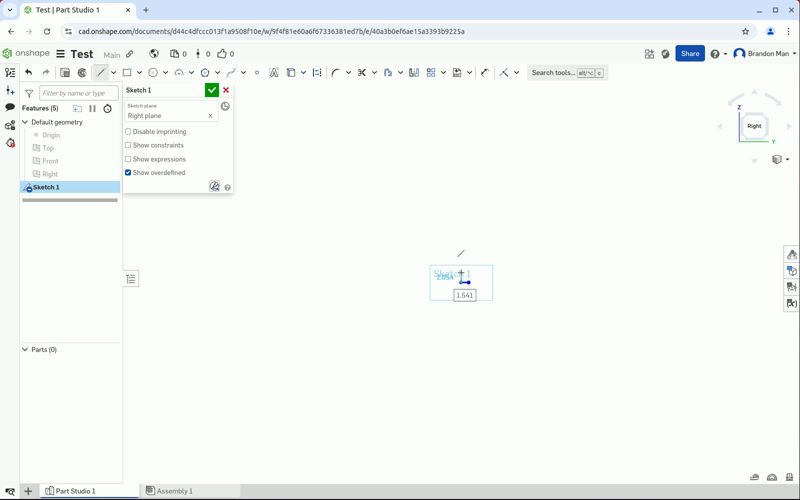
key_down(shift)
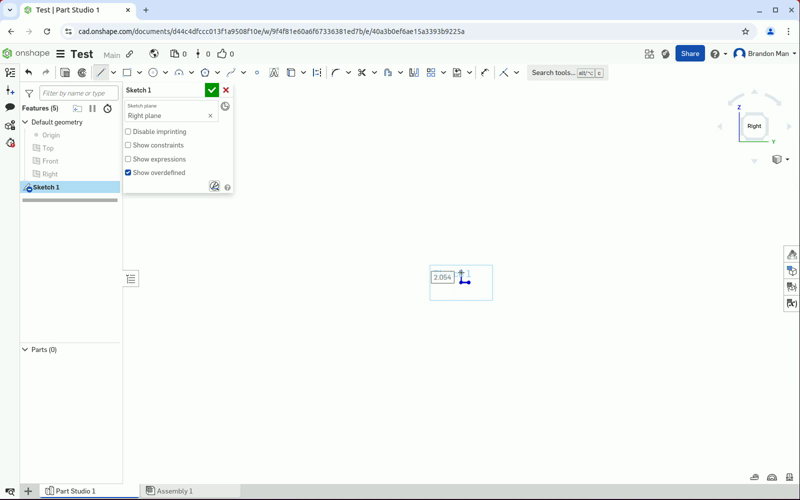
mouse_move(491, 272)
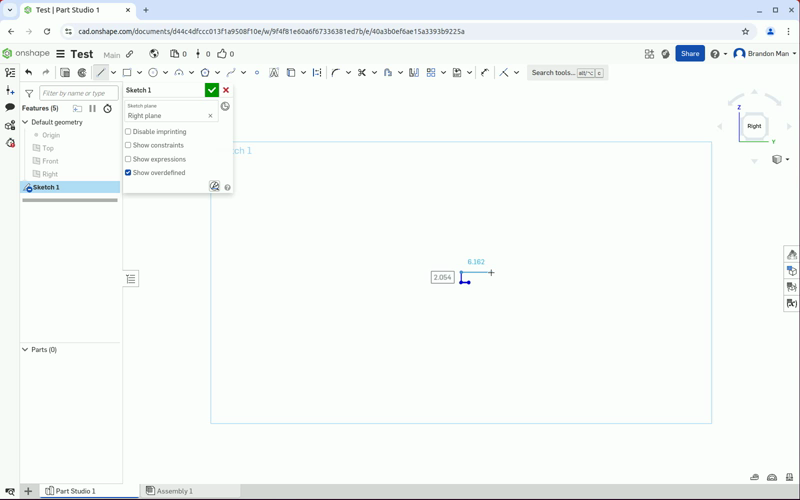
mouse_move(460, 272)
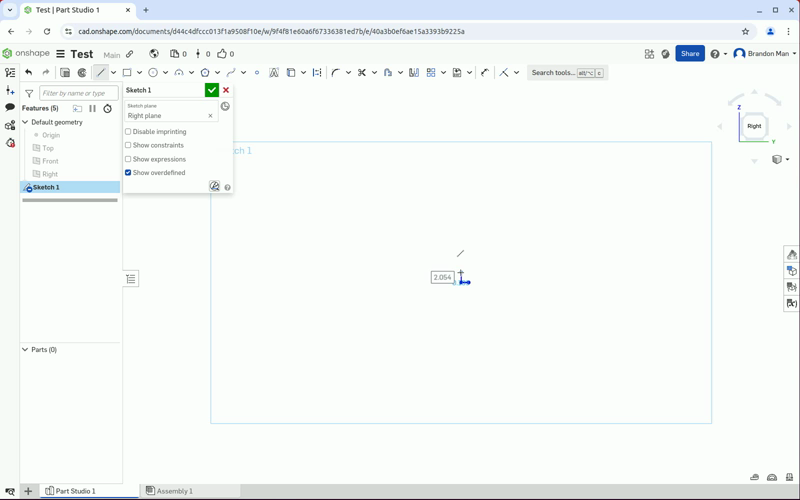
scroll(6)
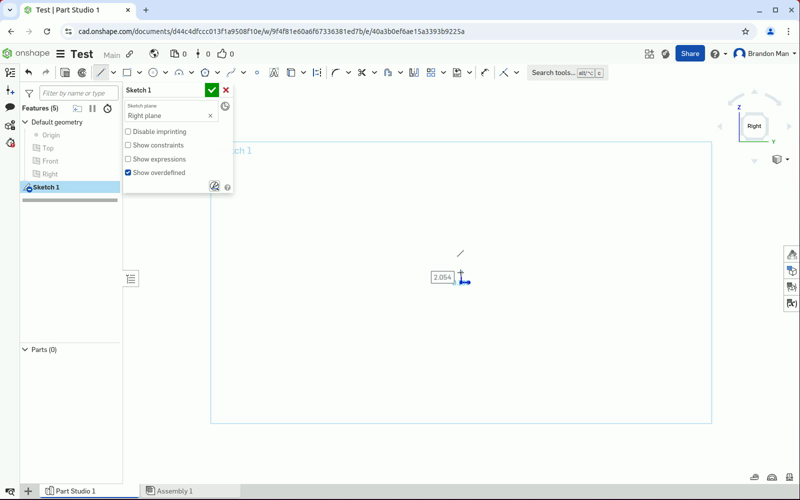
scroll(6)
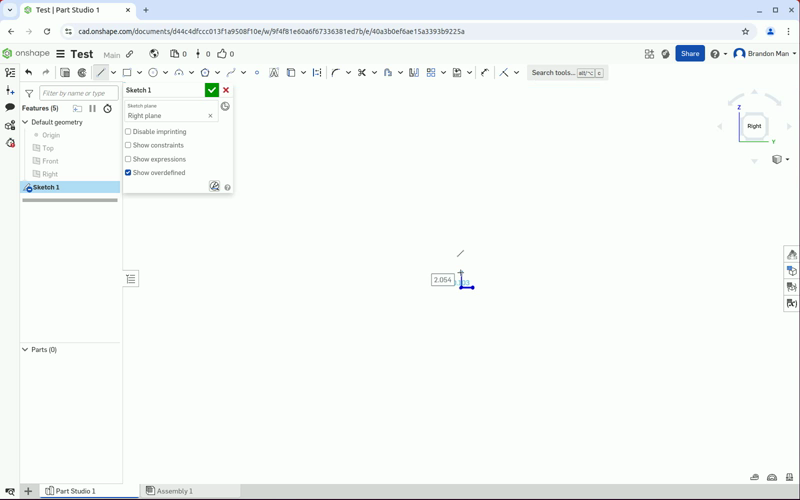
scroll(6)
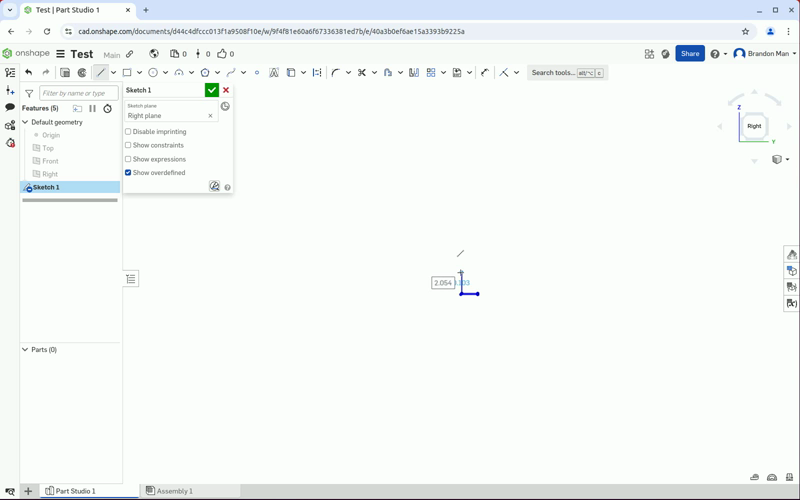
scroll(6)
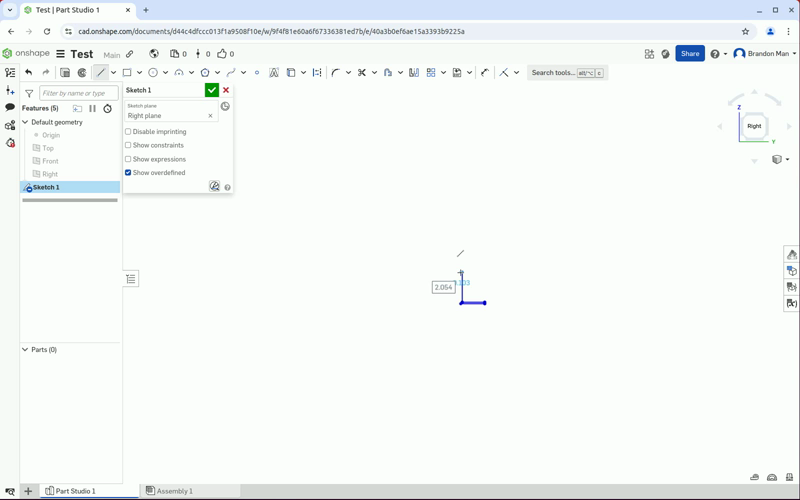
scroll(6)
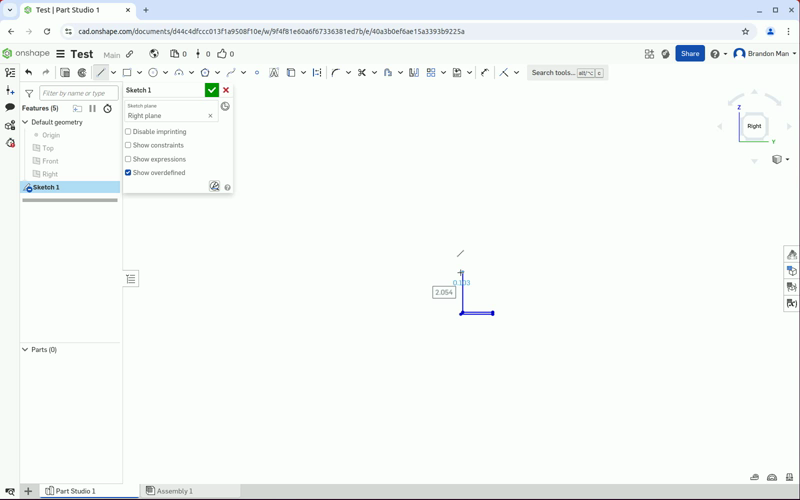
scroll(6)
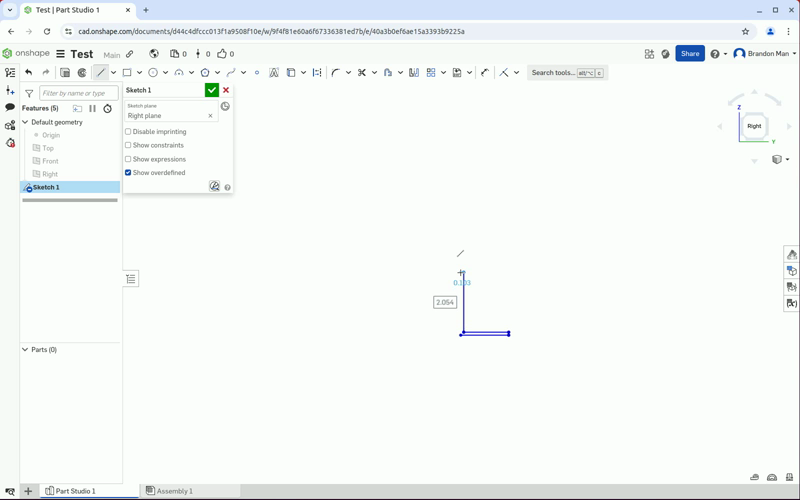
scroll(6)
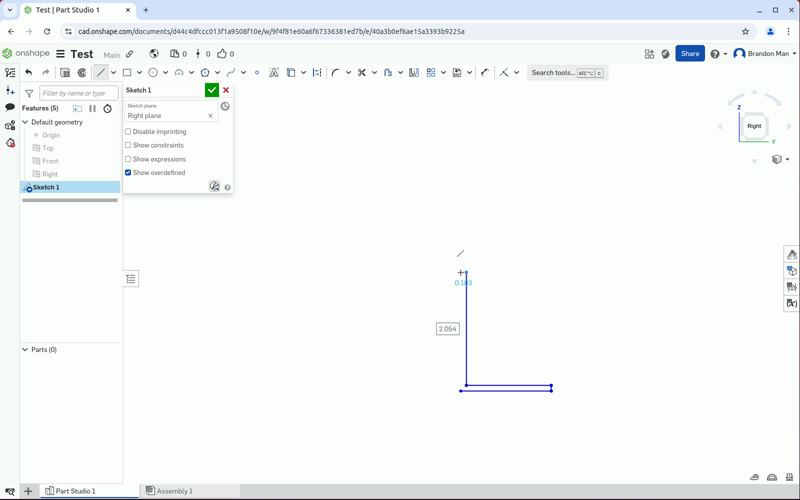
click(460, 272)
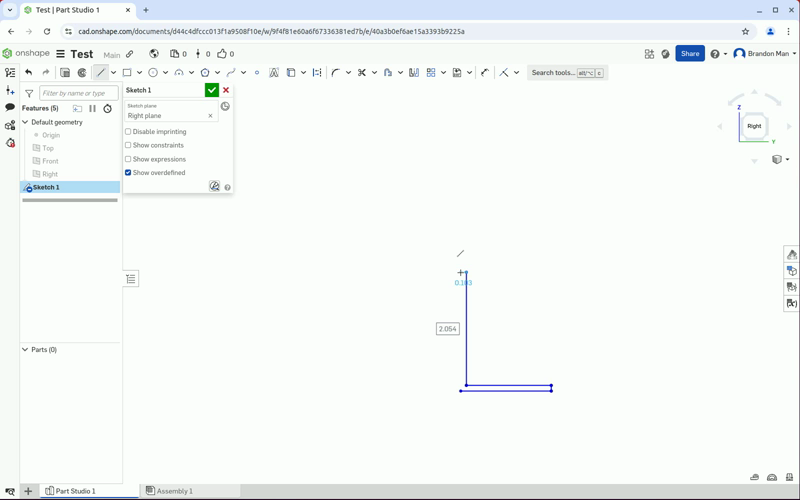
scroll(-6)
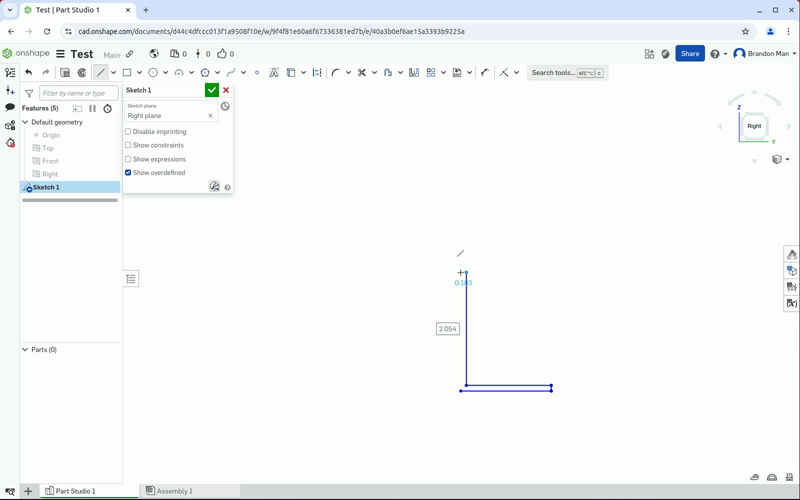
scroll(-6)
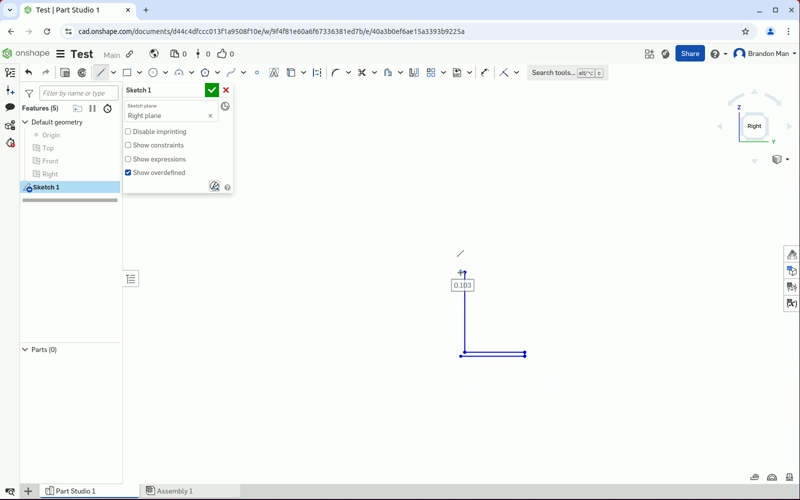
scroll(-6)
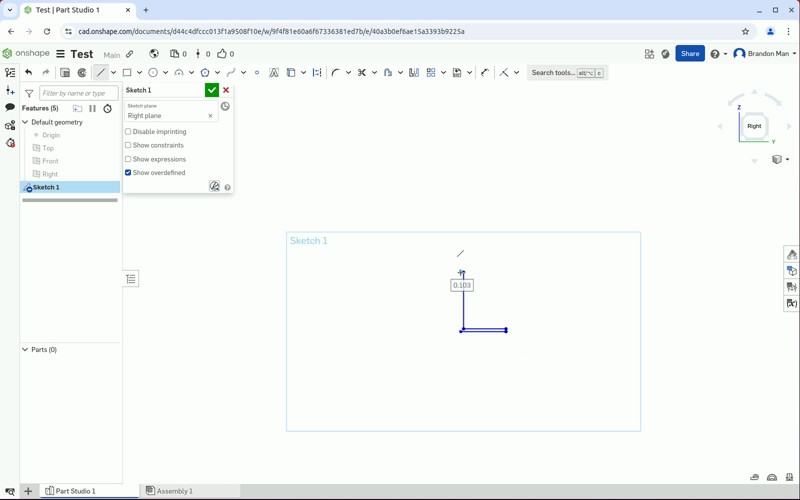
scroll(-6)
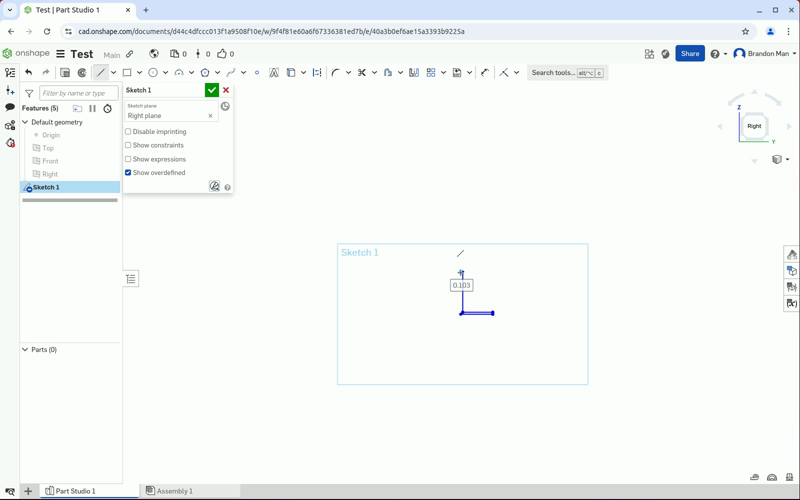
scroll(-6)
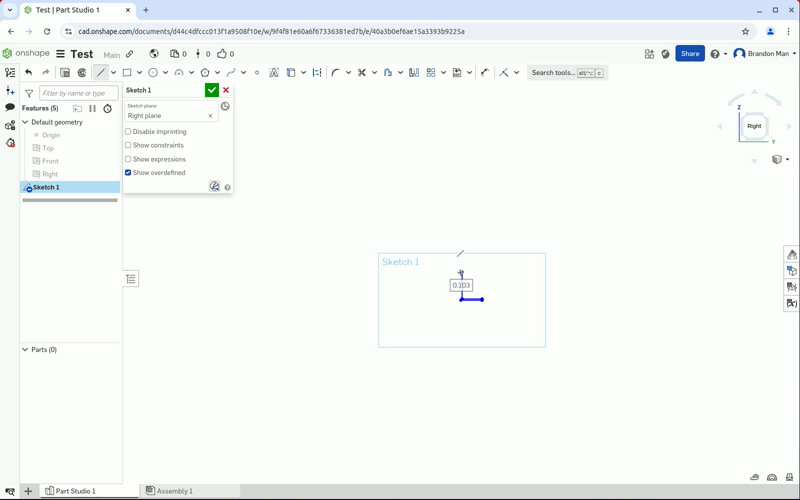
scroll(-6)
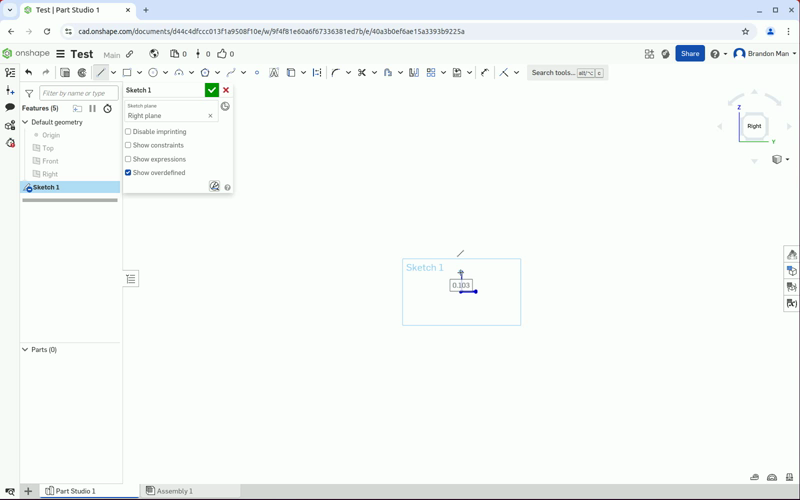
scroll(-6)
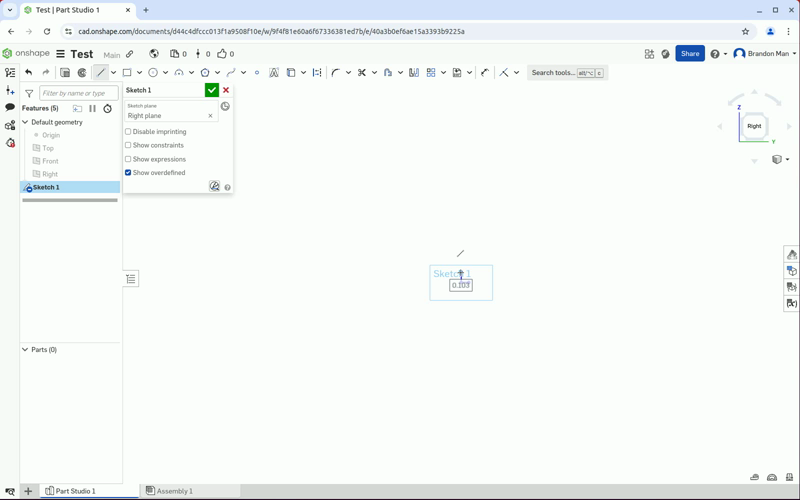
key_up(shift)
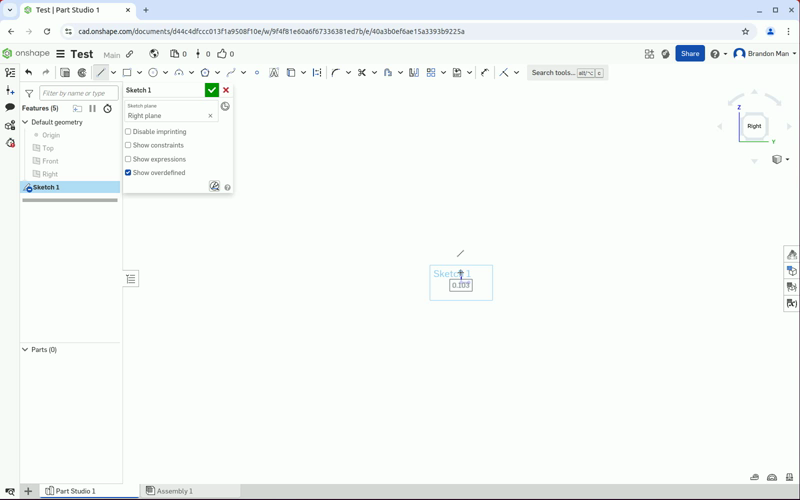
mouse_move(490, 272)
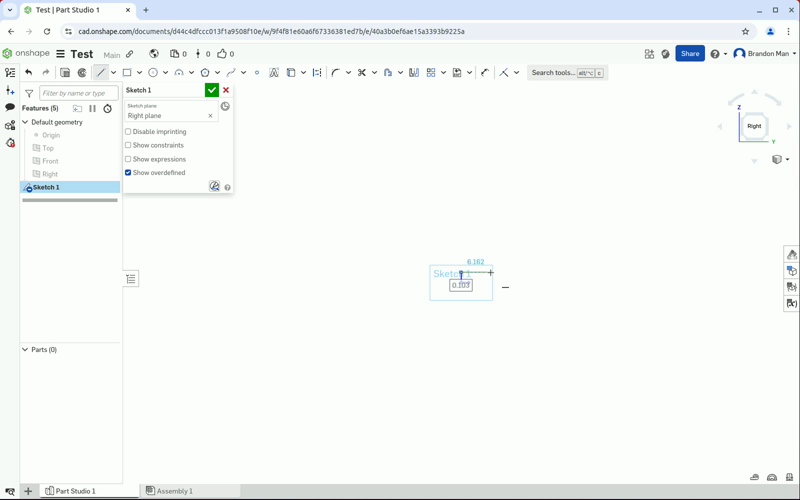
key_down(shift)
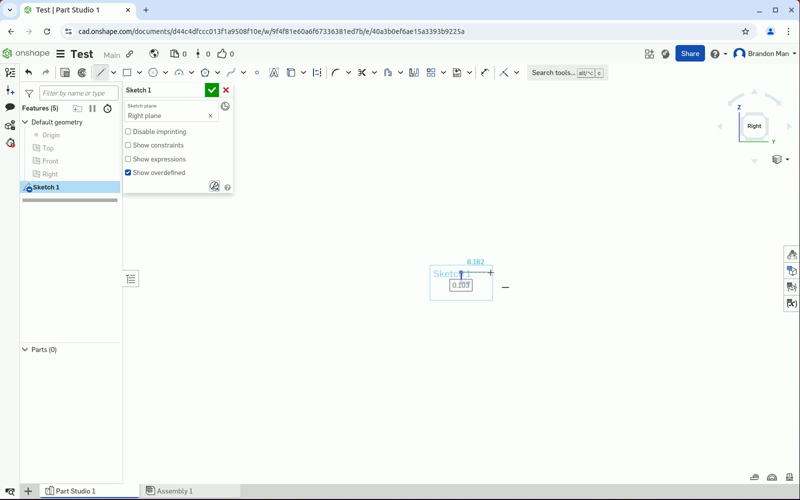
mouse_move(460, 282)
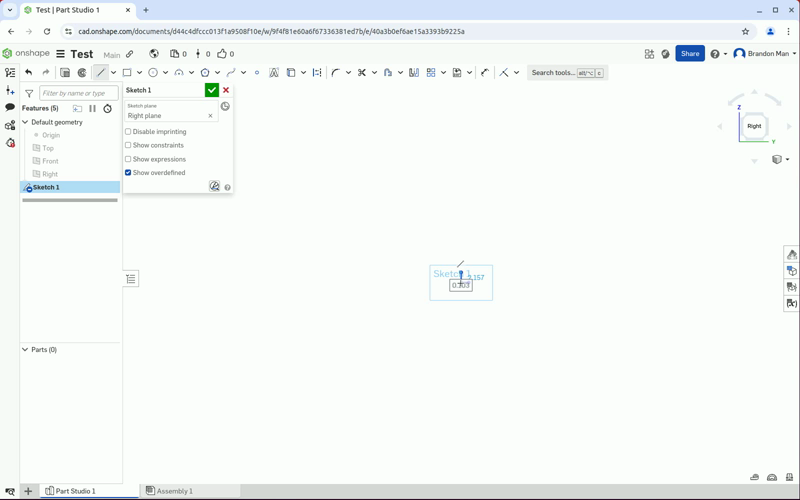
scroll(6)
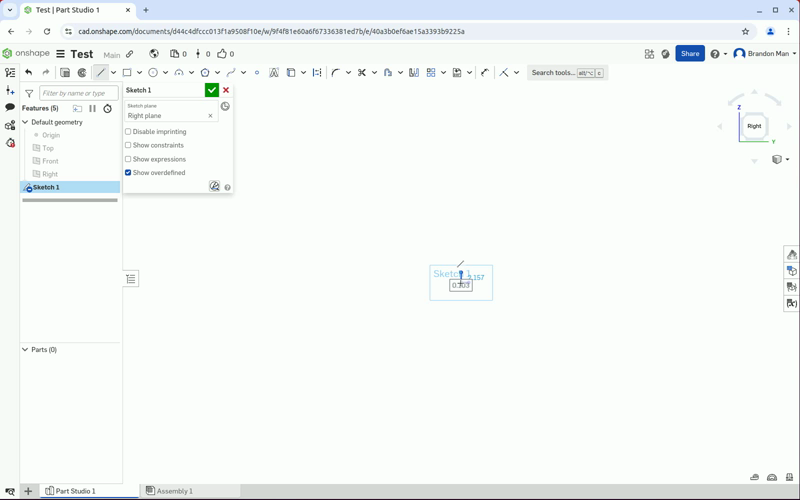
scroll(6)
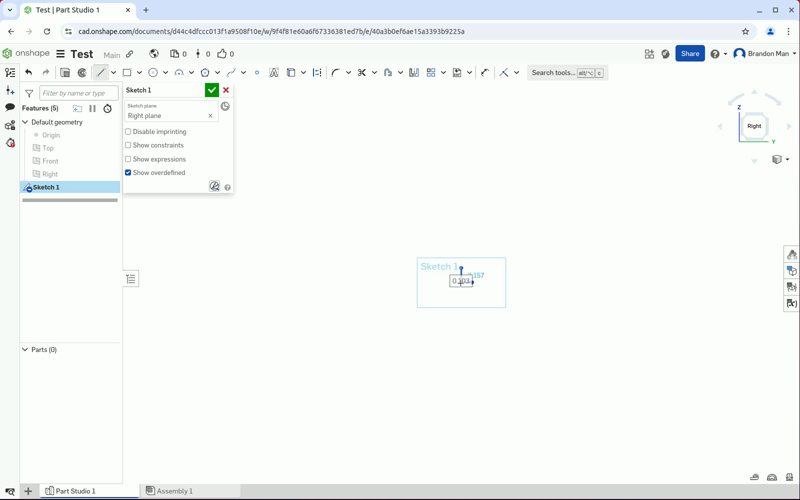
scroll(6)
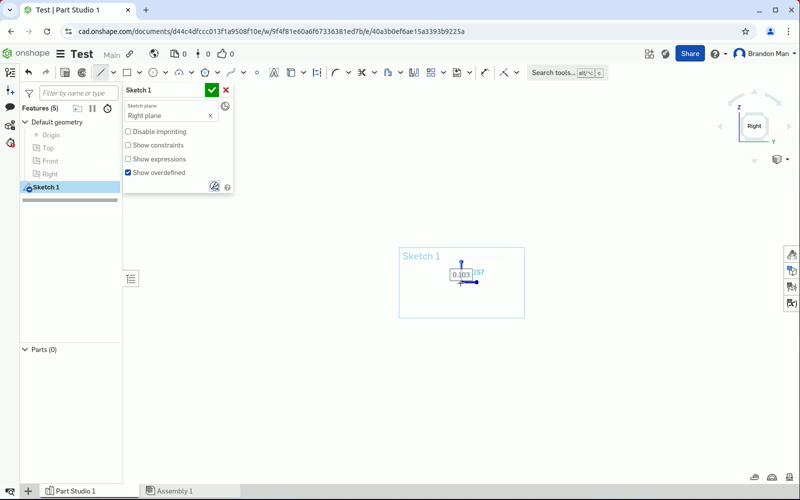
scroll(6)
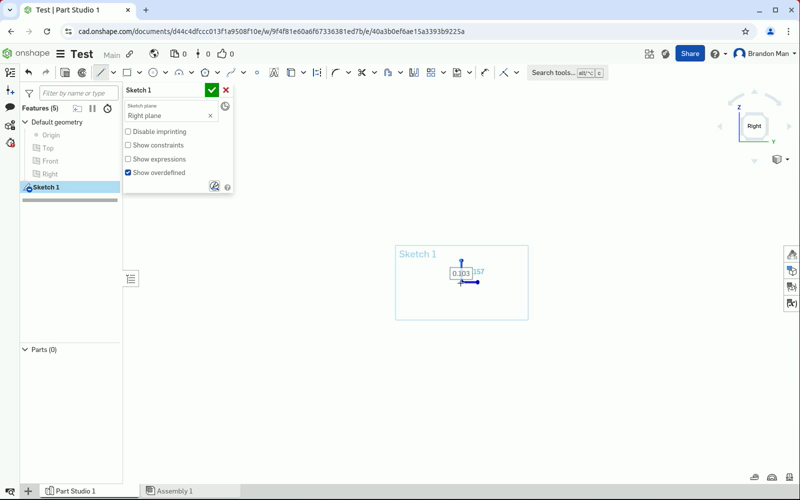
scroll(6)
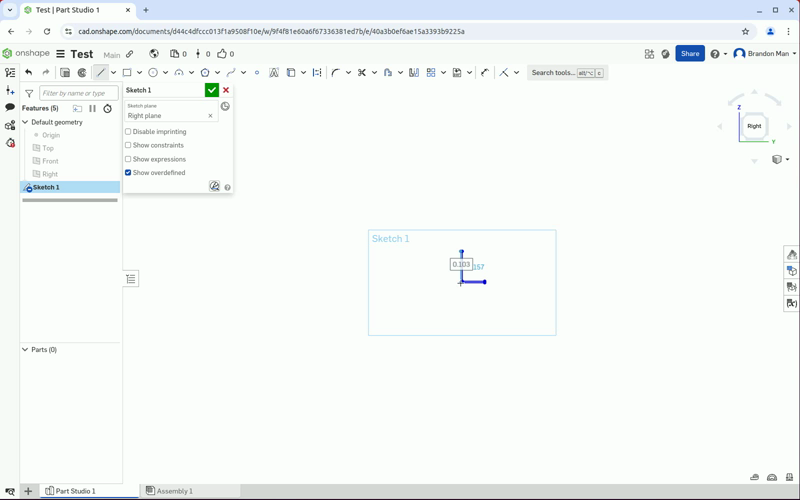
scroll(6)
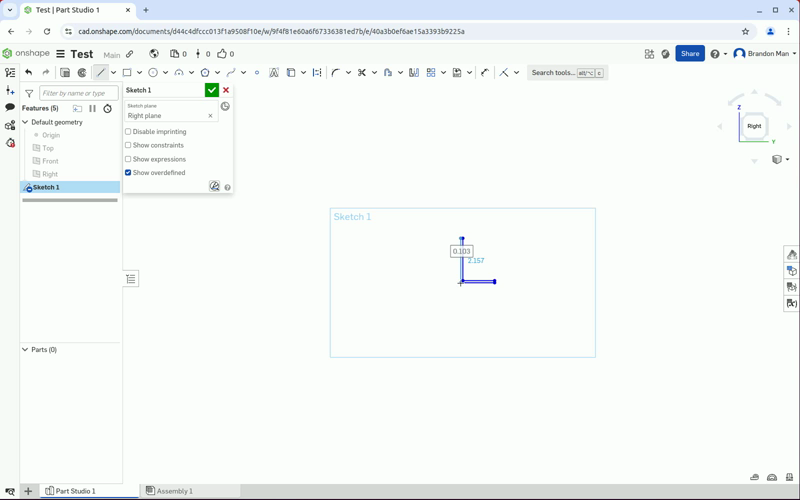
scroll(6)
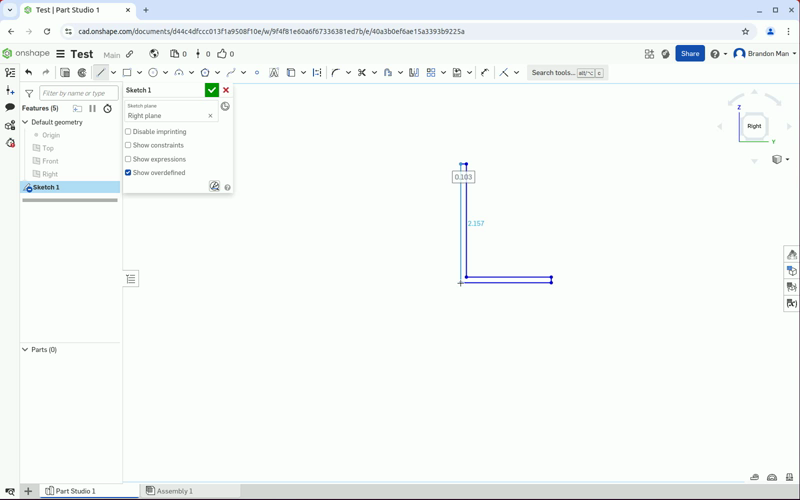
key_up(shift)
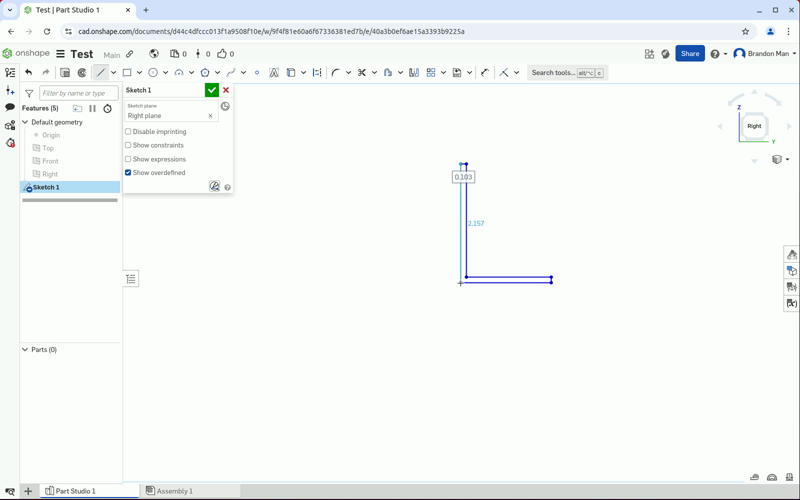
click(460, 282)
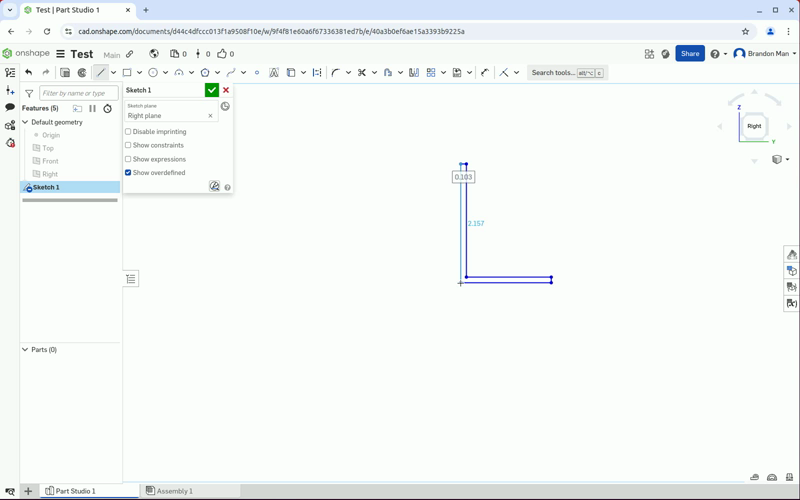
scroll(-6)
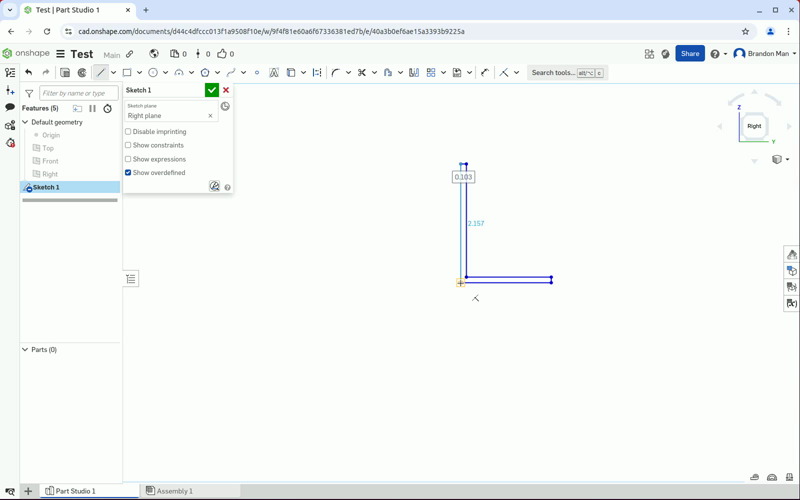
scroll(-6)
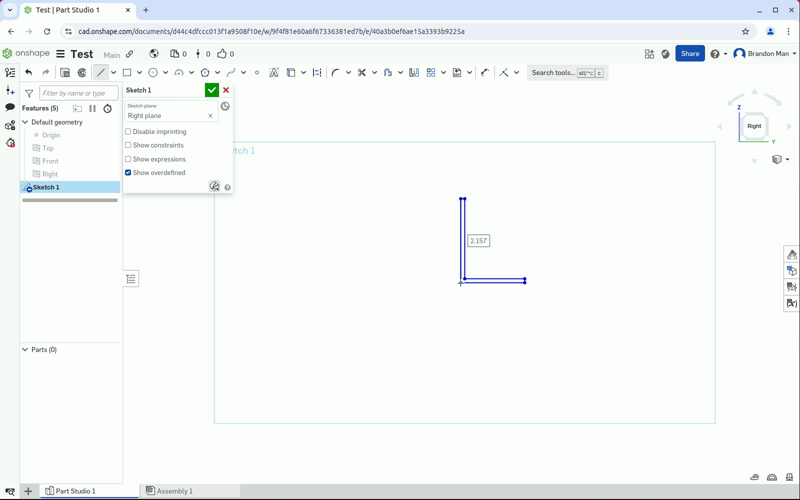
scroll(-6)
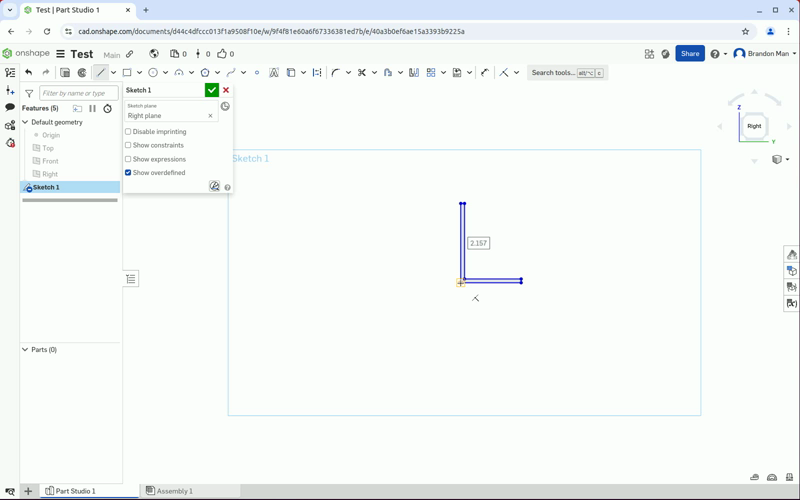
scroll(-6)
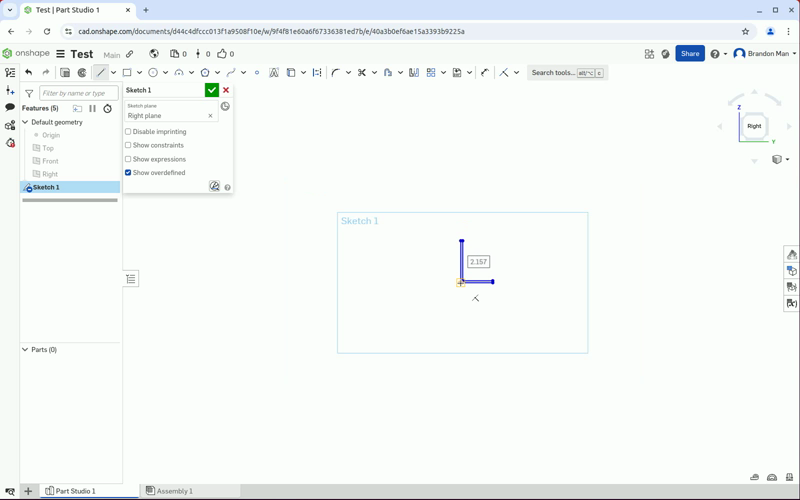
scroll(-6)
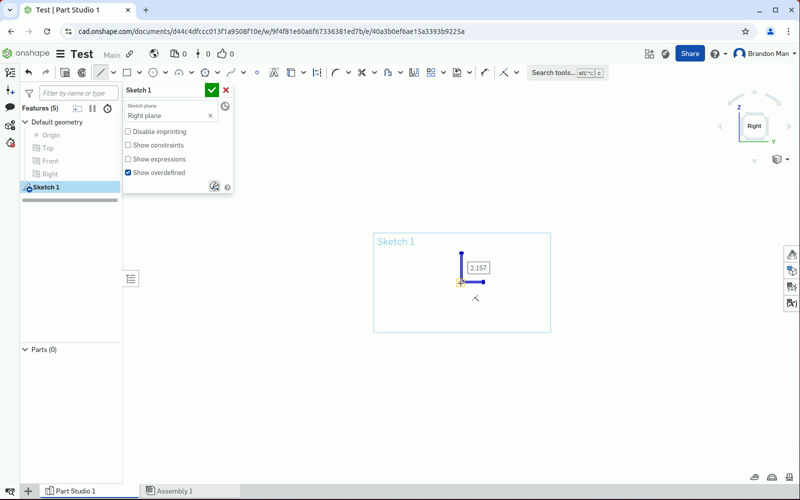
scroll(-6)
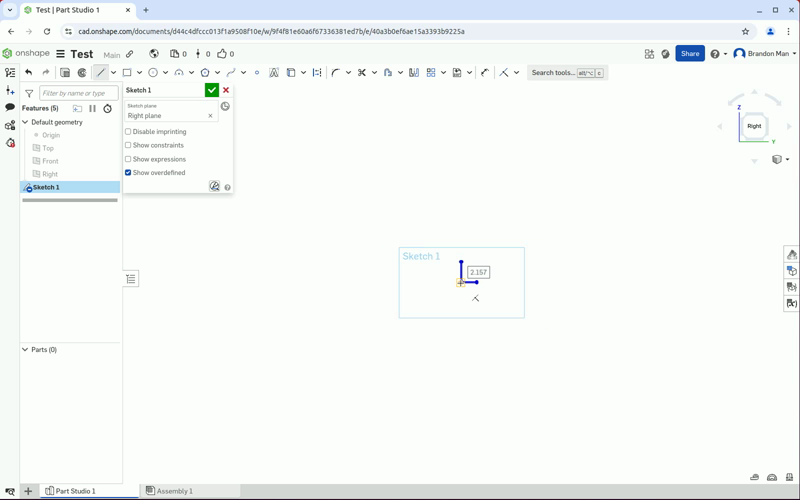
scroll(-6)
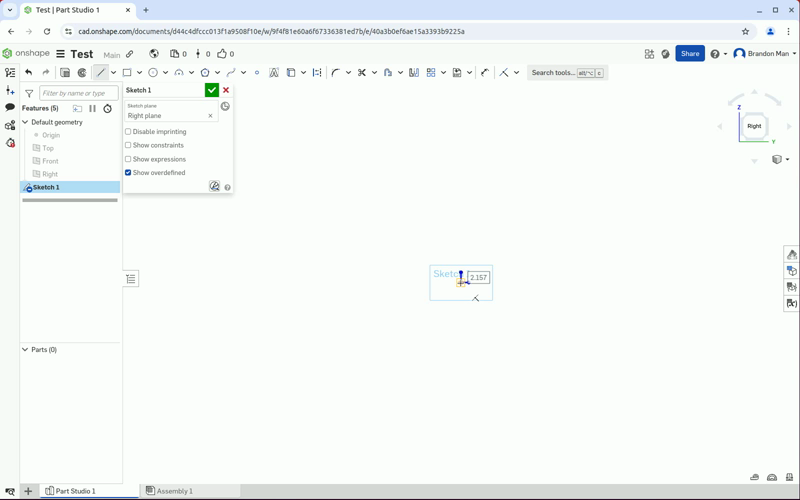
key(esc)
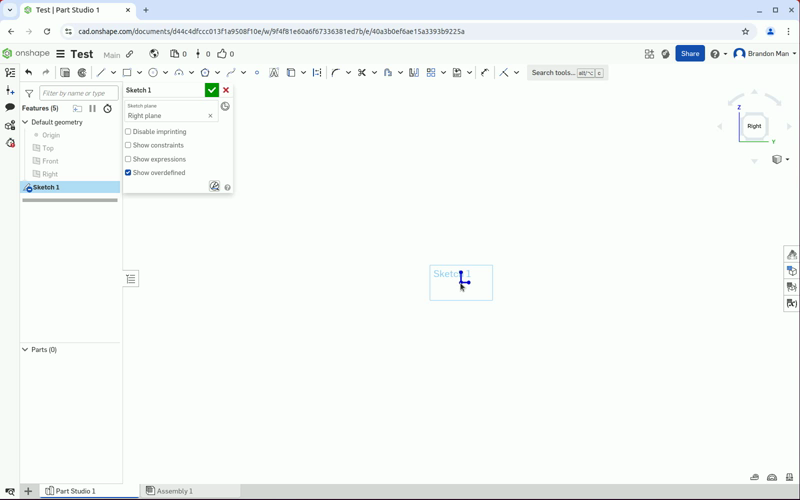
mouse_move(460, 281)
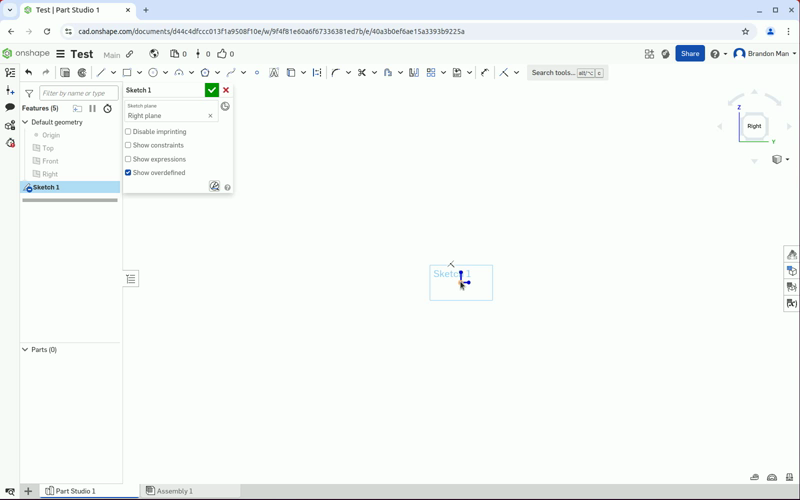
scroll(6)
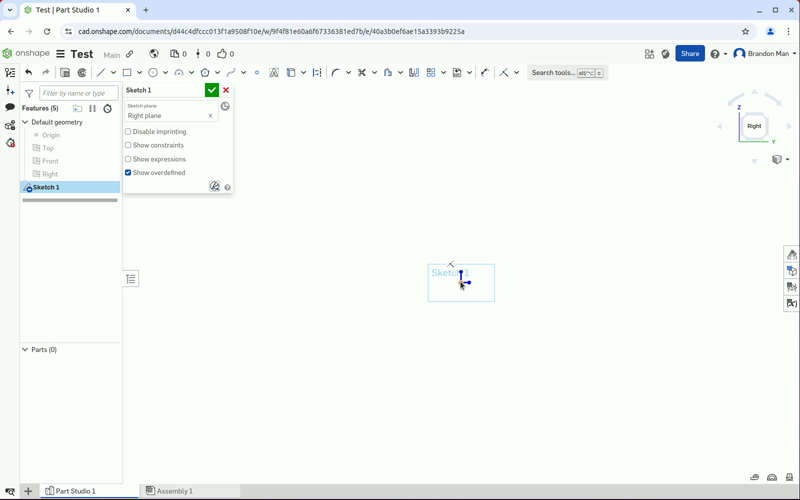
scroll(6)
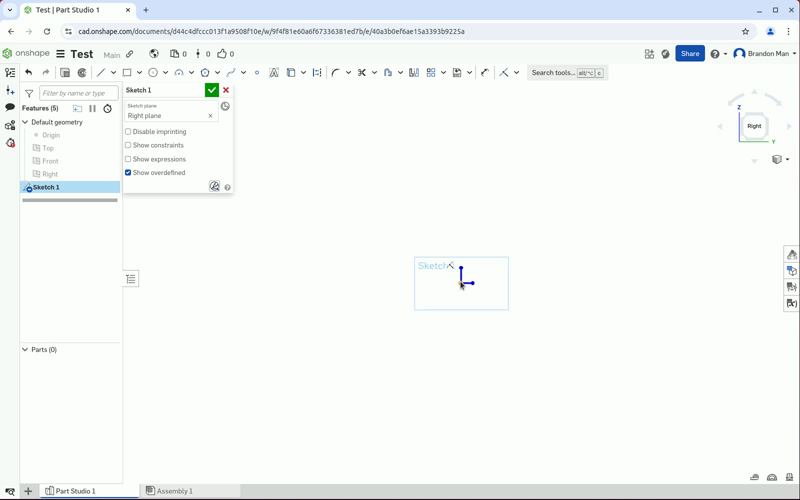
scroll(6)
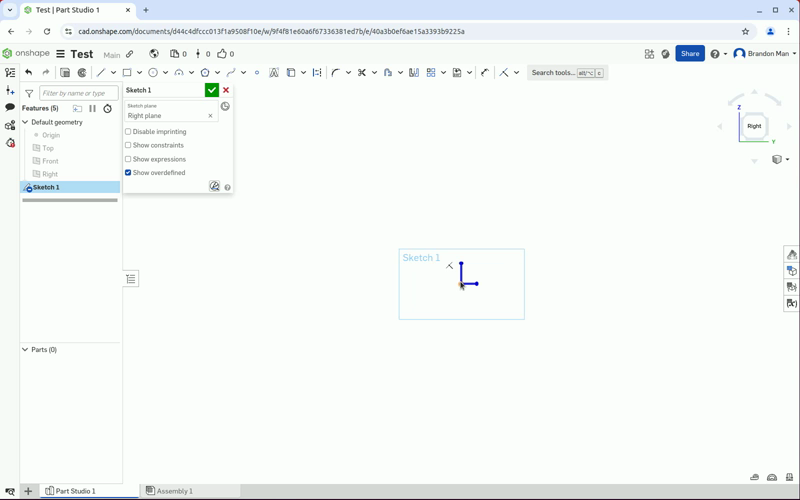
scroll(6)
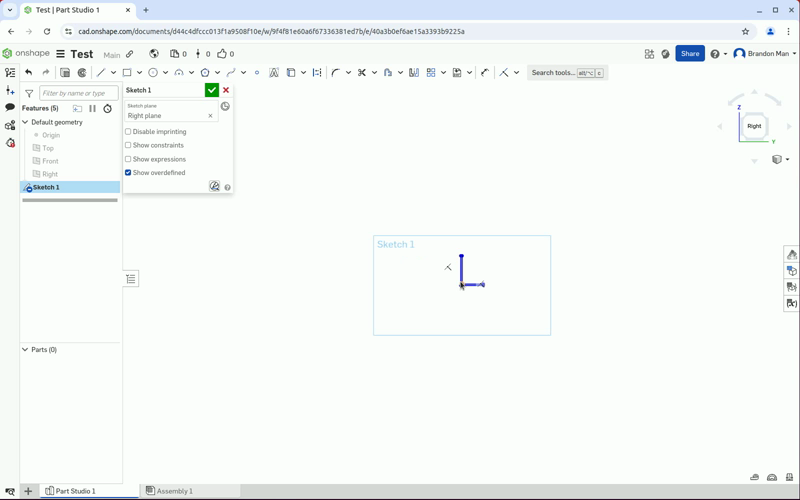
scroll(6)
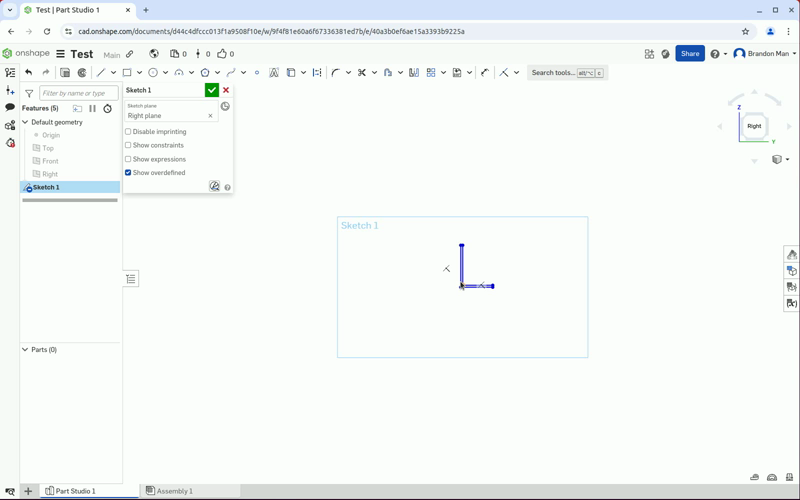
scroll(6)
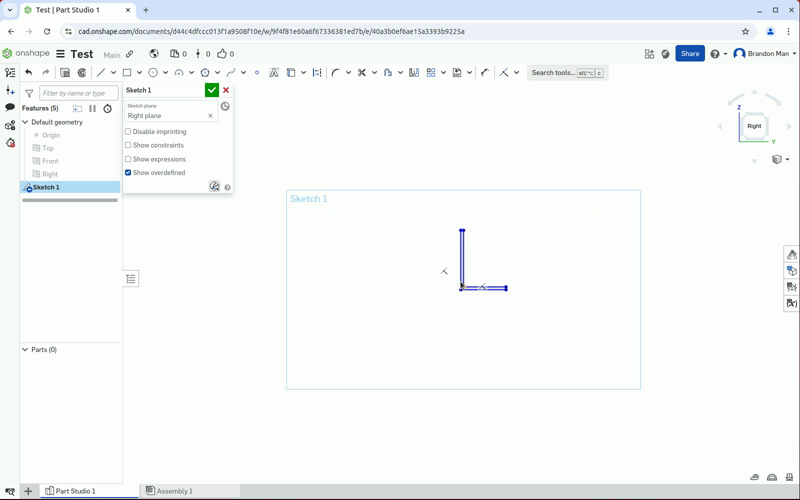
scroll(6)
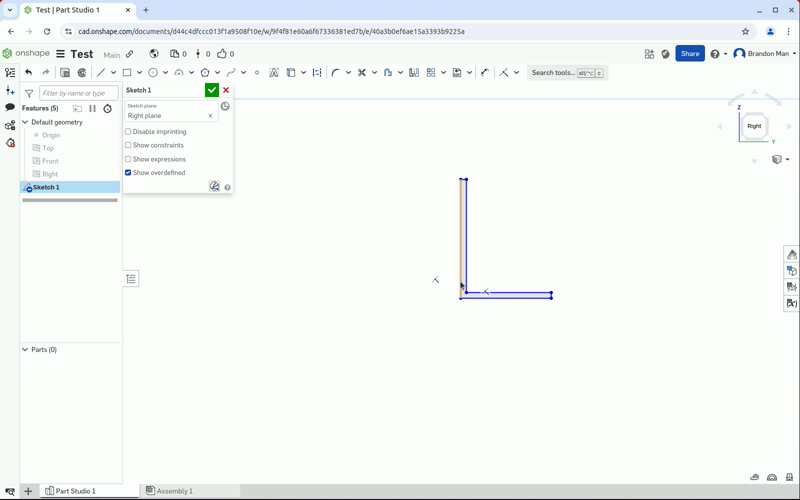
click(460, 281)
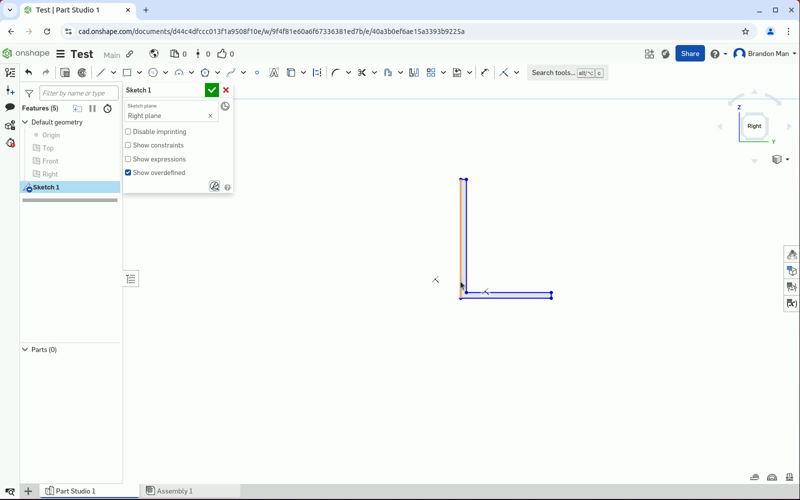
scroll(-6)
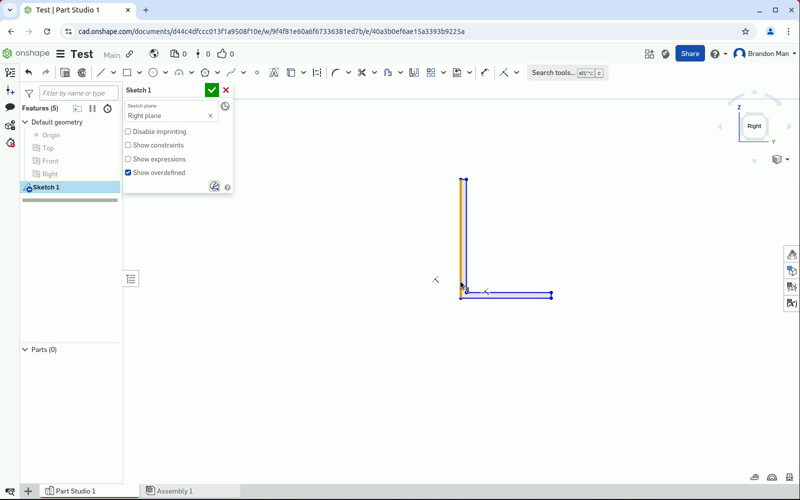
scroll(-6)
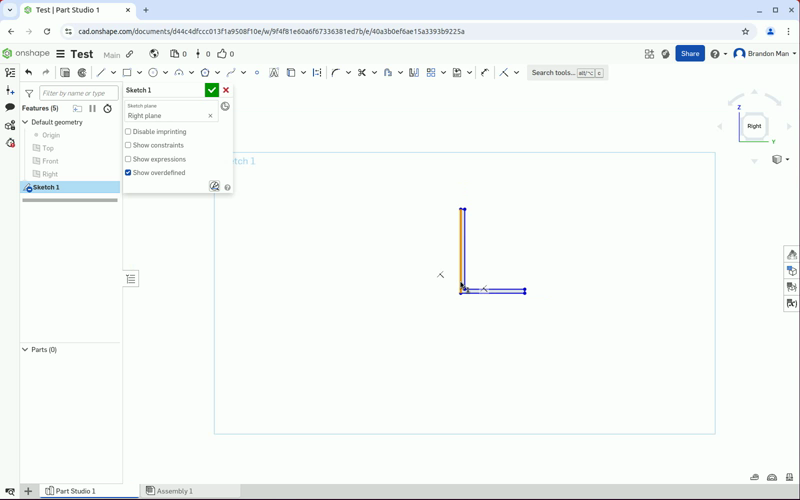
scroll(-6)
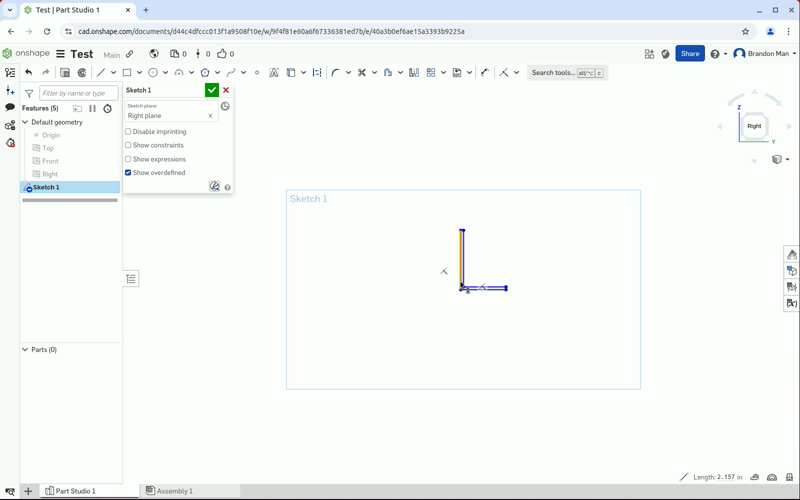
scroll(-6)
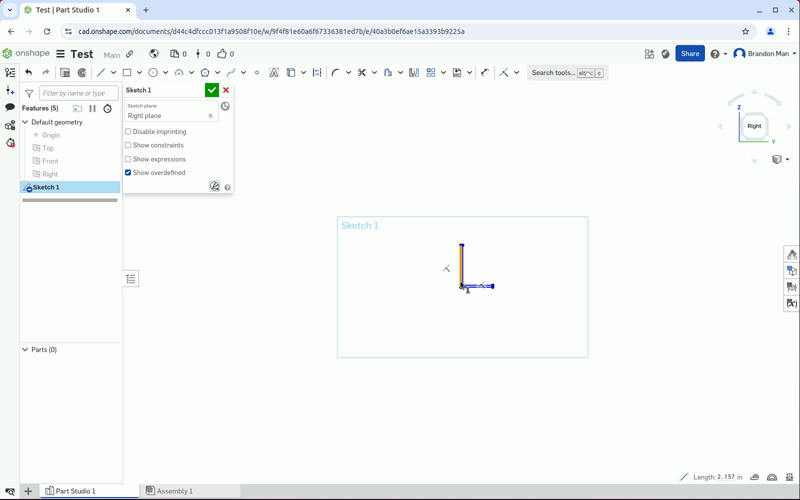
scroll(-6)
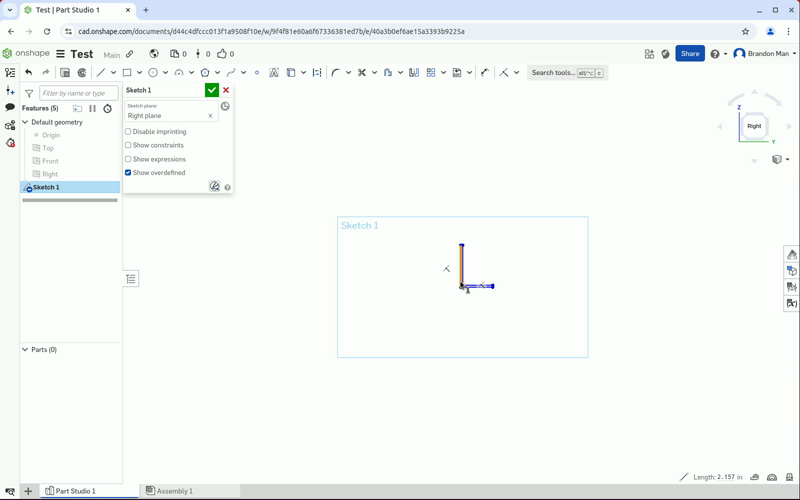
scroll(-6)
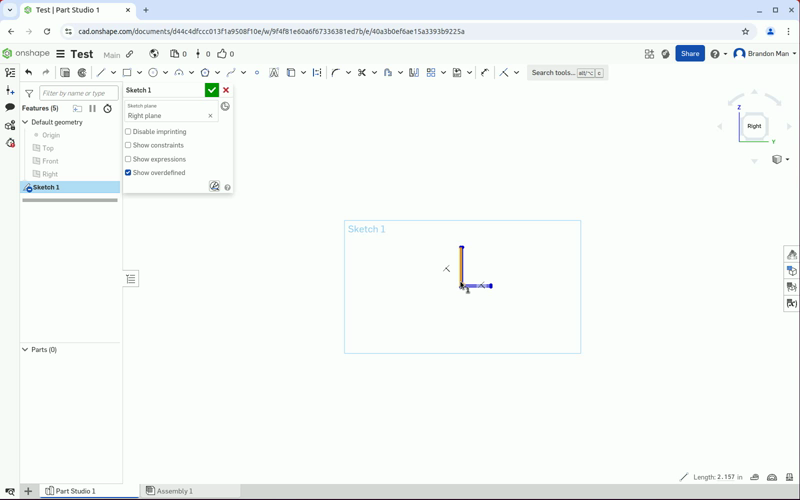
scroll(-6)
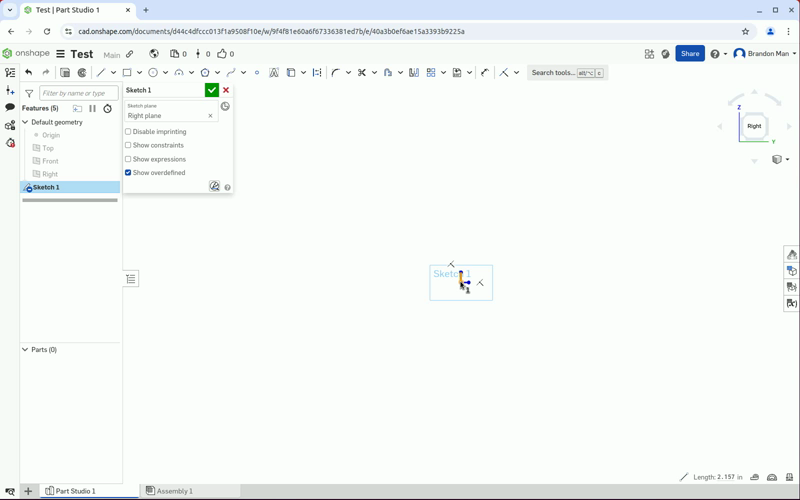
mouse_move(73, 352)
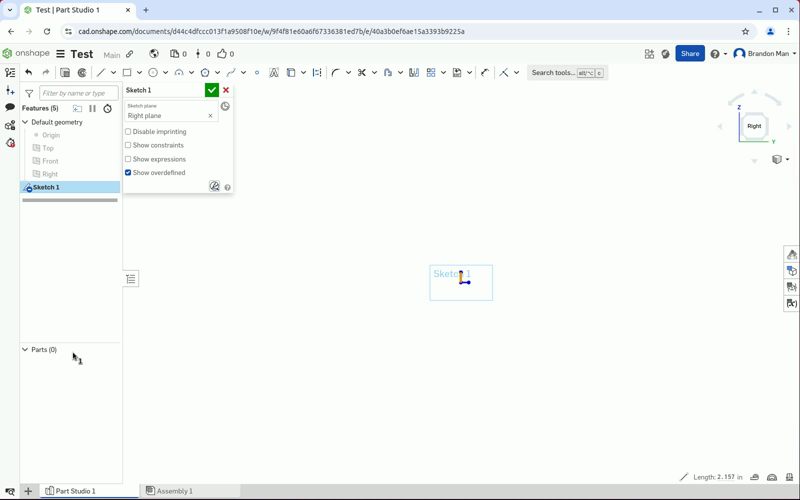
key(shift+y)
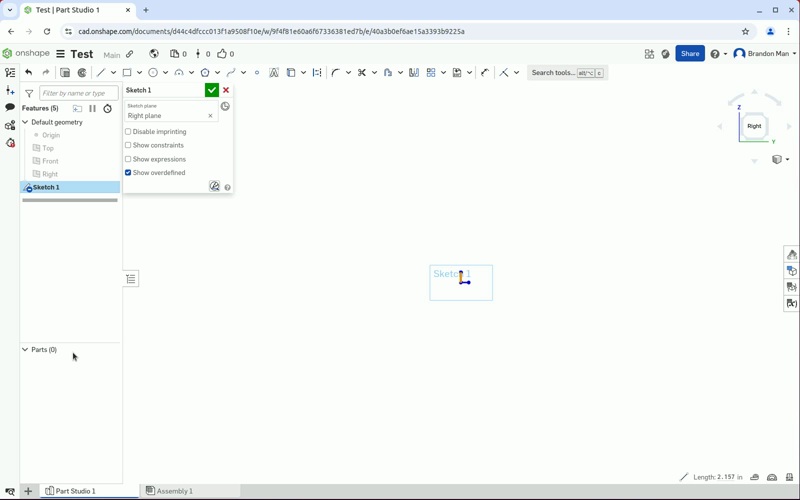
key(shift+e)
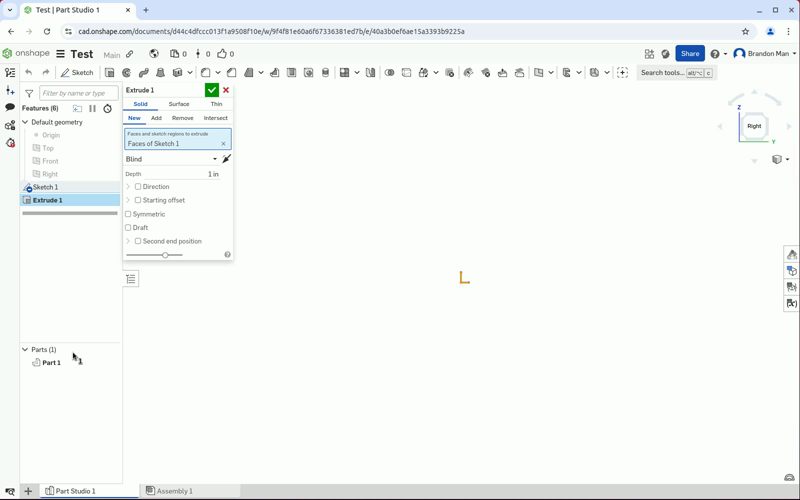
mouse_move(143, 106)
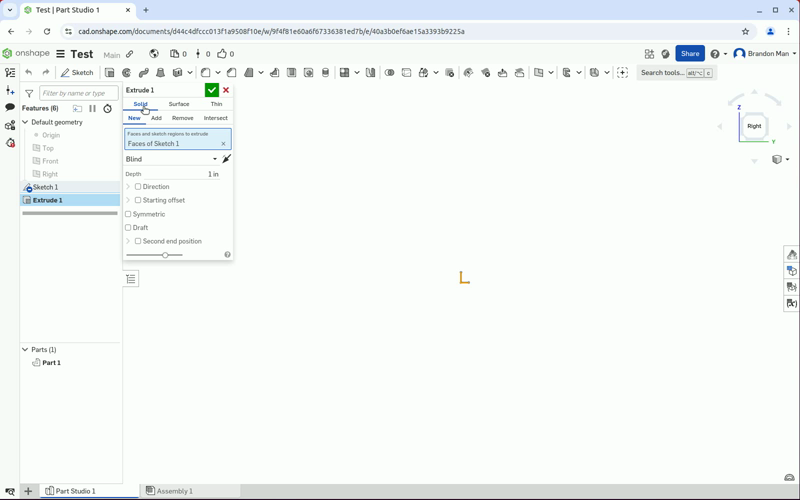
click(143, 106)
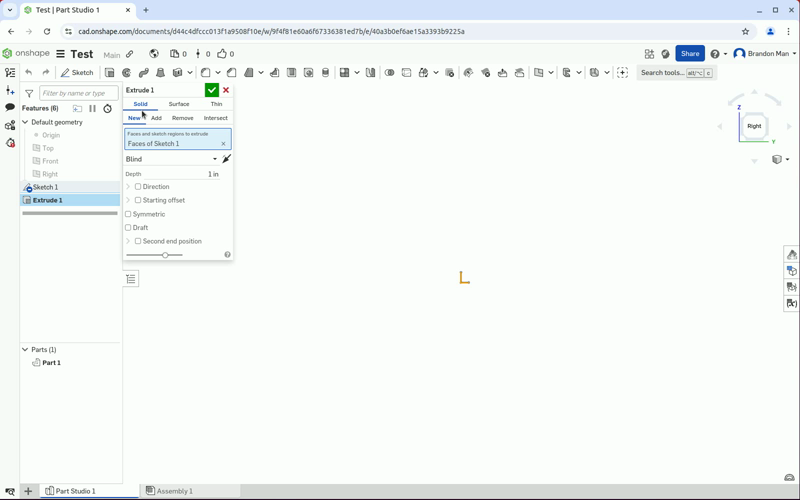
mouse_move(137, 120)
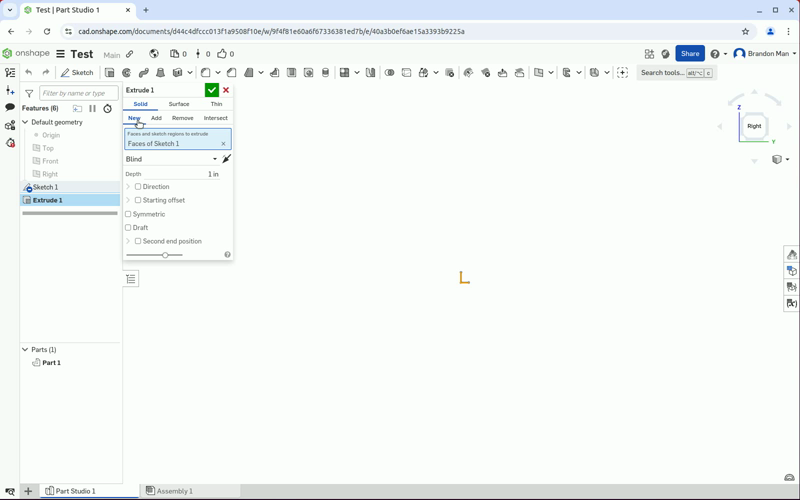
click(137, 120)
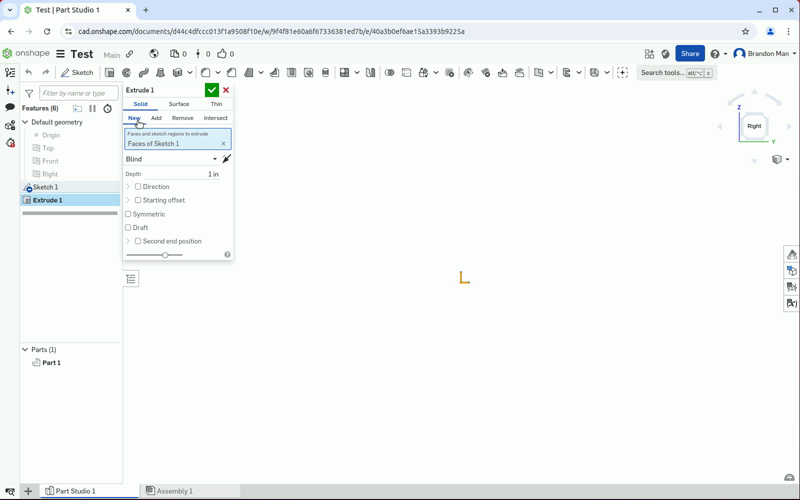
key(tab, 4)
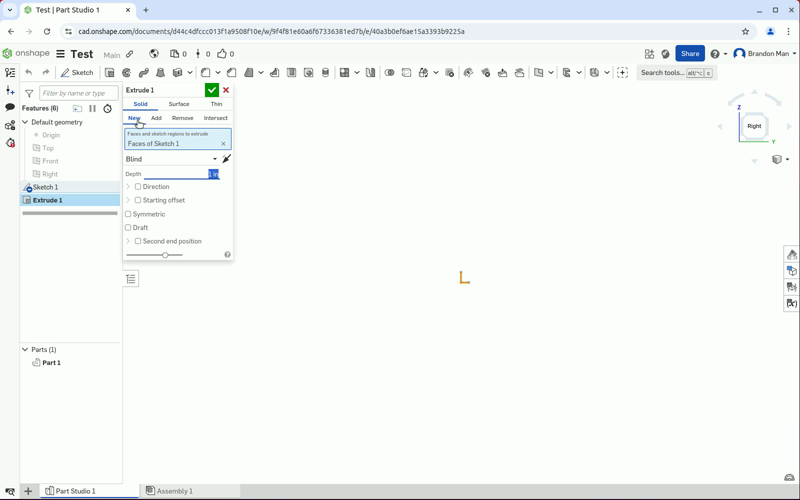
text(23.108)
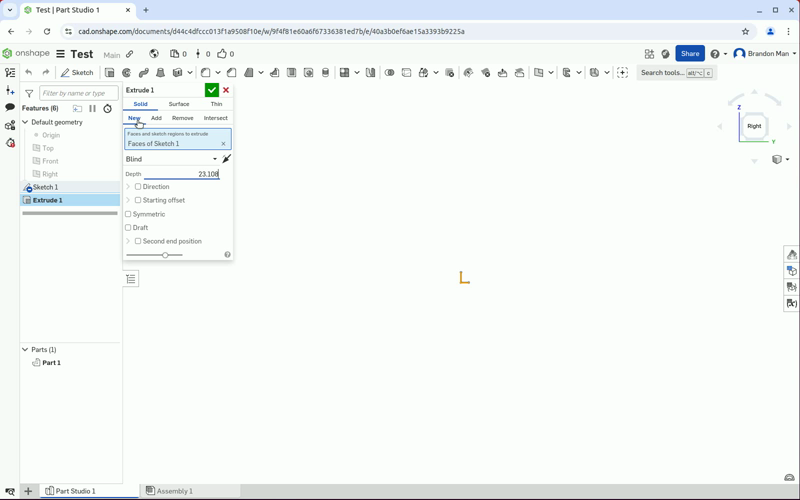
key(enter)
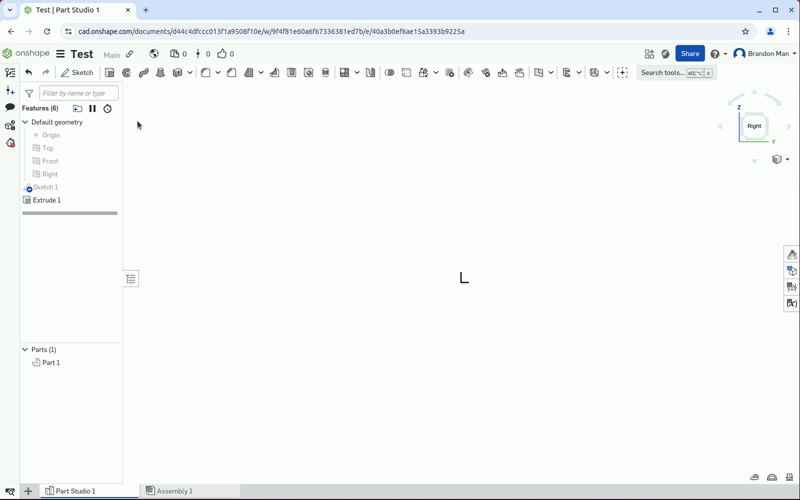
key(shift+h)
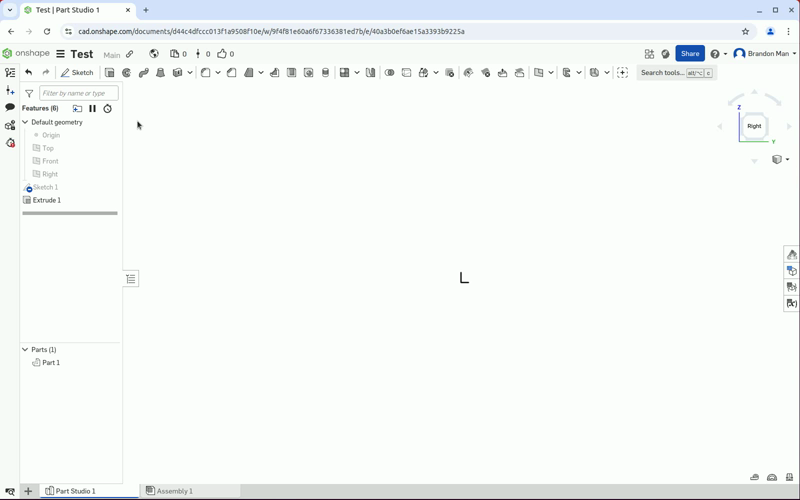
key(shift+h)
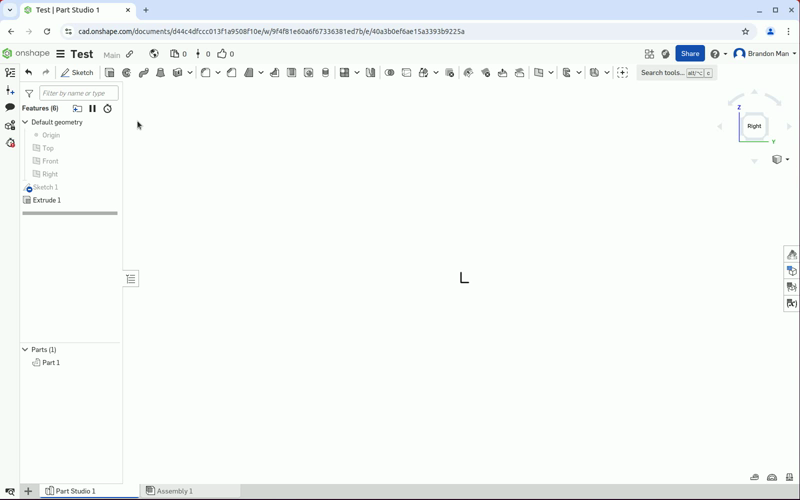
mouse_move(73, 189)
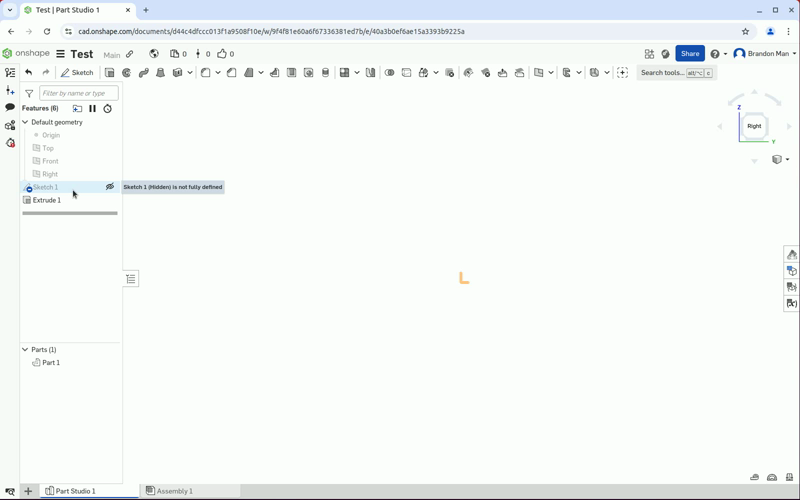
click(73, 189)
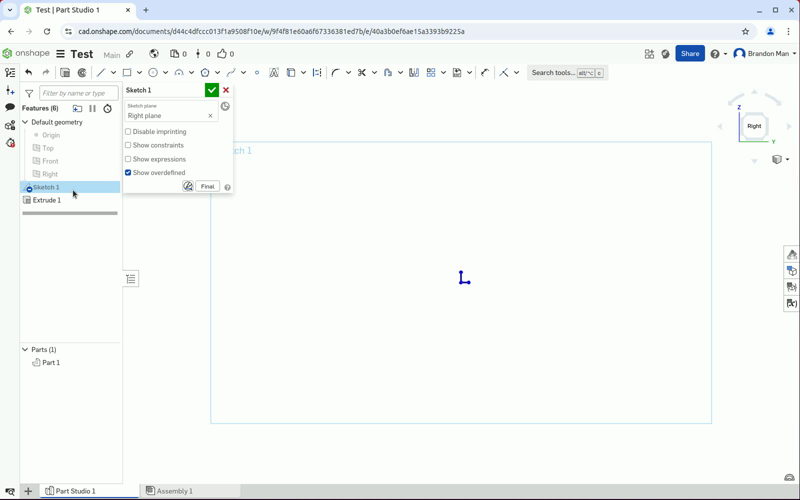
mouse_move(229, 92)
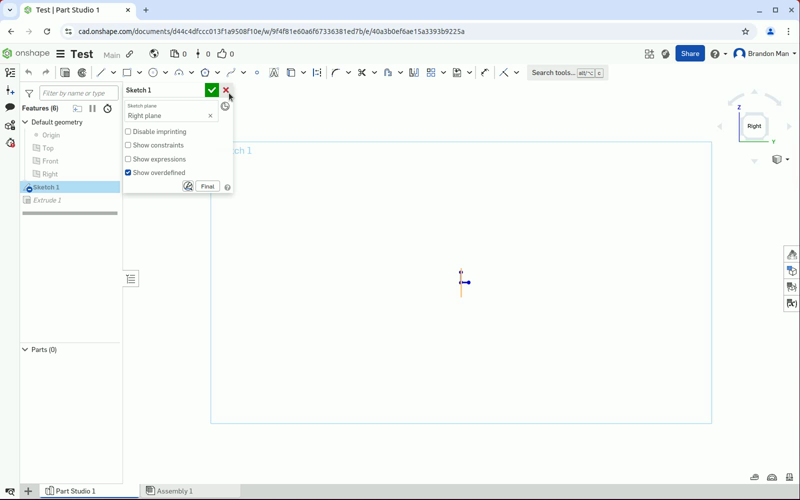
click(229, 92)
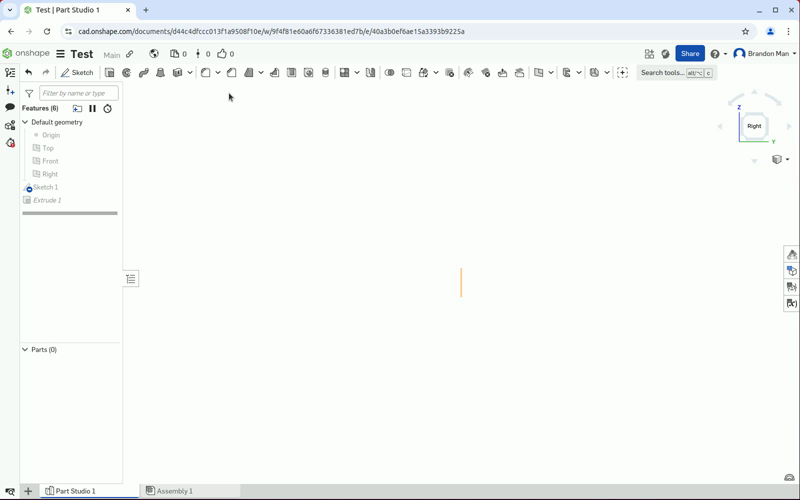
mouse_move(73, 352)
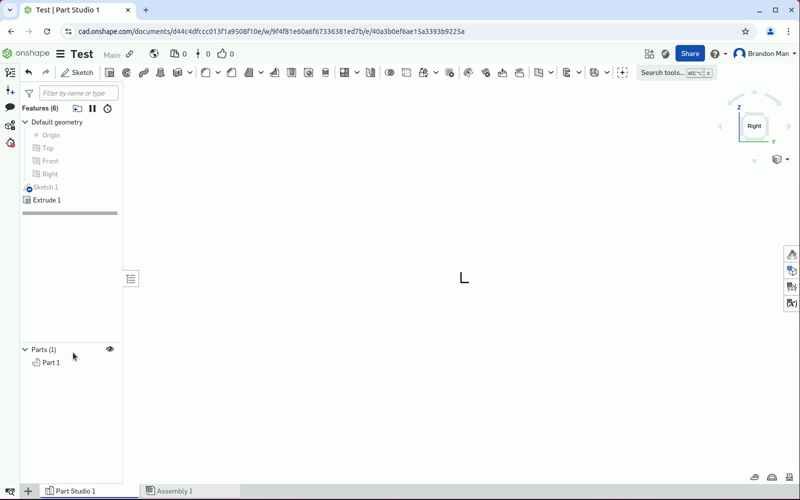
key(y)
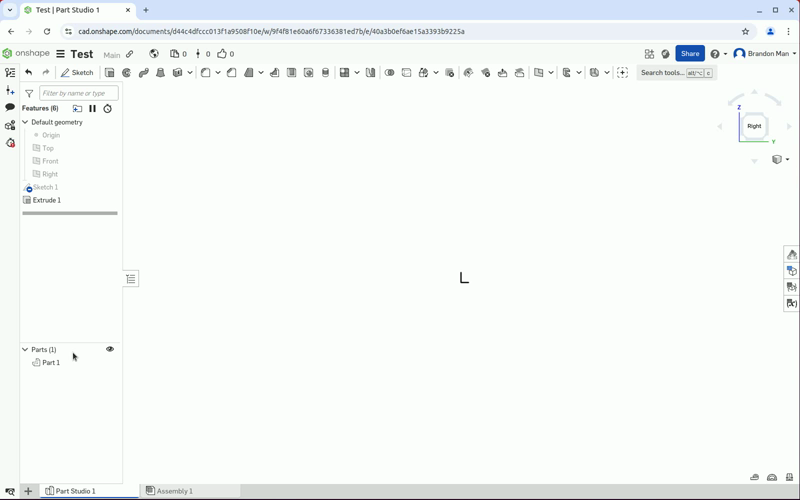
key(shift+p)
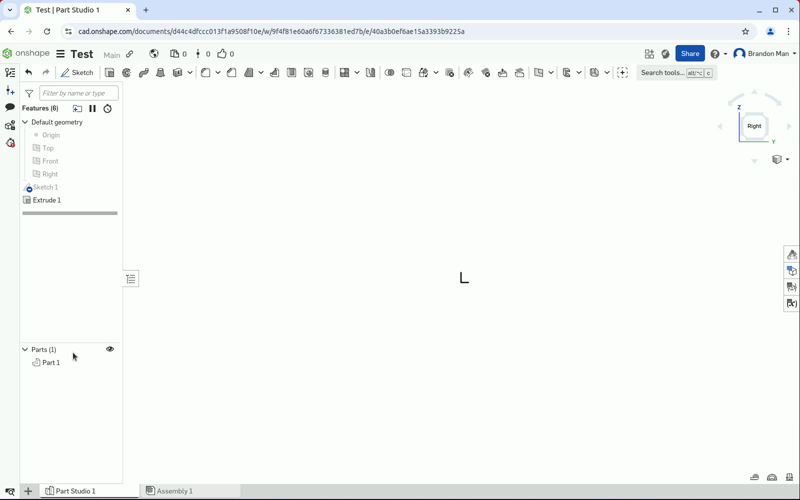
key(space)
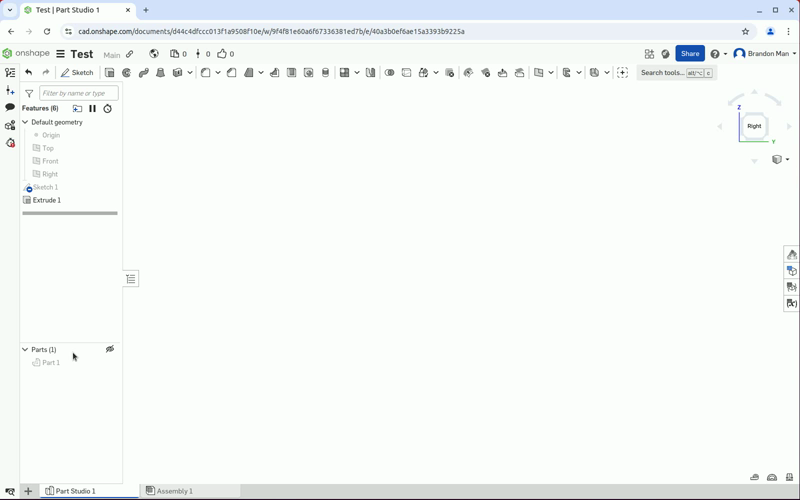
key_down(shift)
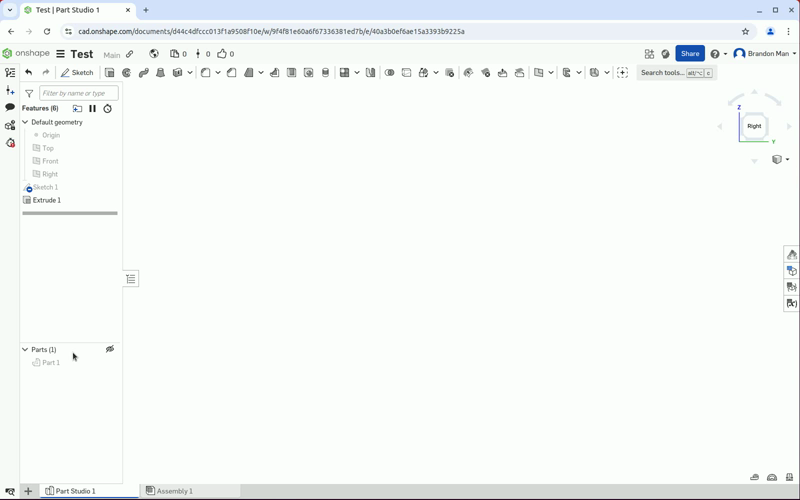
key(right)
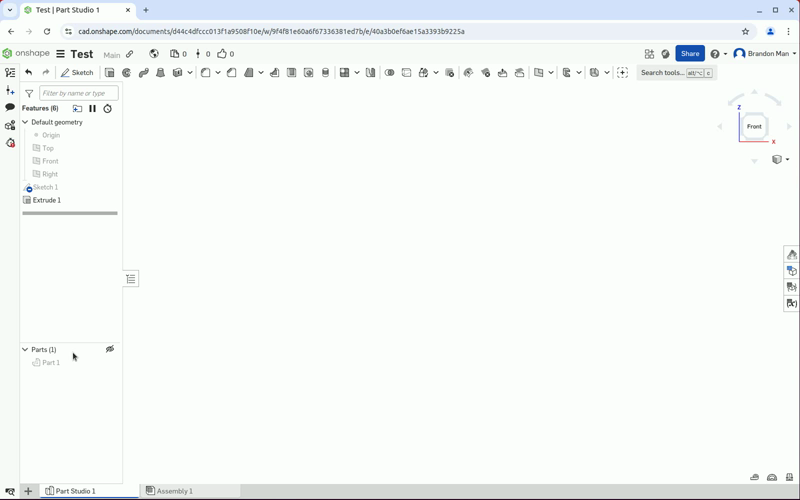
key_up(shift)
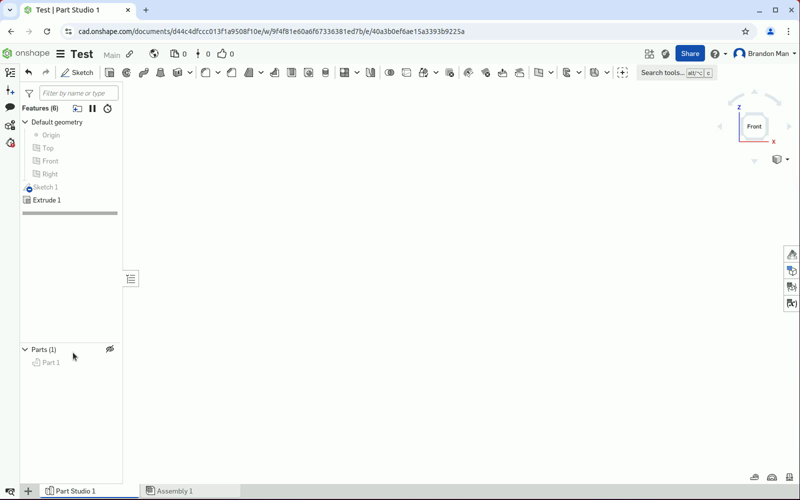
mouse_move(73, 352)
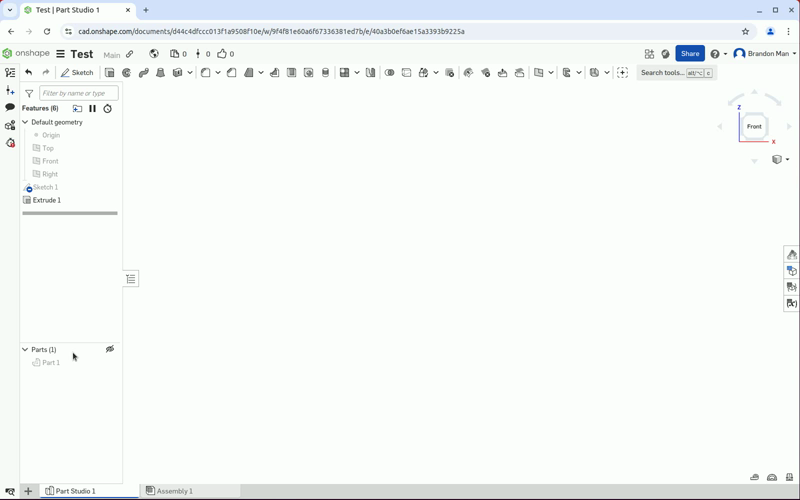
key(shift+y)
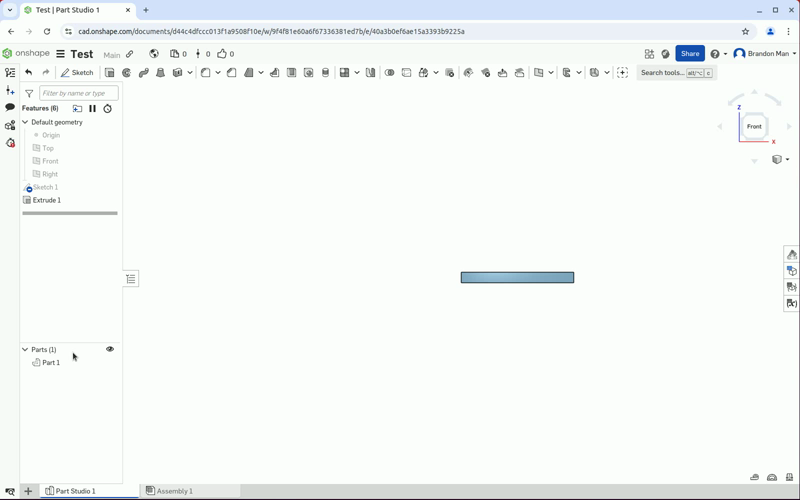
mouse_move(541, 75)
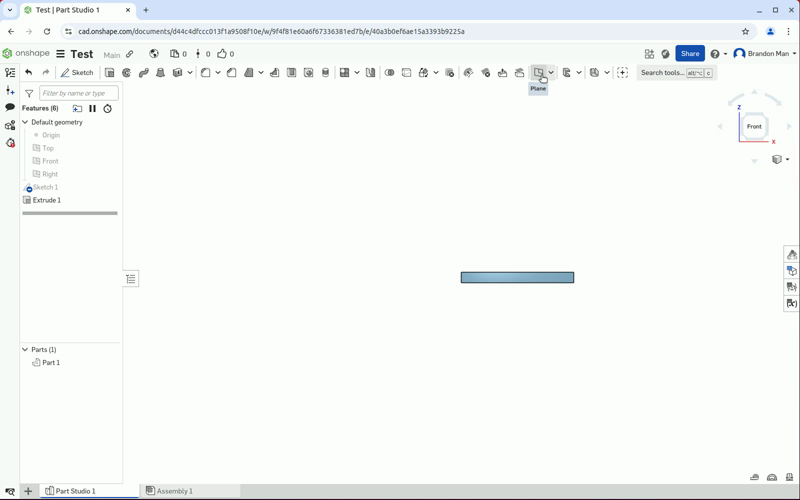
click(541, 75)
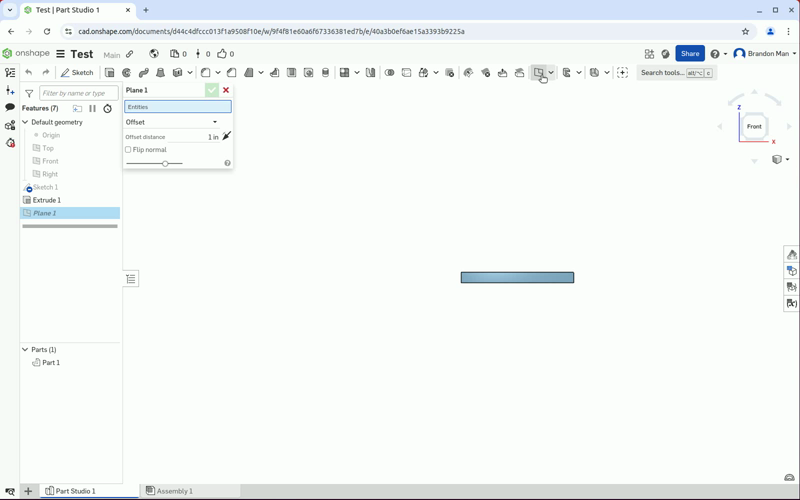
mouse_move(73, 163)
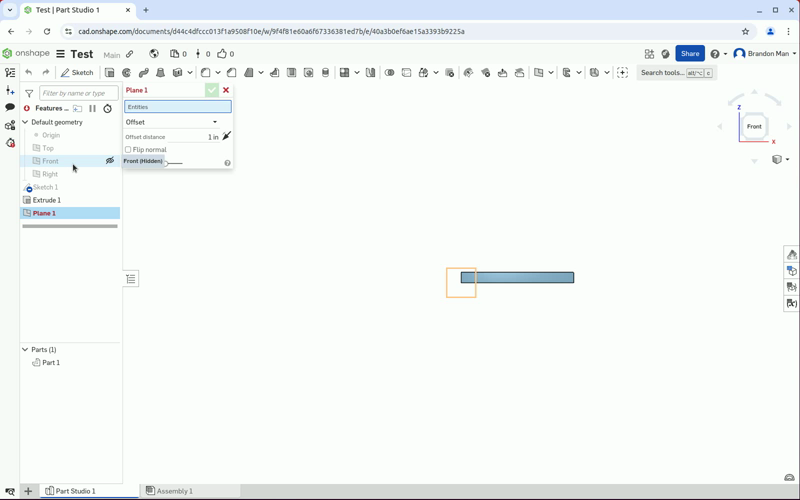
click(73, 163)
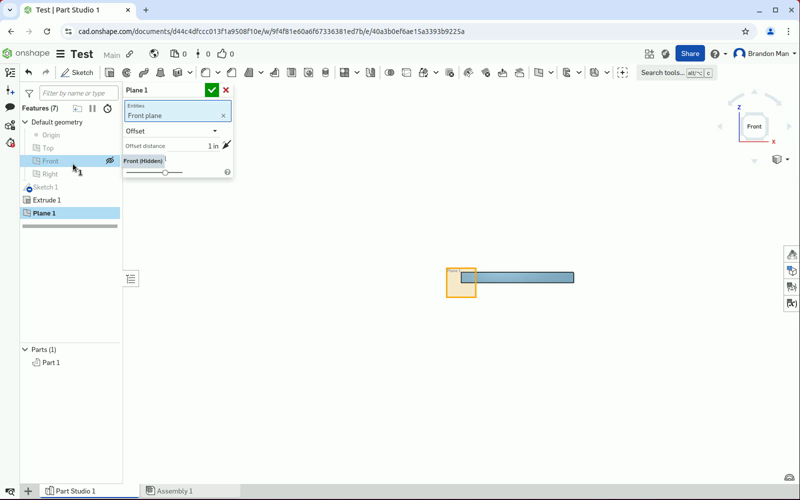
key(tab, 2)
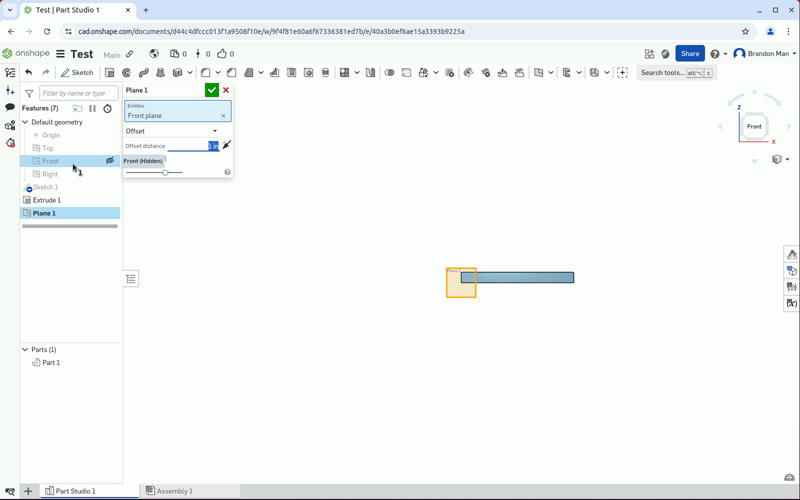
text(0.246)
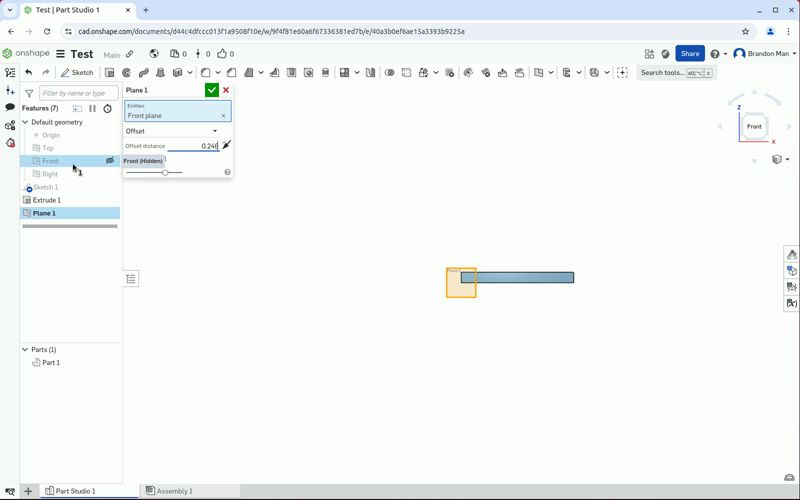
key(enter, 2)
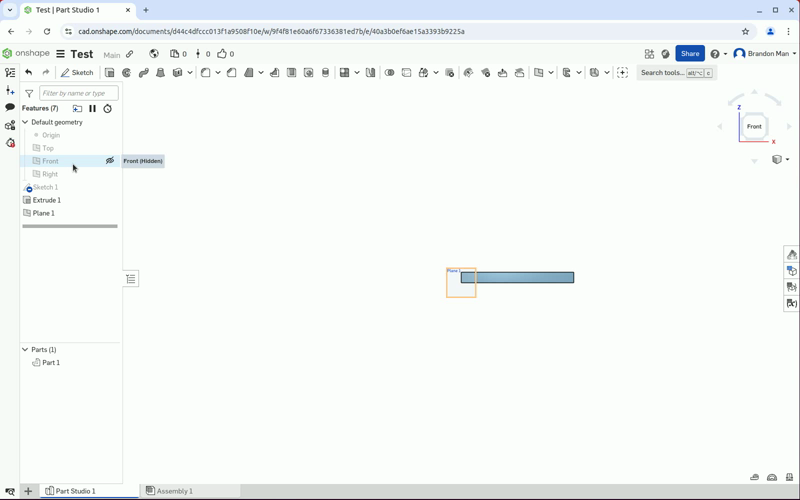
key(shift+s)
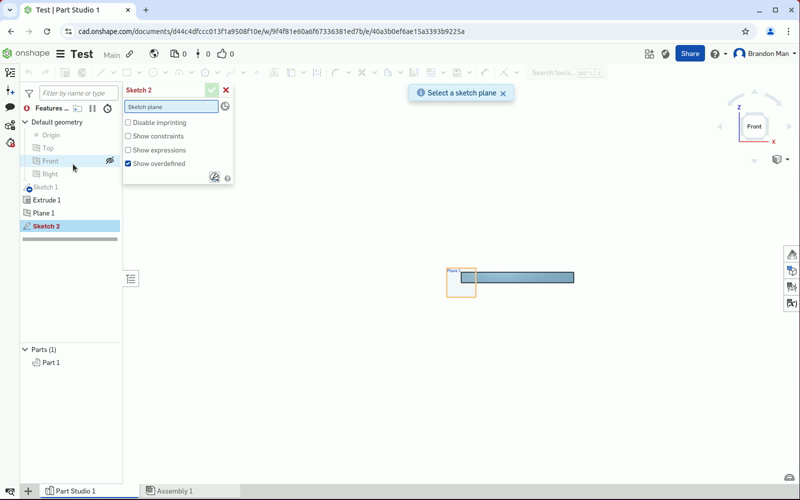
mouse_move(73, 215)
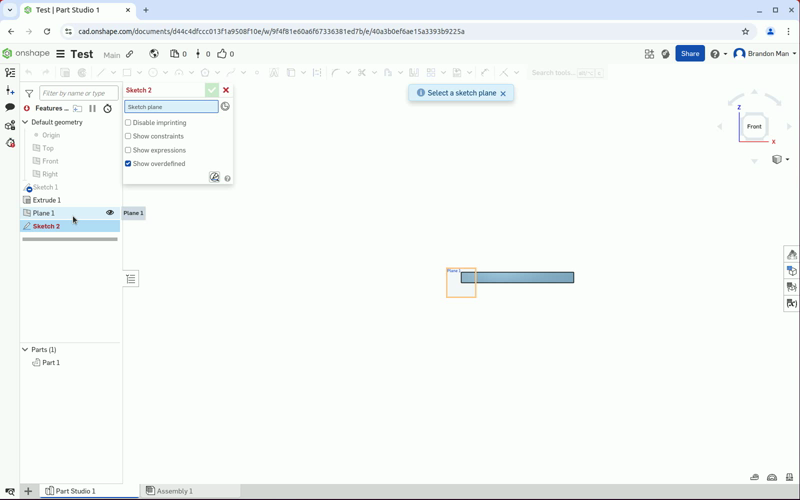
click(73, 215)
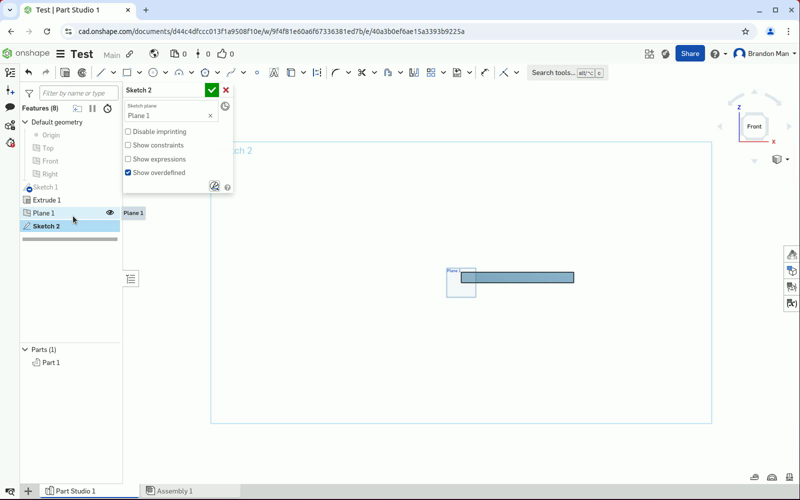
mouse_move(73, 352)
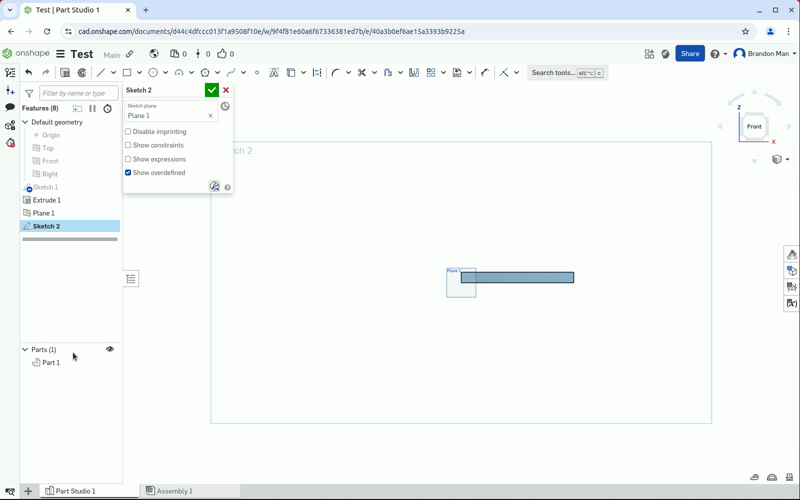
key(y)
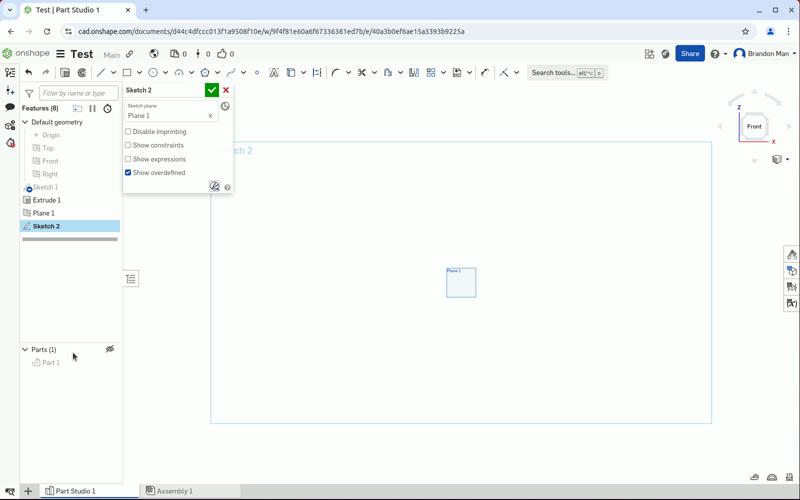
key(l)
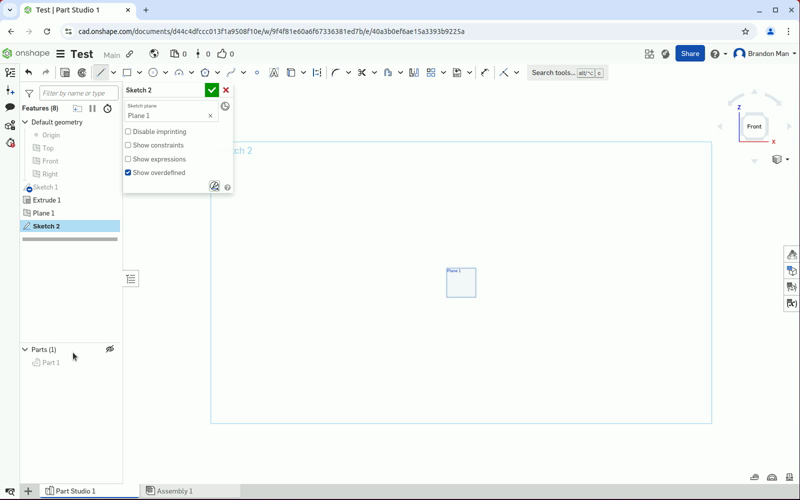
key_down(shift)
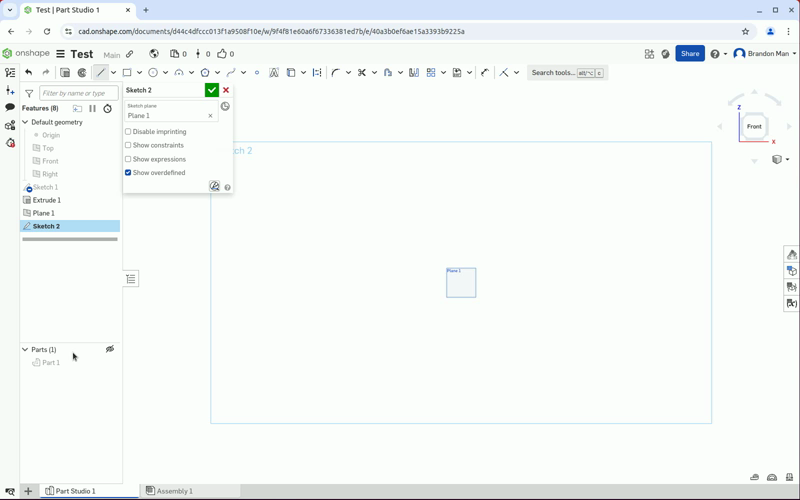
mouse_move(460, 282)
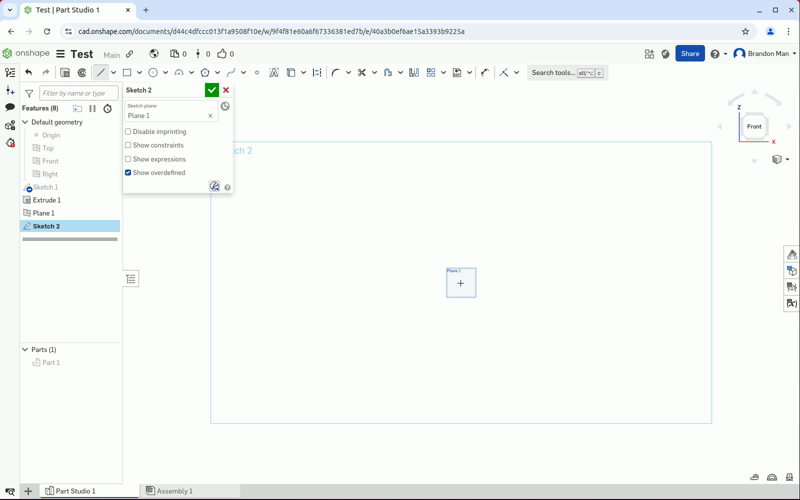
click(460, 282)
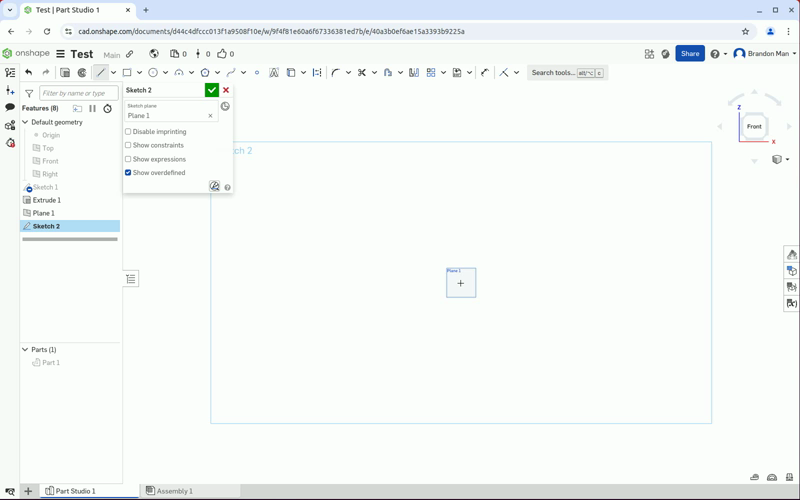
key_up(shift)
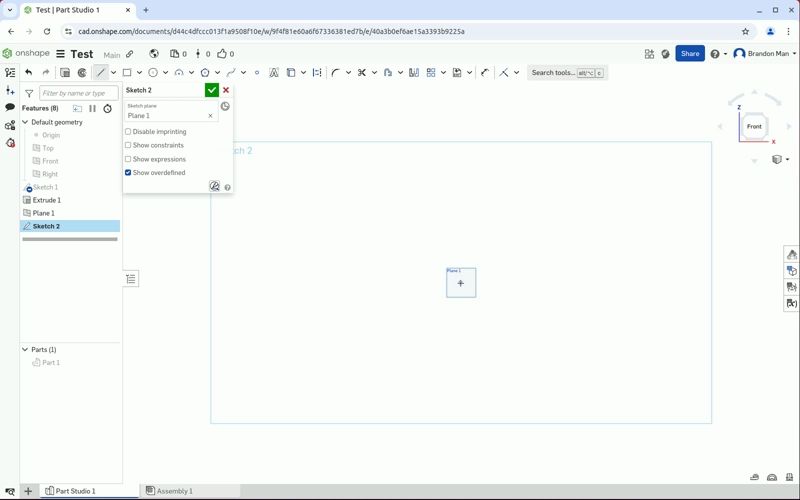
key_down(shift)
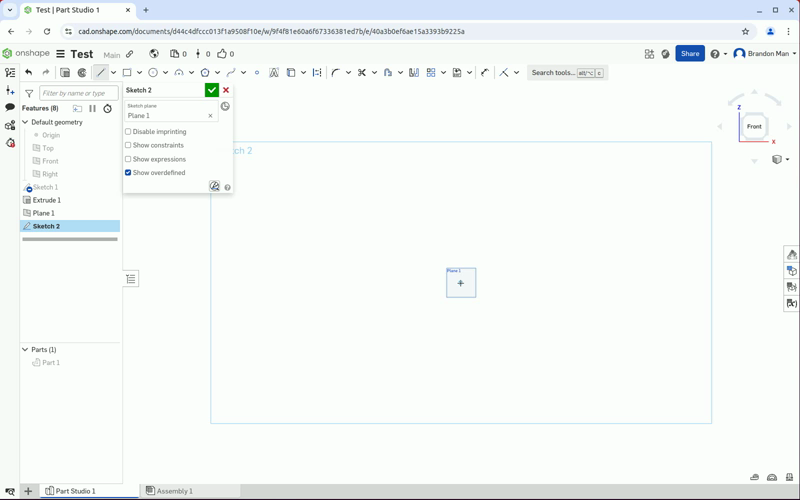
mouse_move(490, 282)
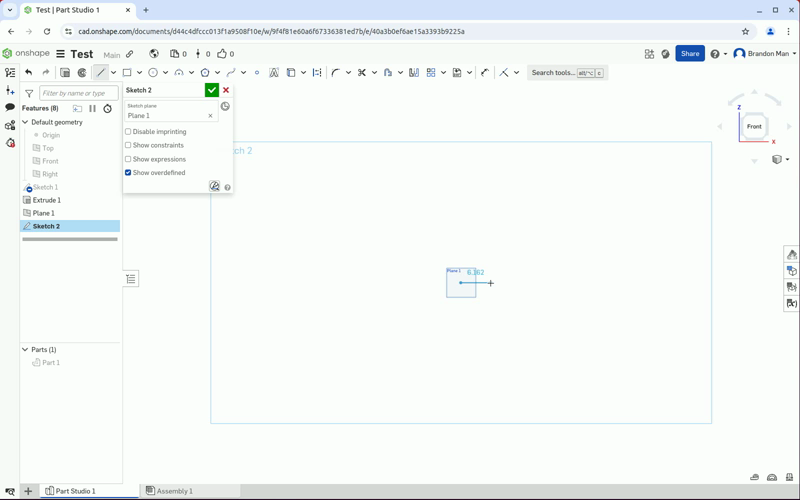
mouse_move(469, 282)
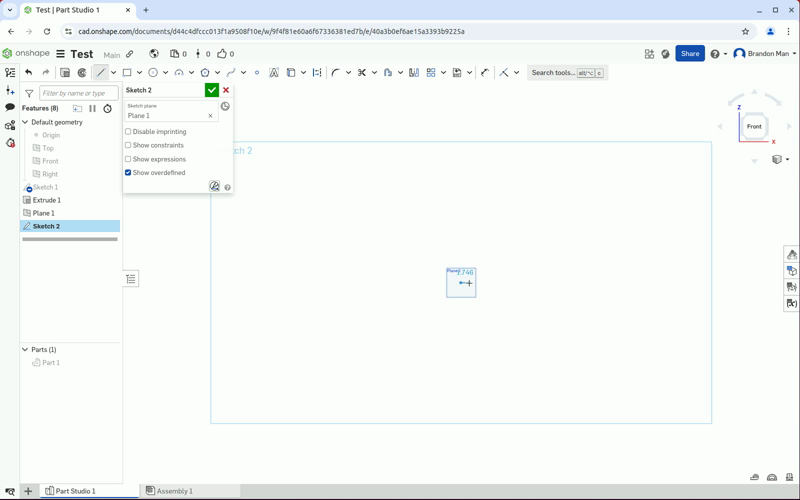
click(469, 282)
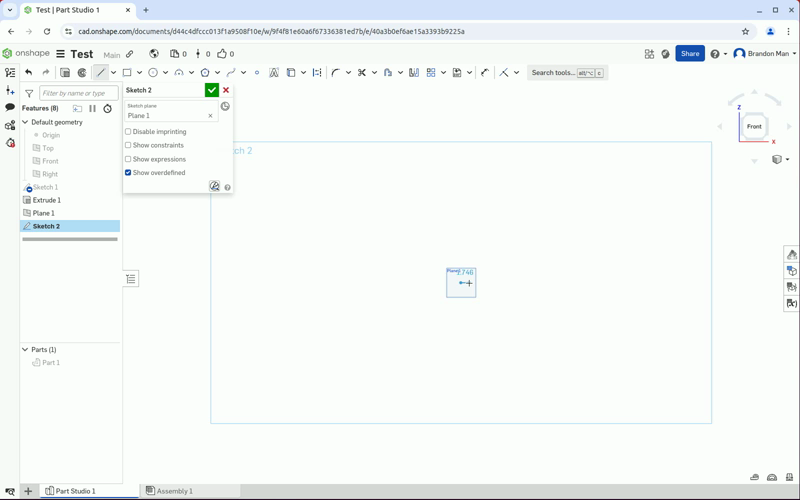
key_up(shift)
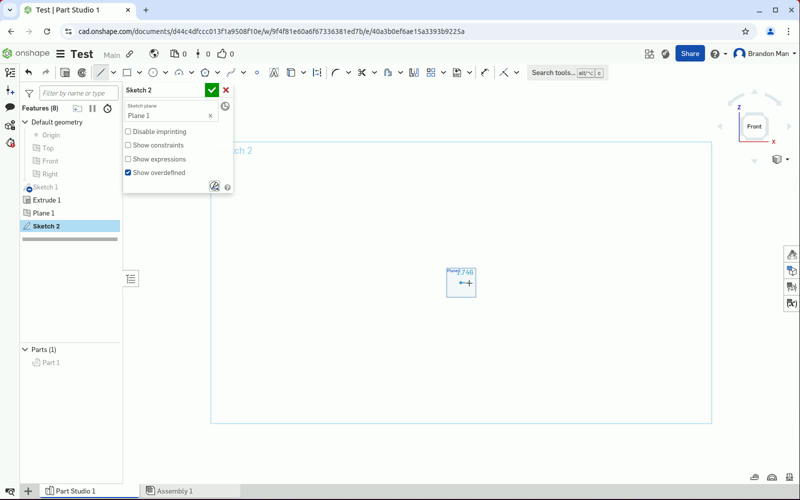
key_down(shift)
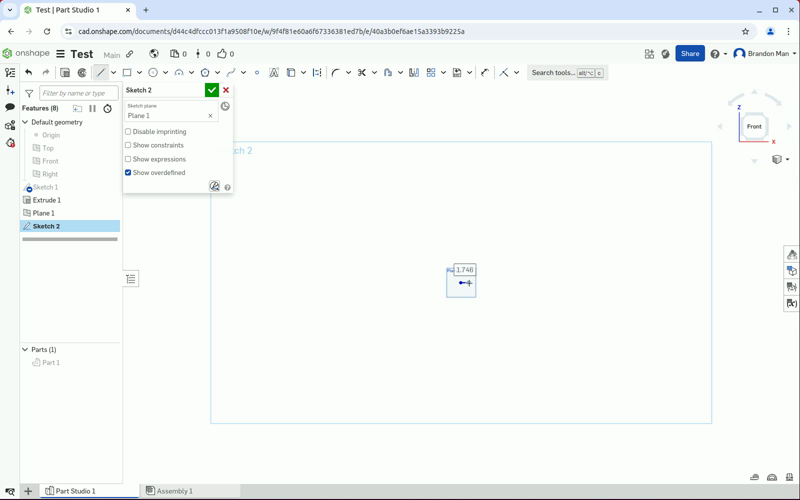
mouse_move(499, 282)
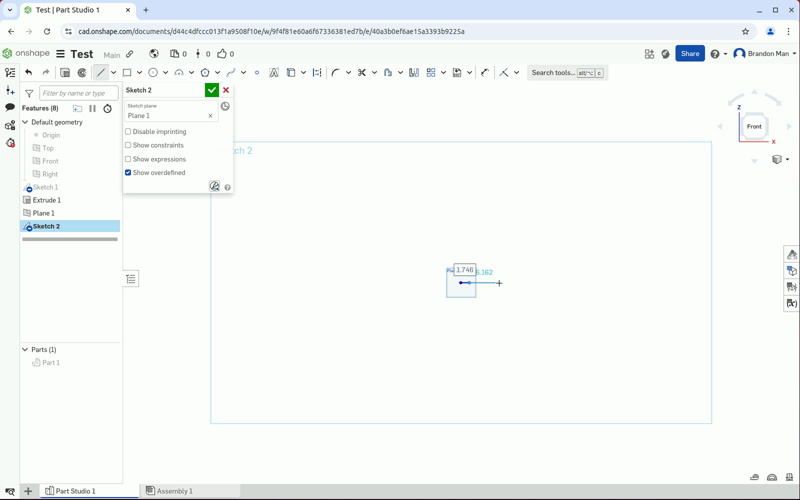
mouse_move(469, 272)
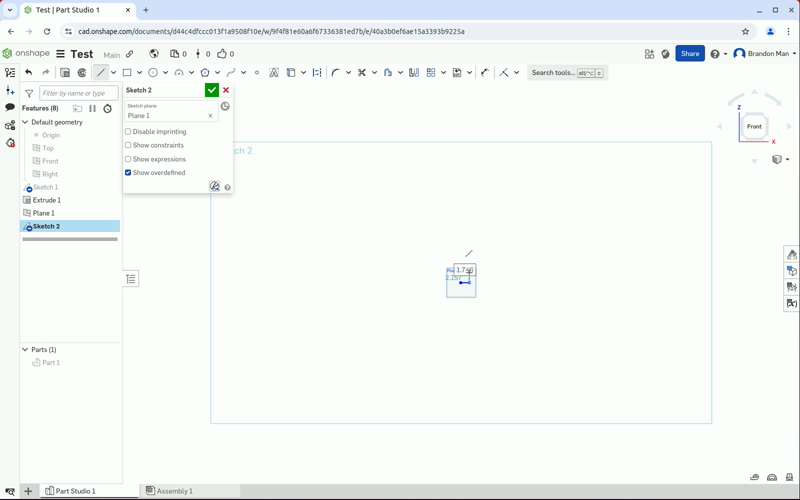
click(469, 272)
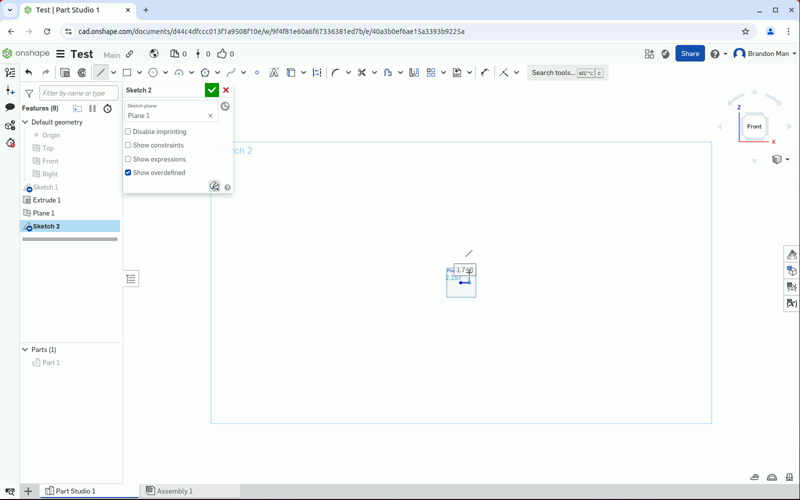
key_up(shift)
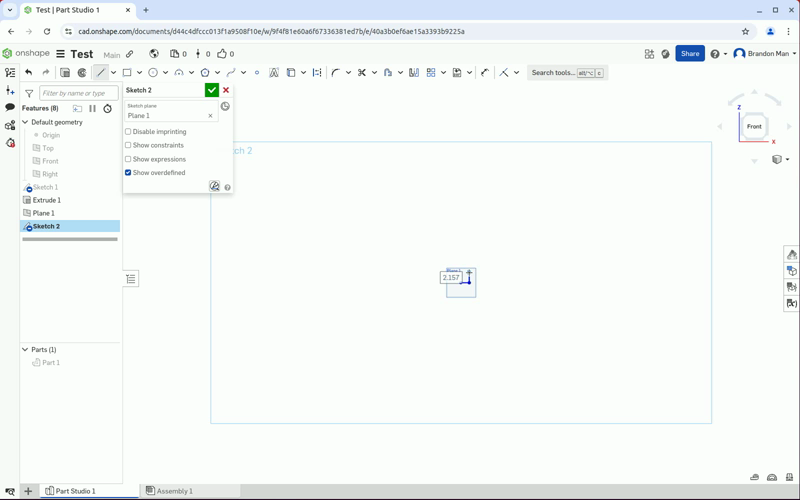
key_down(shift)
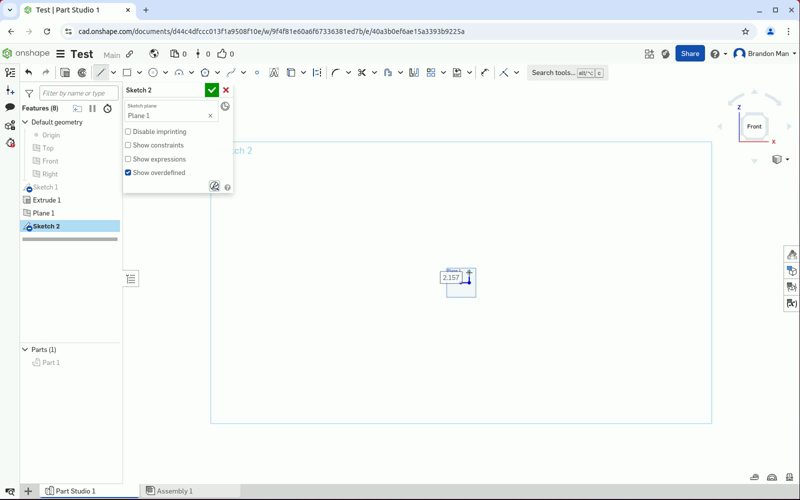
mouse_move(499, 272)
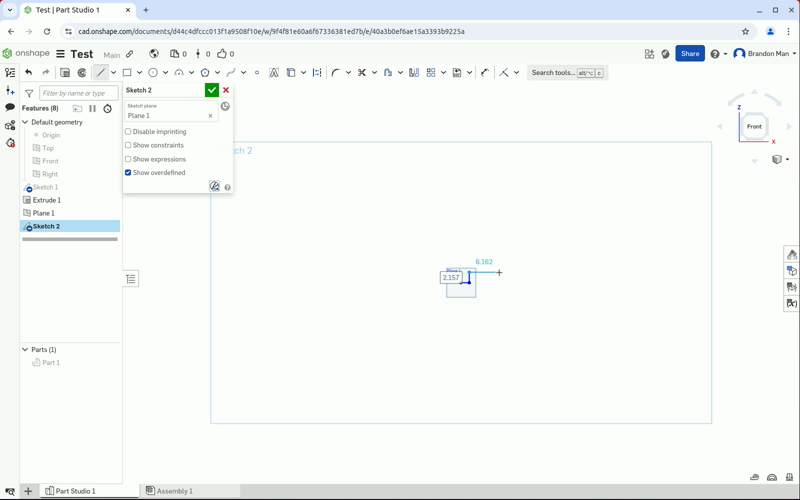
mouse_move(460, 272)
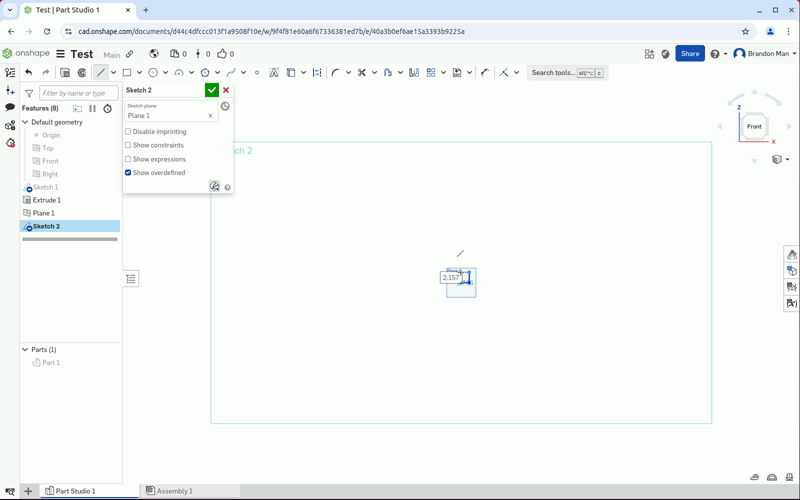
click(460, 272)
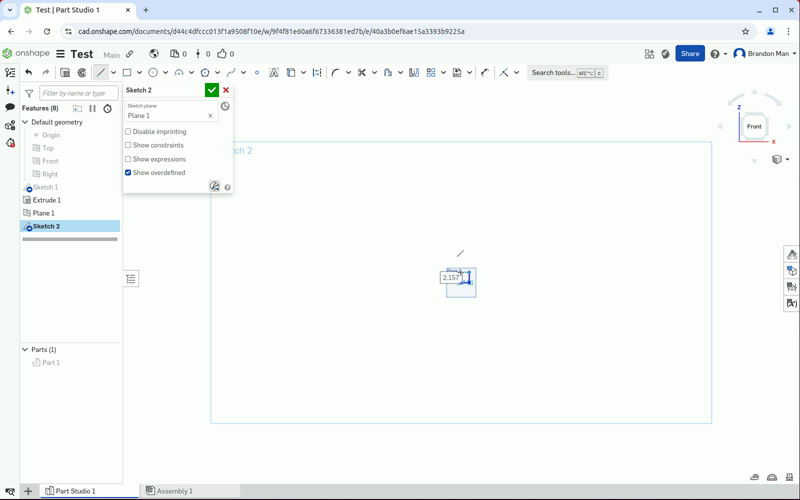
key_up(shift)
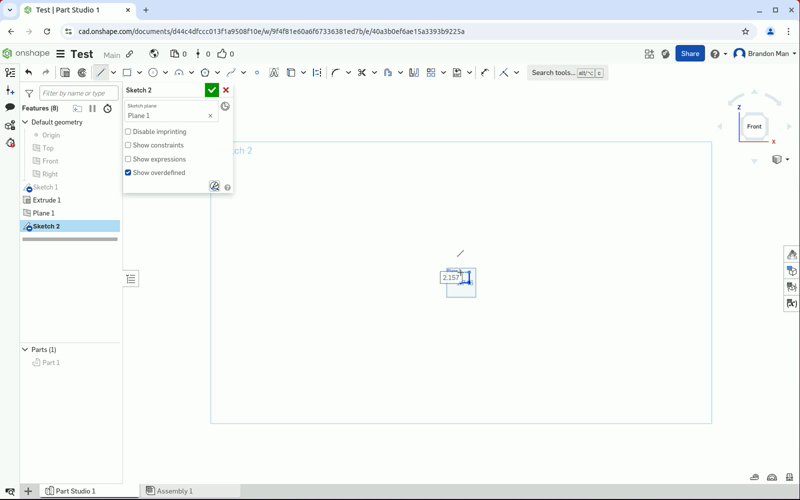
mouse_move(490, 272)
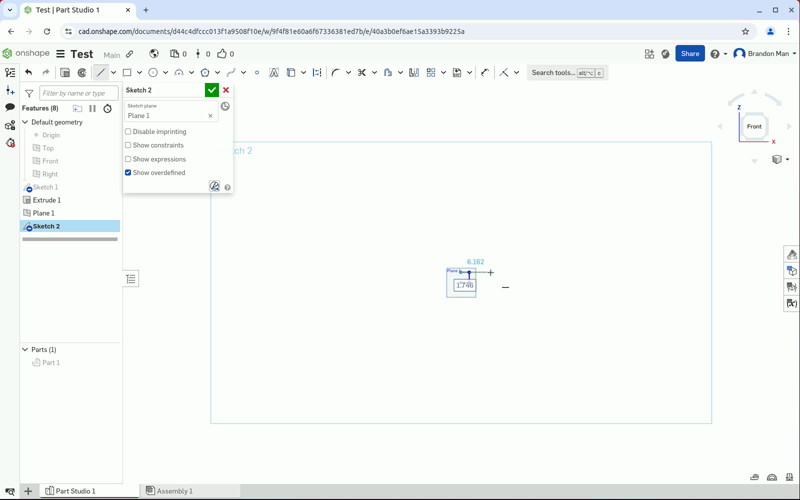
key_down(shift)
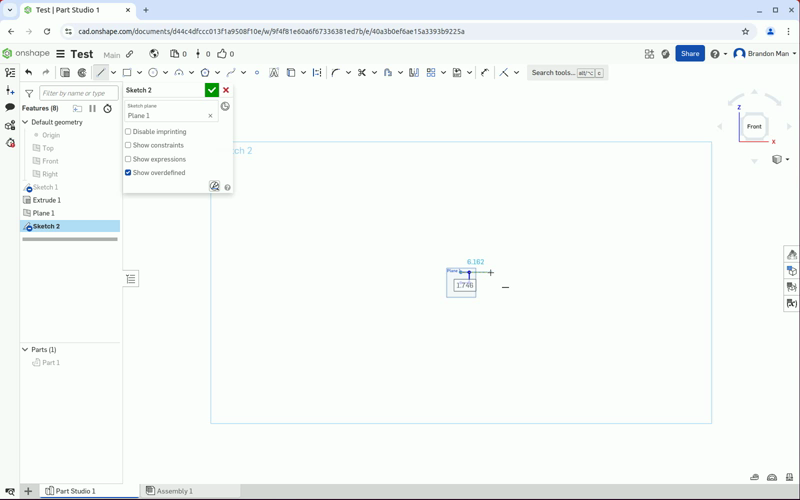
mouse_move(460, 282)
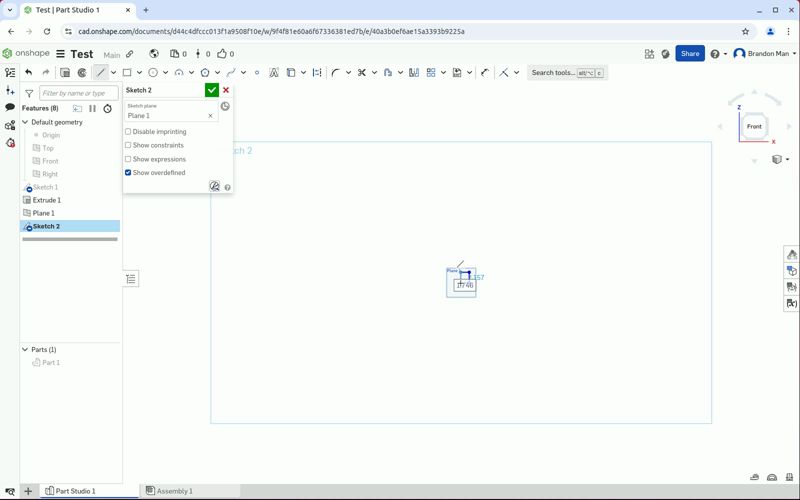
key_up(shift)
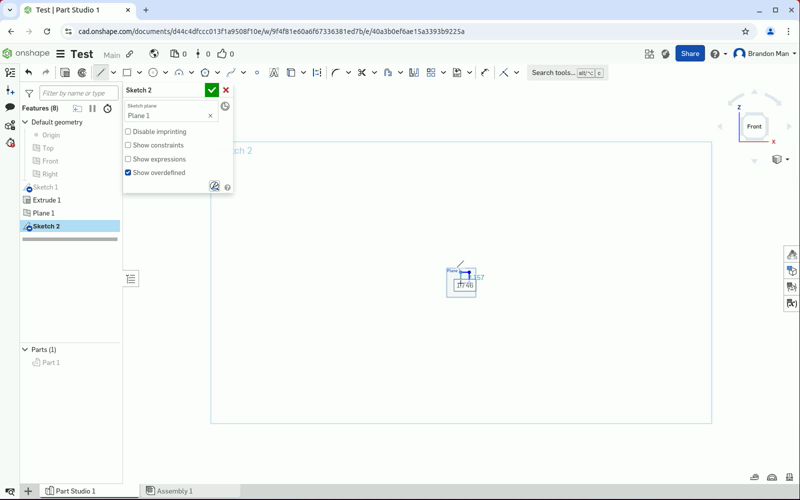
click(460, 282)
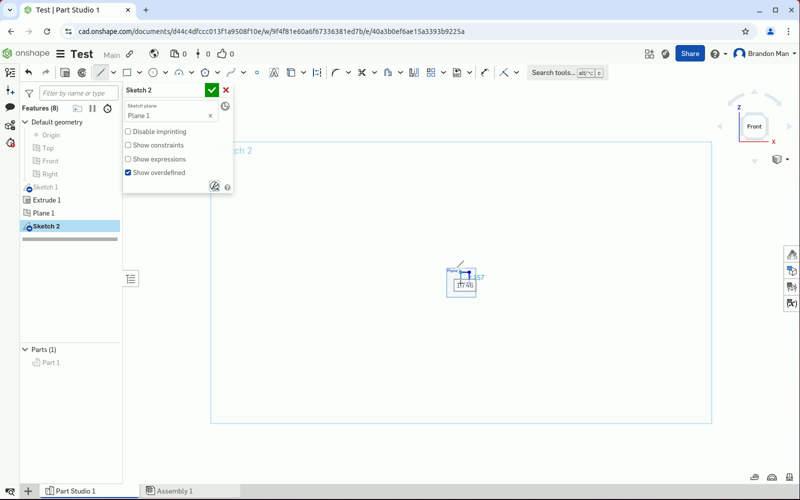
key(esc)
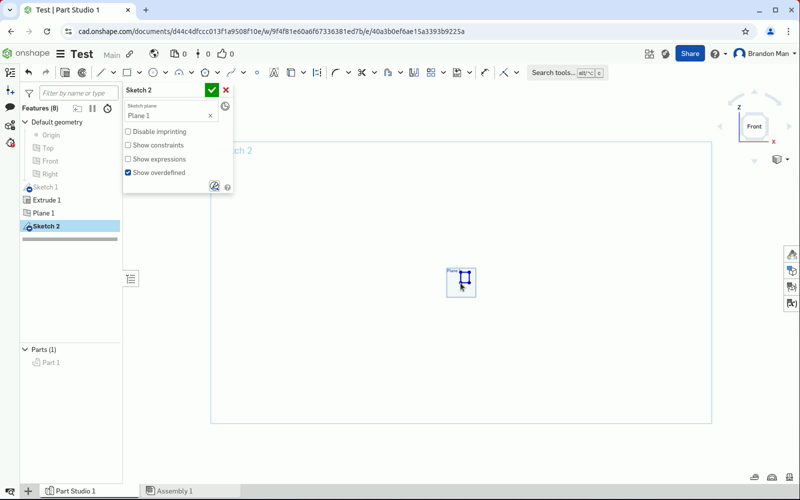
mouse_move(461, 277)
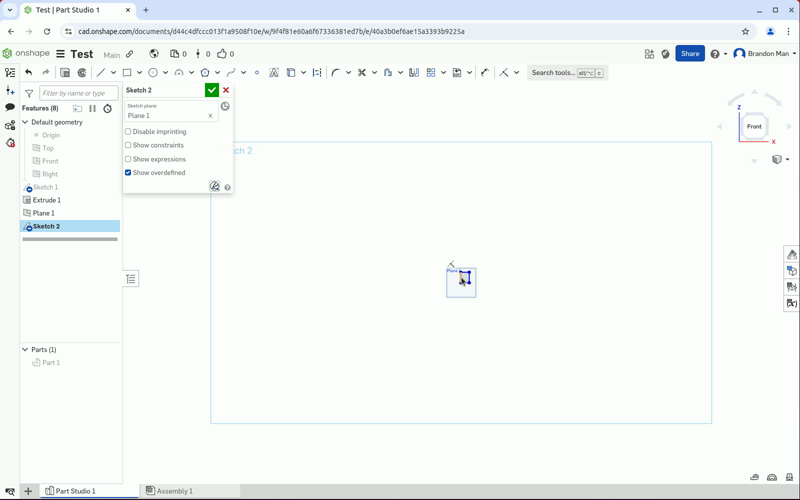
scroll(6)
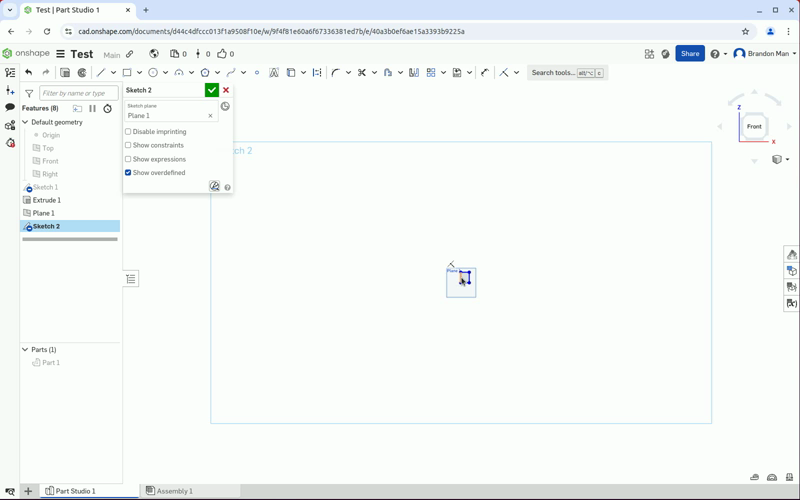
scroll(6)
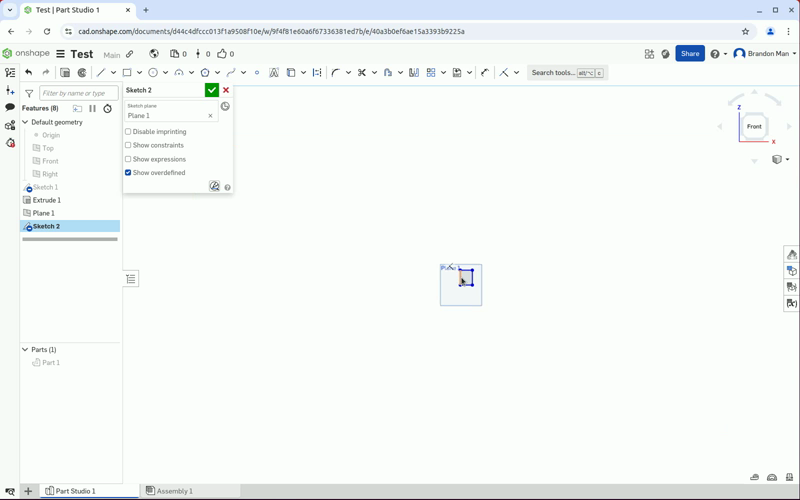
scroll(6)
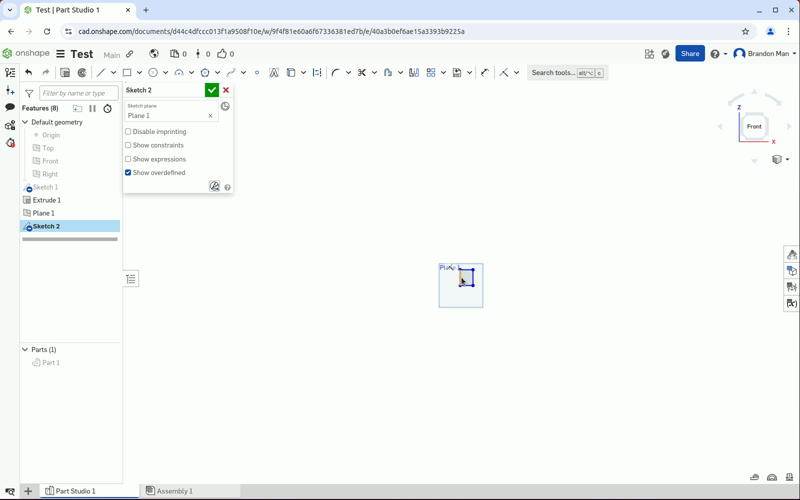
scroll(6)
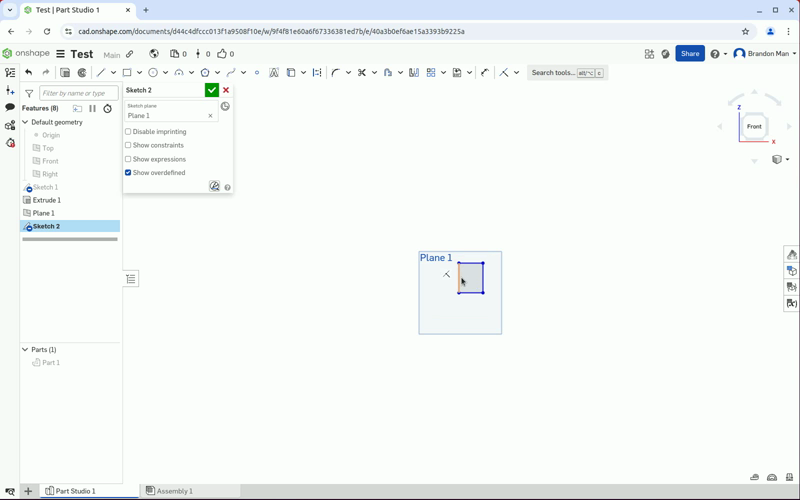
scroll(6)
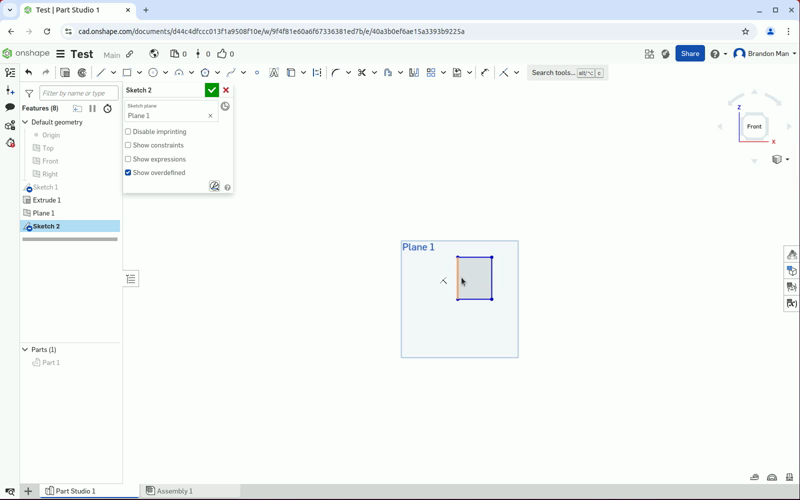
scroll(6)
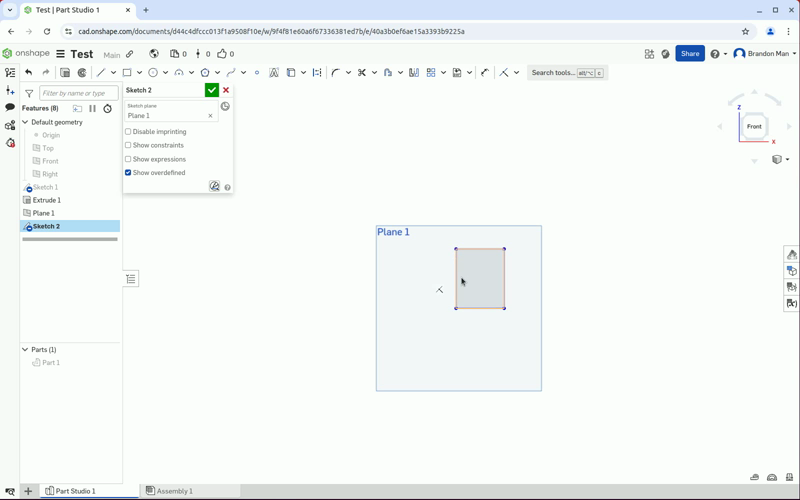
scroll(6)
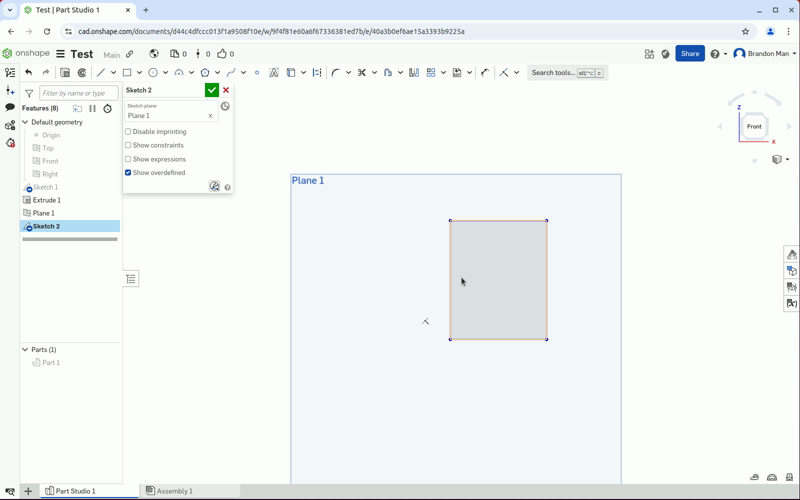
click(461, 277)
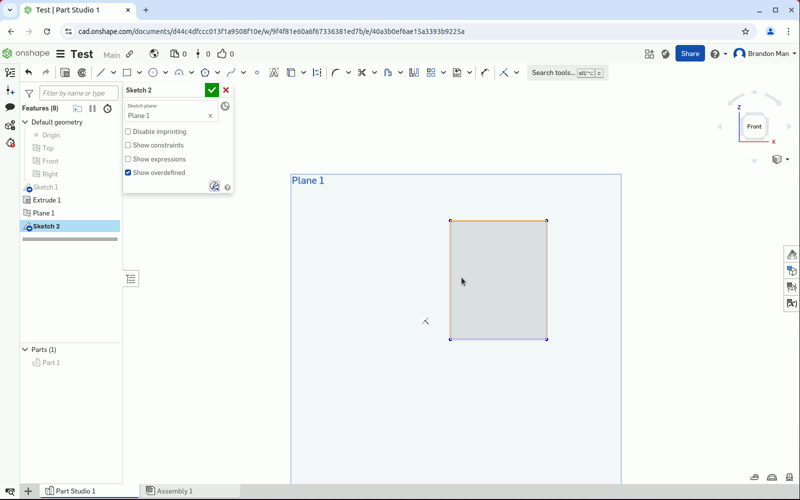
scroll(-6)
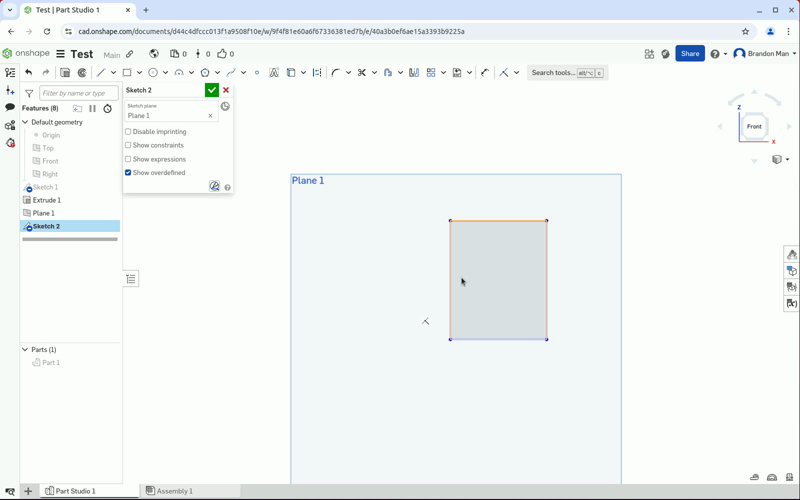
scroll(-6)
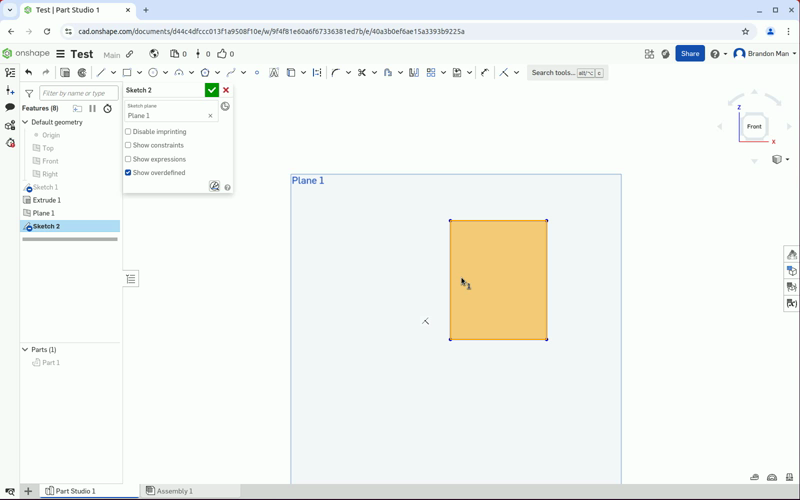
scroll(-6)
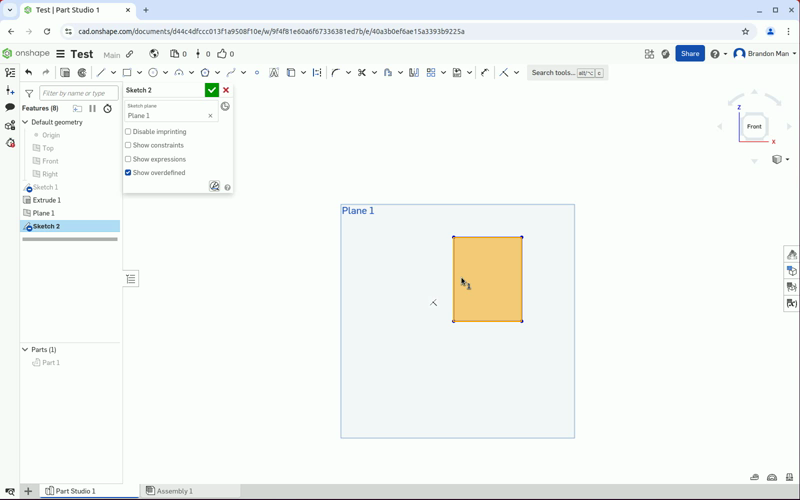
scroll(-6)
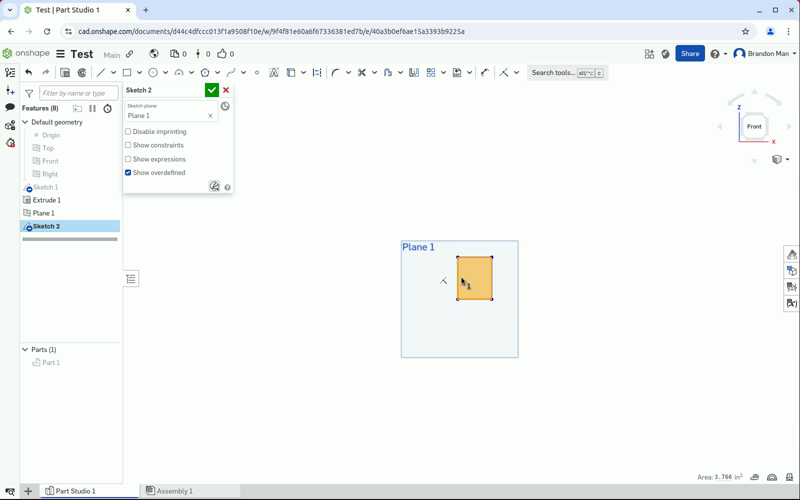
scroll(-6)
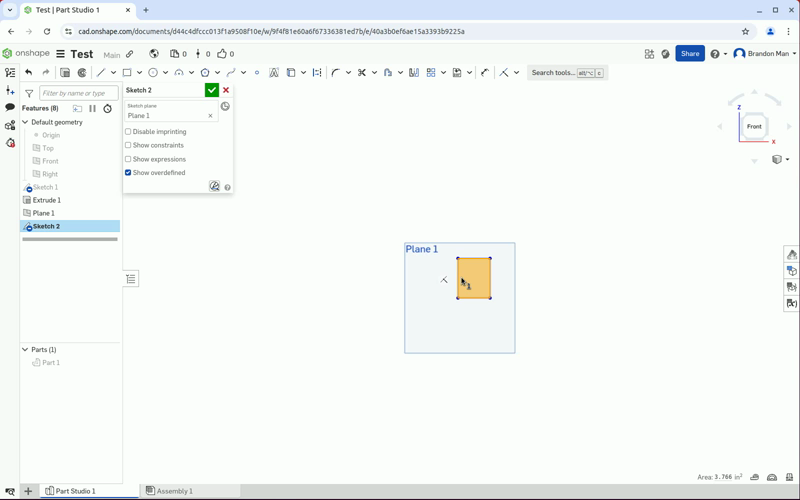
scroll(-6)
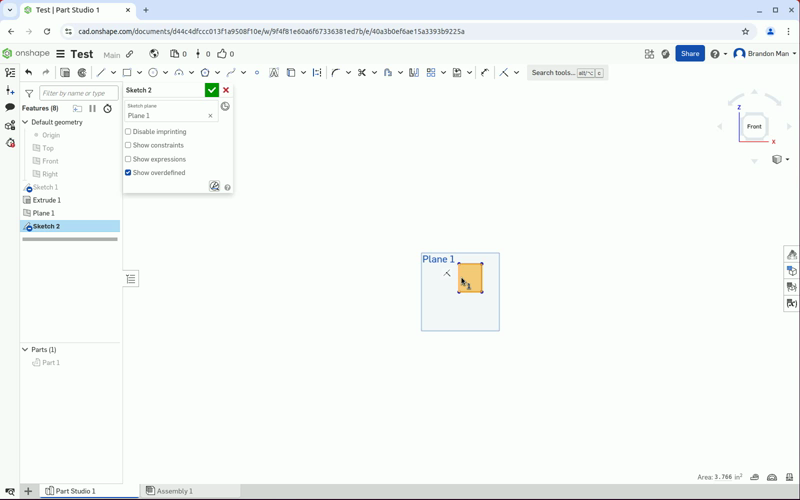
scroll(-6)
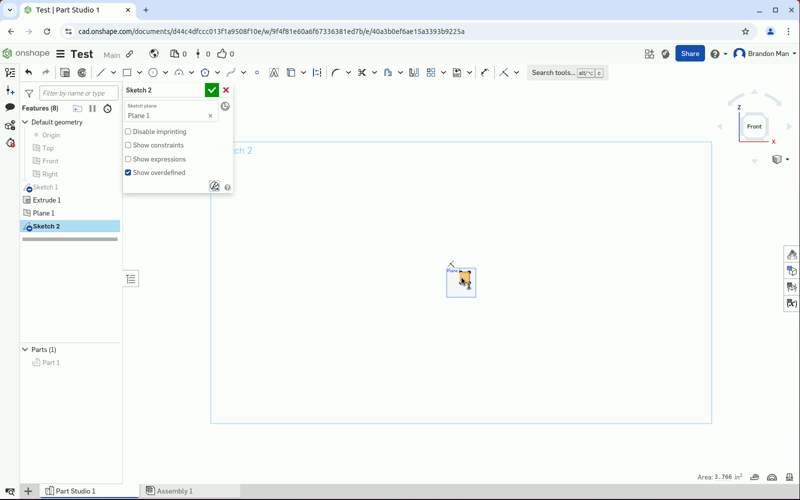
mouse_move(73, 352)
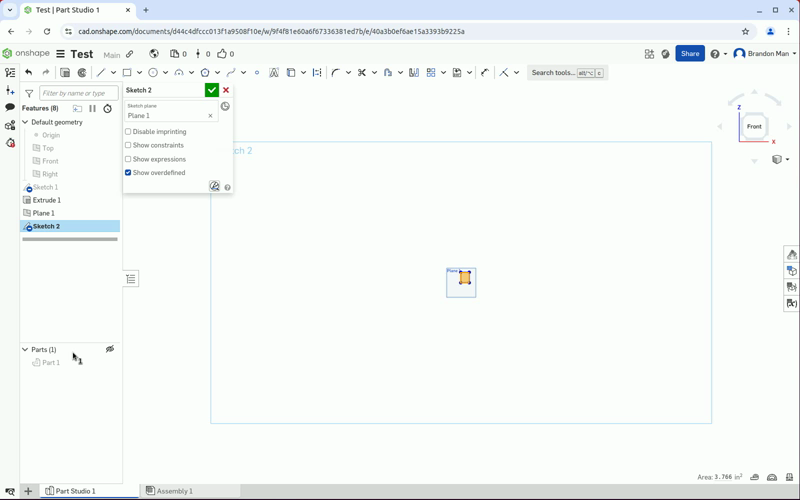
key(shift+y)
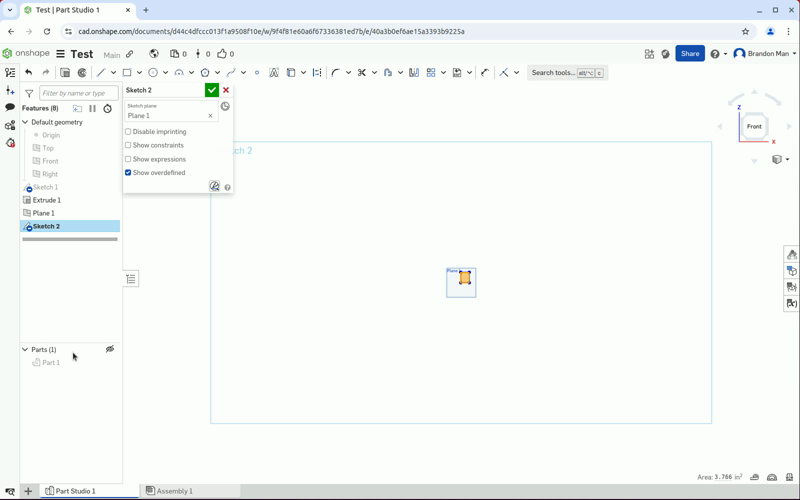
key(shift+e)
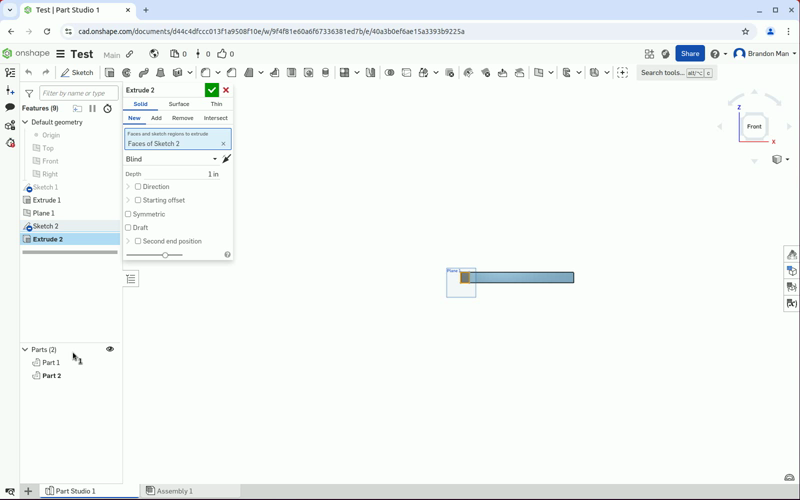
mouse_move(143, 106)
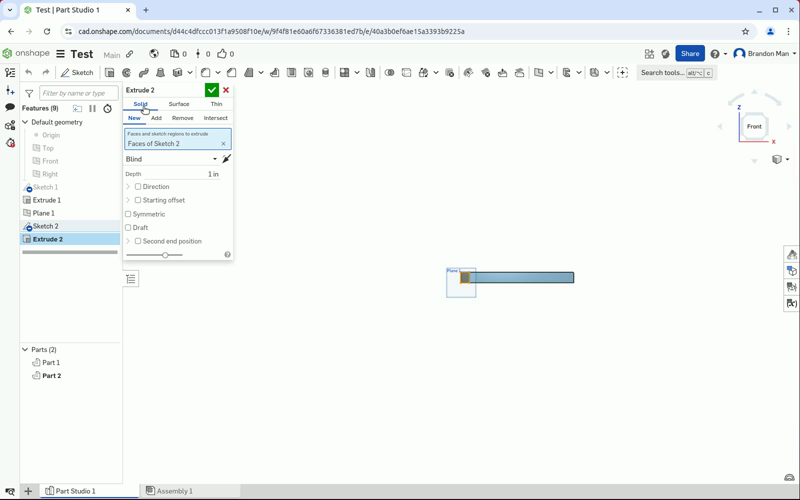
click(143, 106)
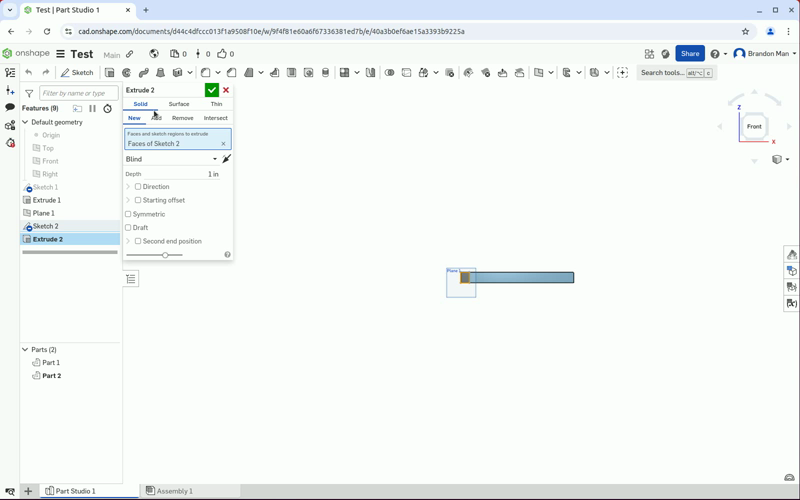
mouse_move(186, 120)
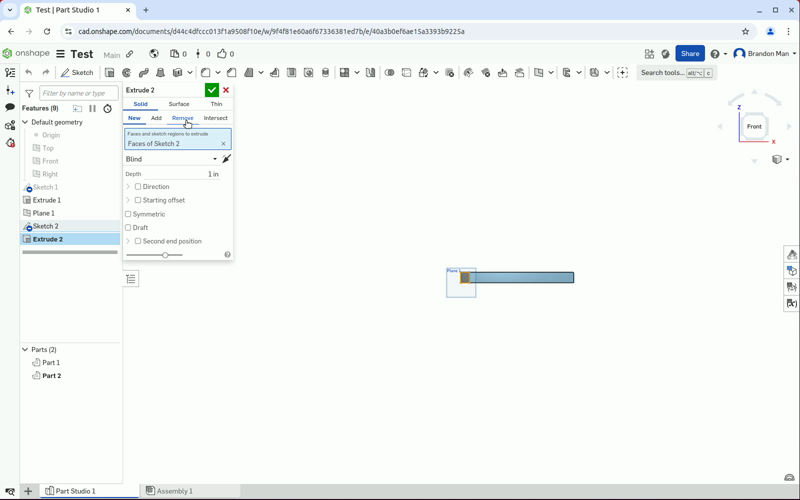
click(186, 120)
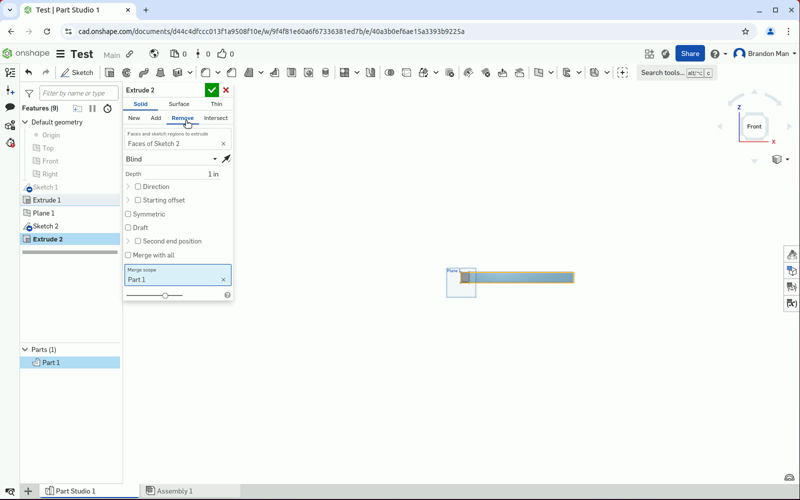
key(tab, 4)
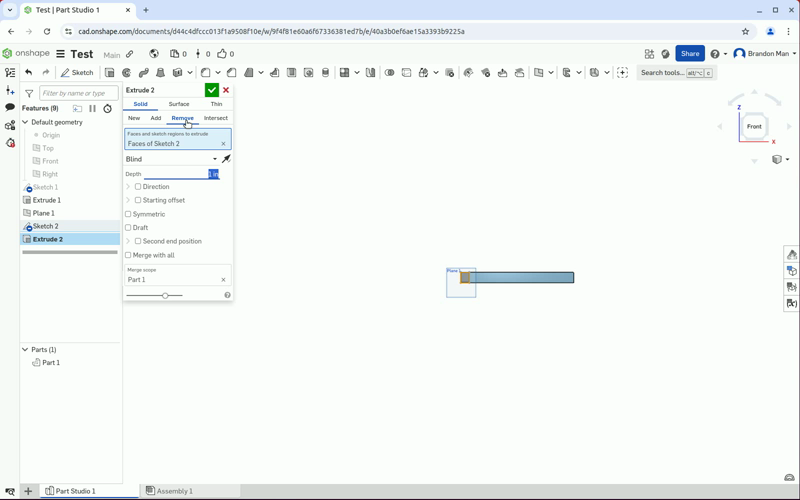
text(0.481)
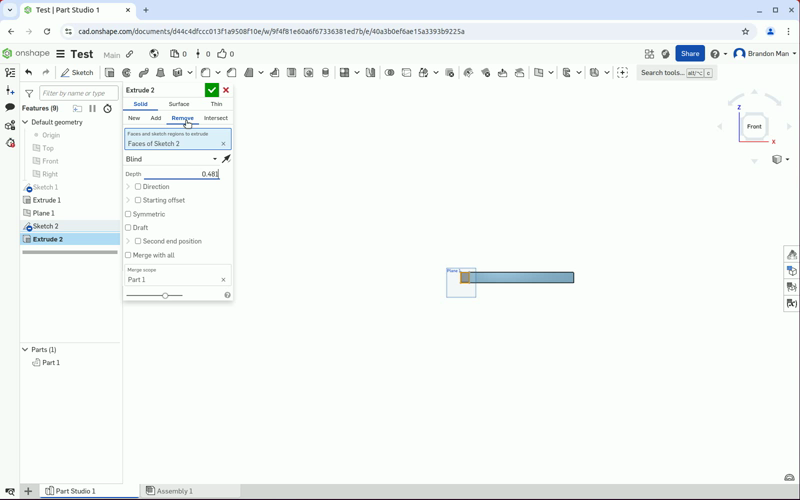
key(tab, 6)
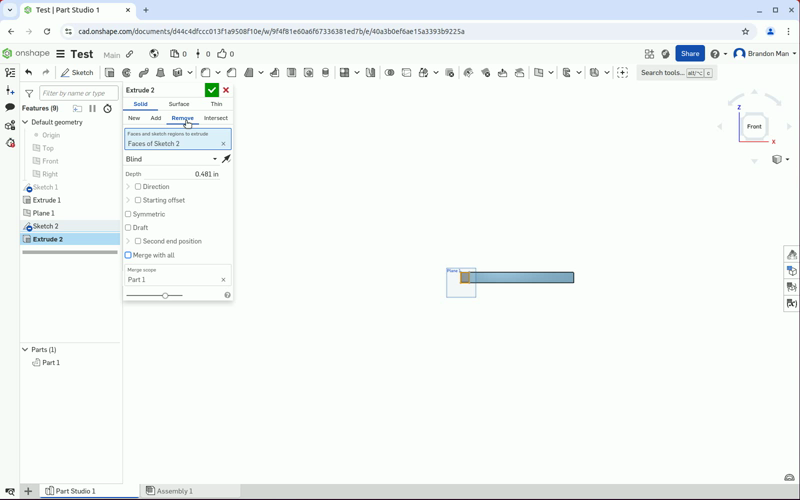
key(space)
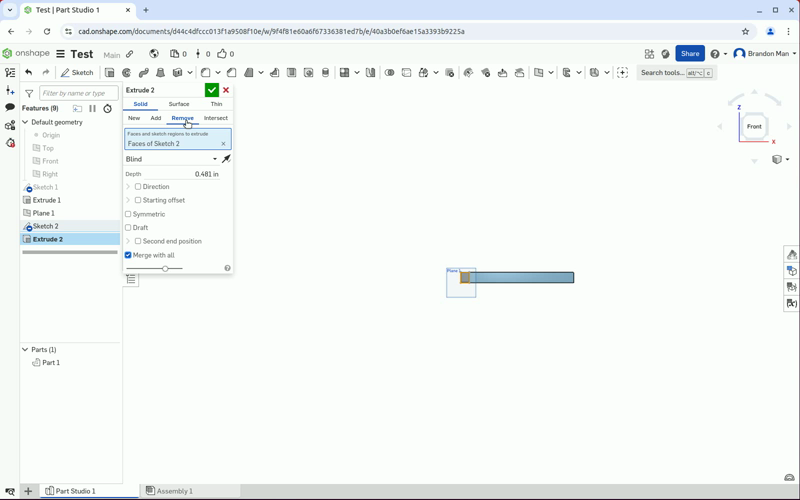
key(enter)
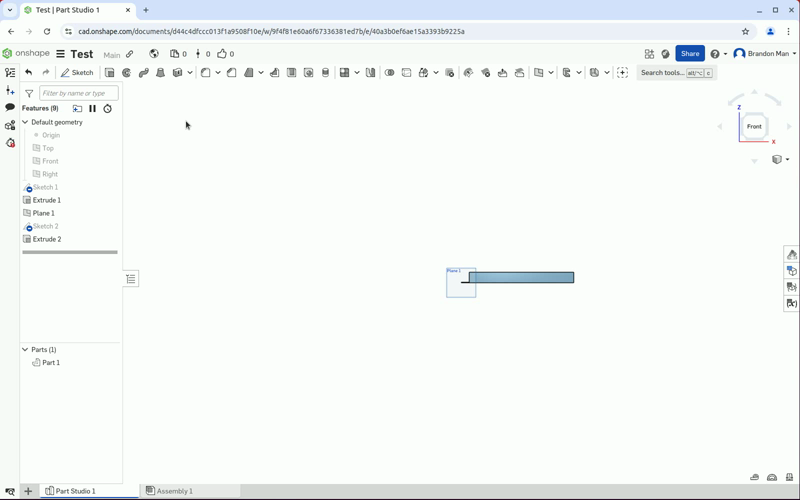
key(shift+h)
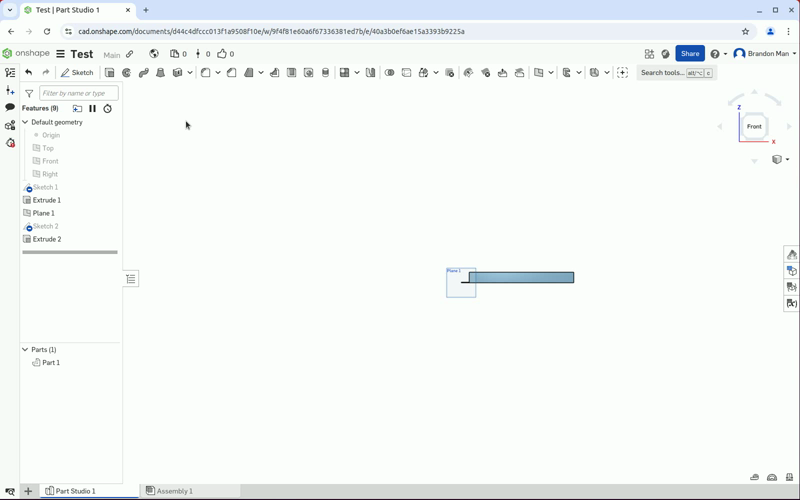
key(shift+h)
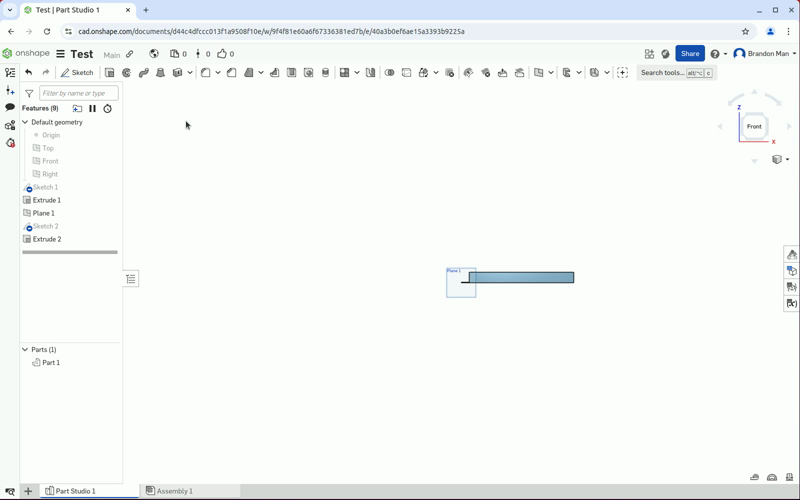
mouse_move(73, 189)
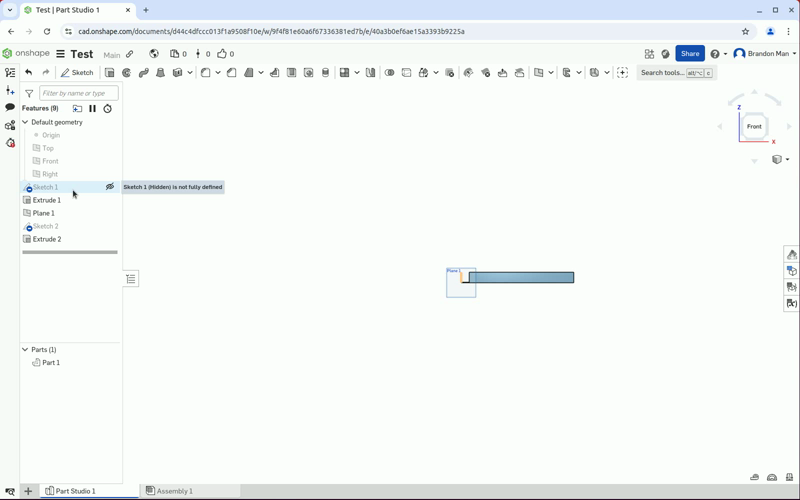
click(73, 189)
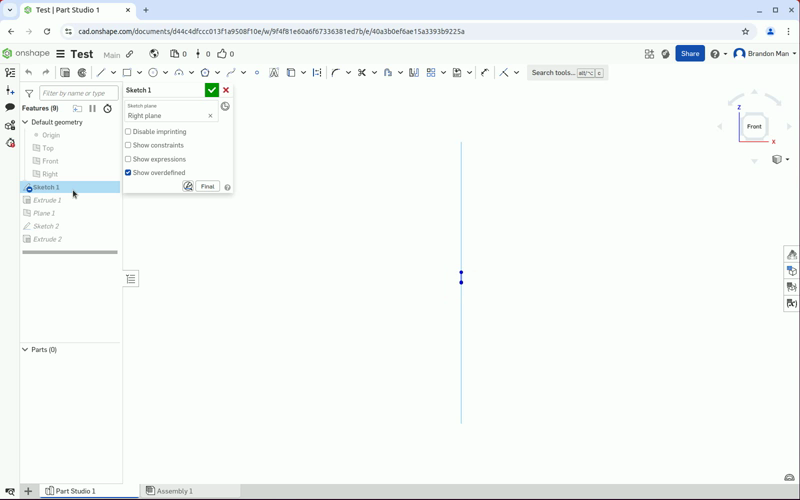
mouse_move(229, 92)
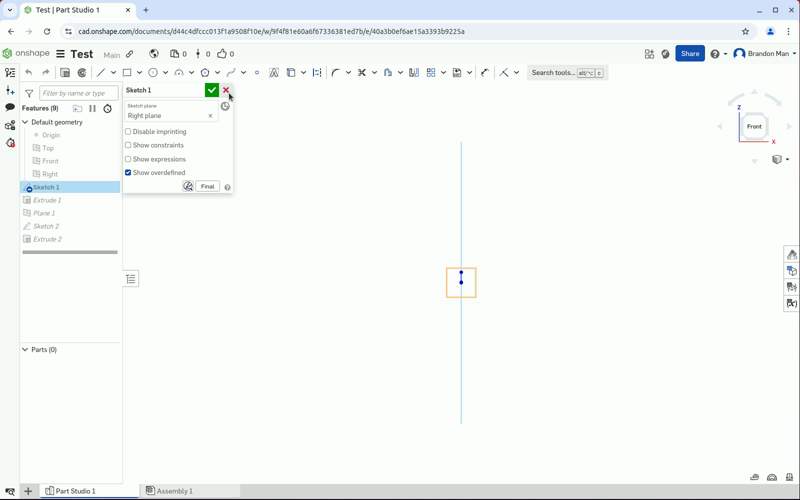
click(229, 92)
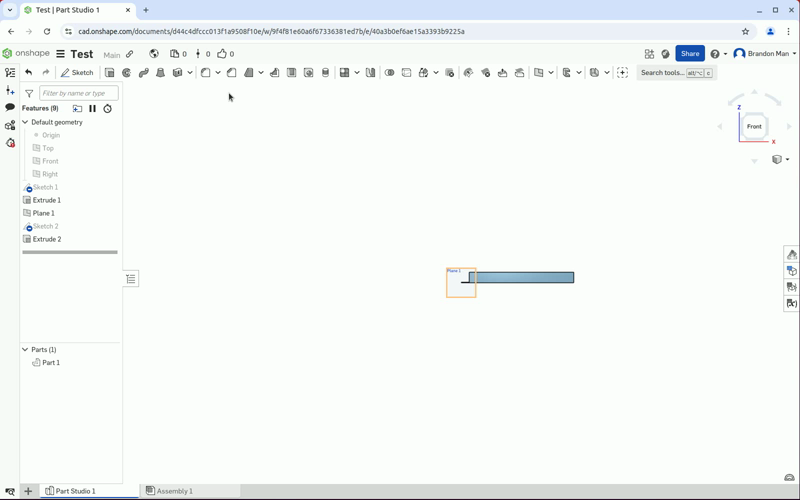
mouse_move(73, 352)
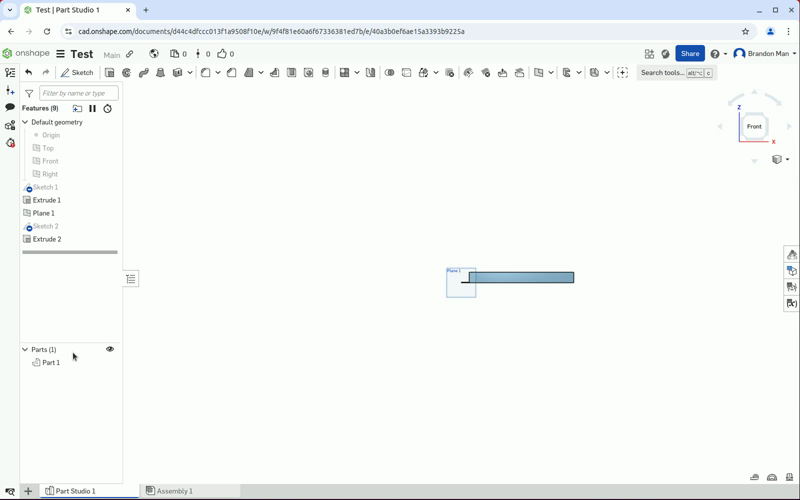
key(y)
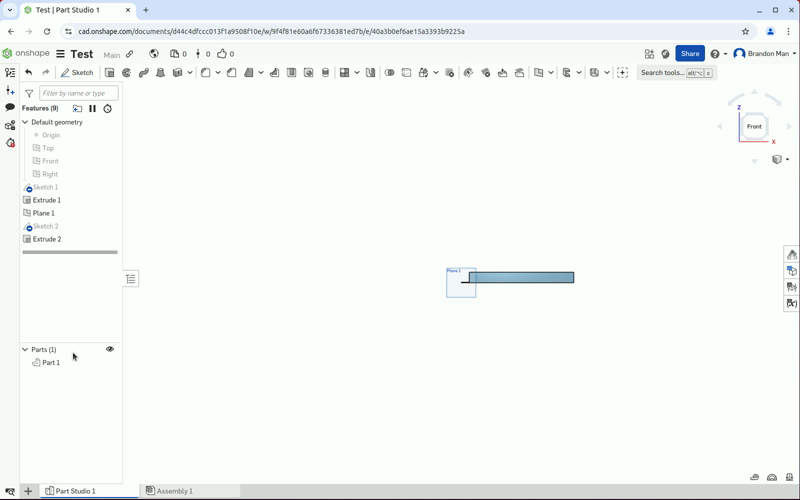
key(shift+p)
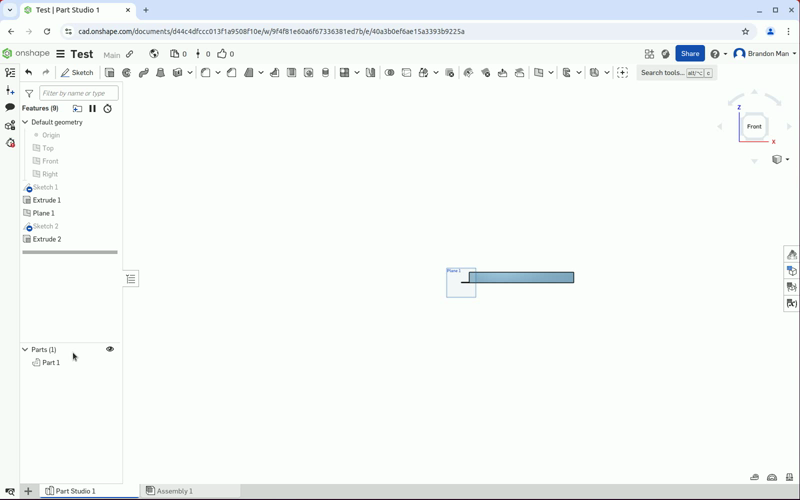
key(space)
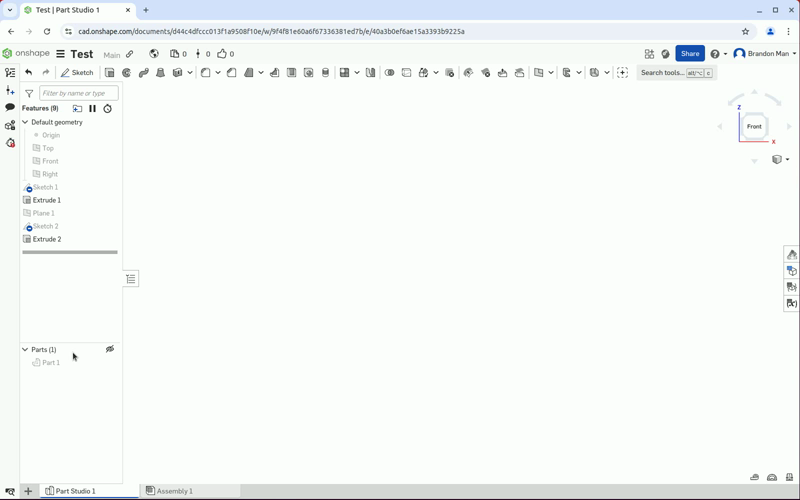
key_down(shift)
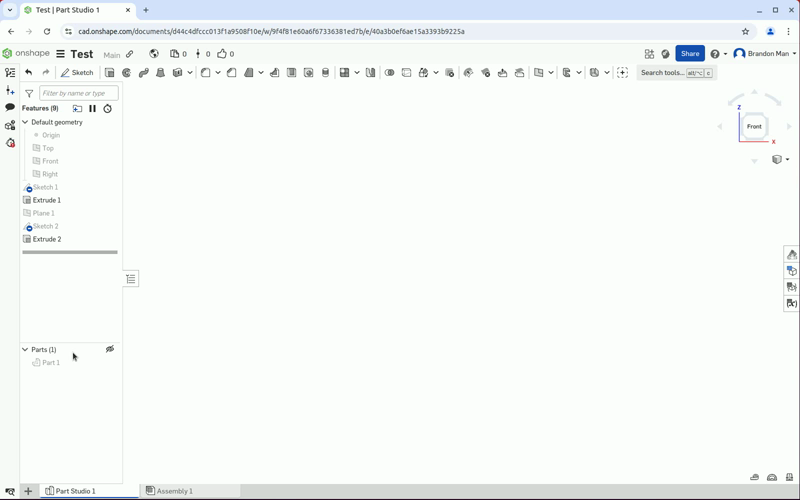
key(down)
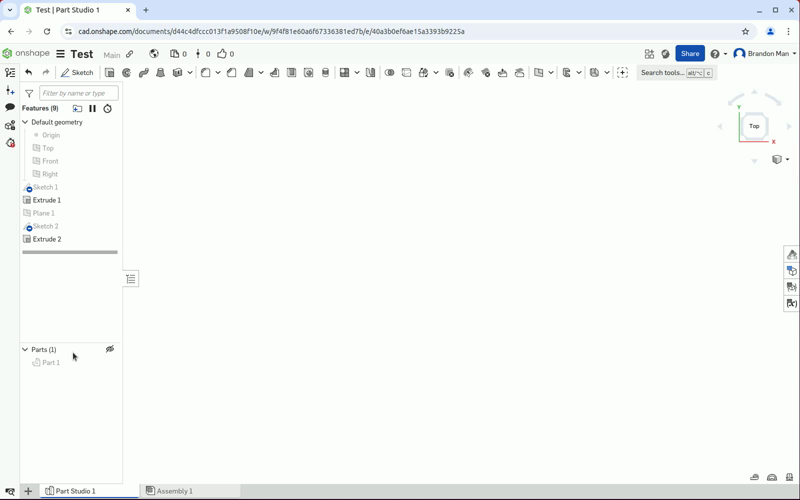
key_up(shift)
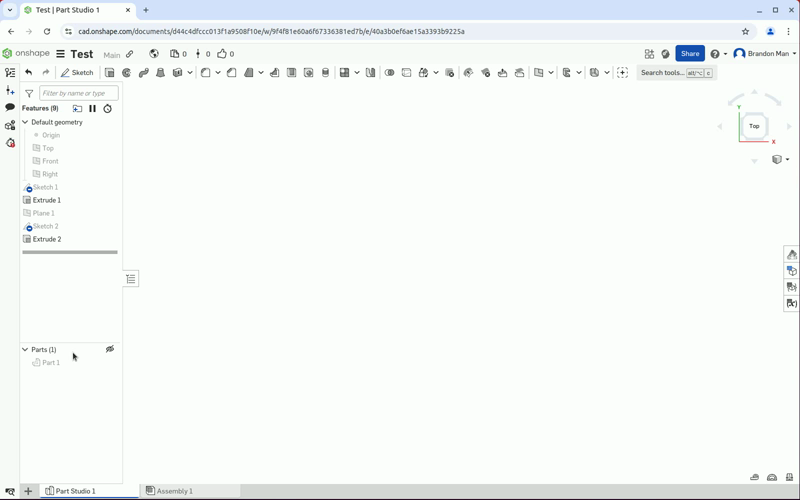
mouse_move(73, 352)
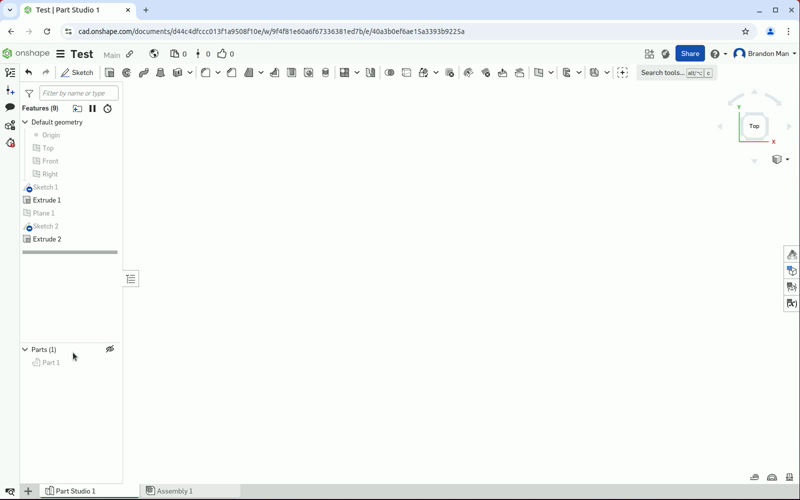
key(shift+y)
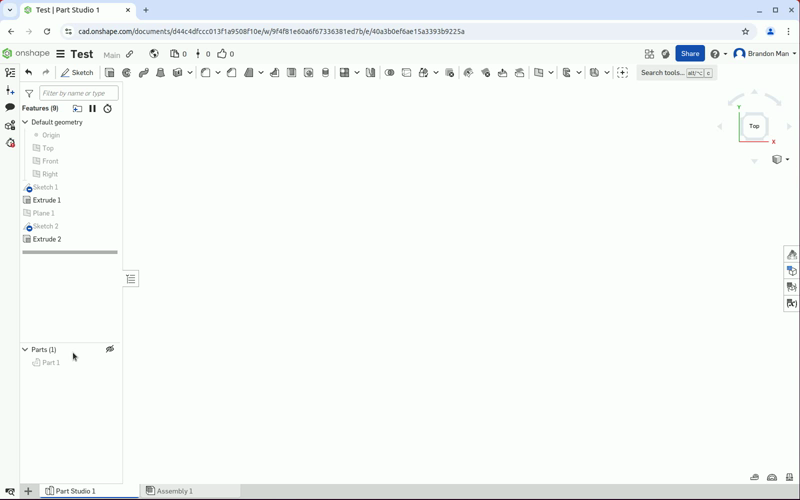
key(shift+s)
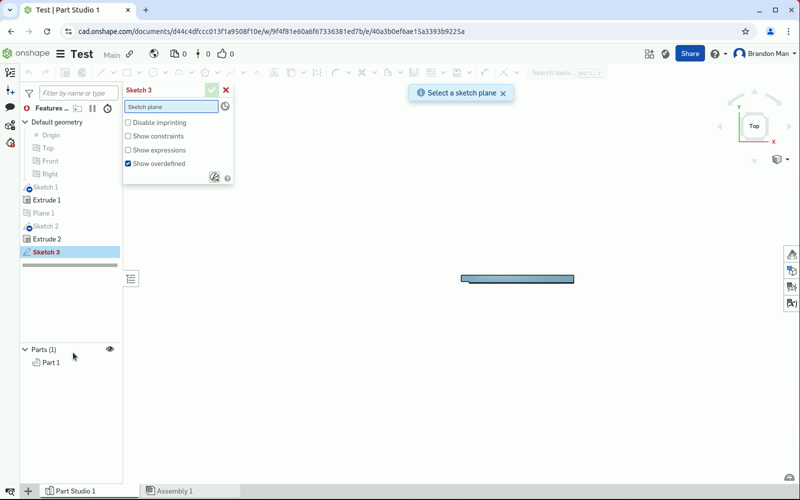
mouse_move(73, 150)
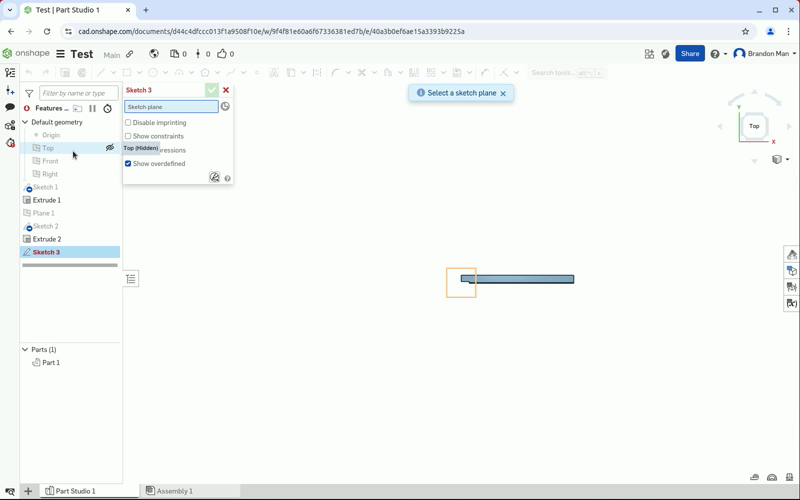
click(73, 150)
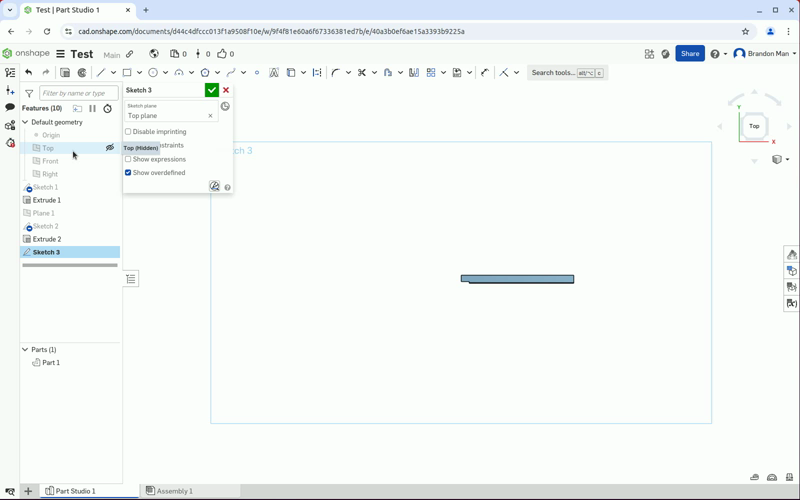
mouse_move(73, 352)
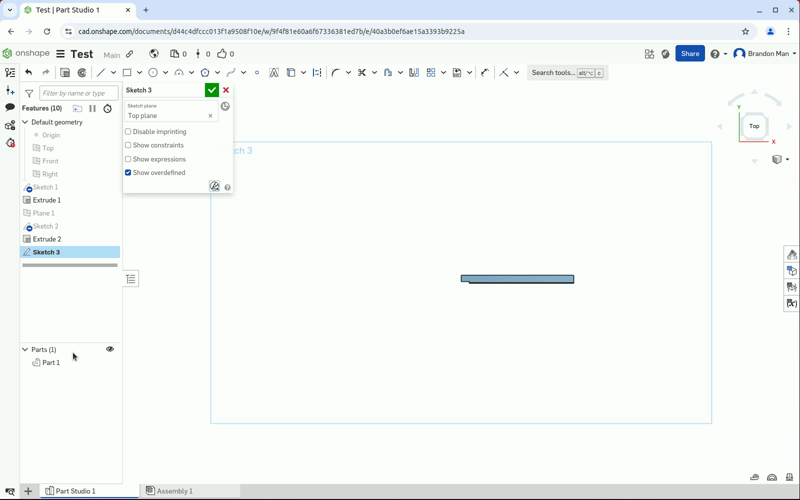
key(y)
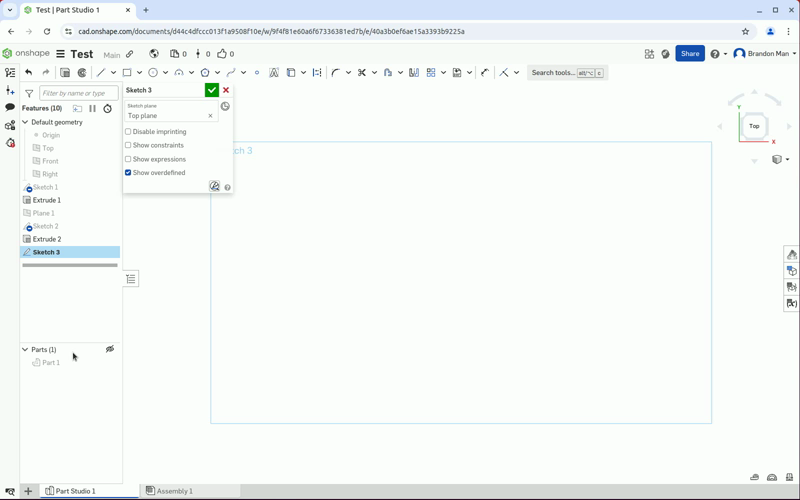
key(c)
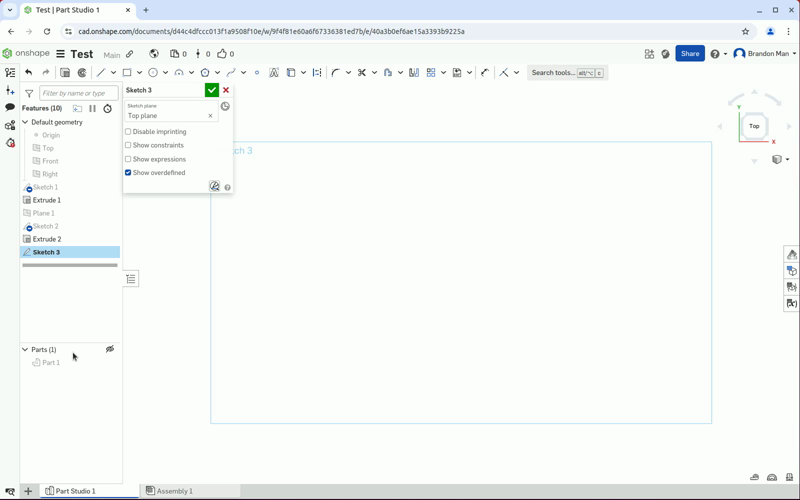
key_down(shift)
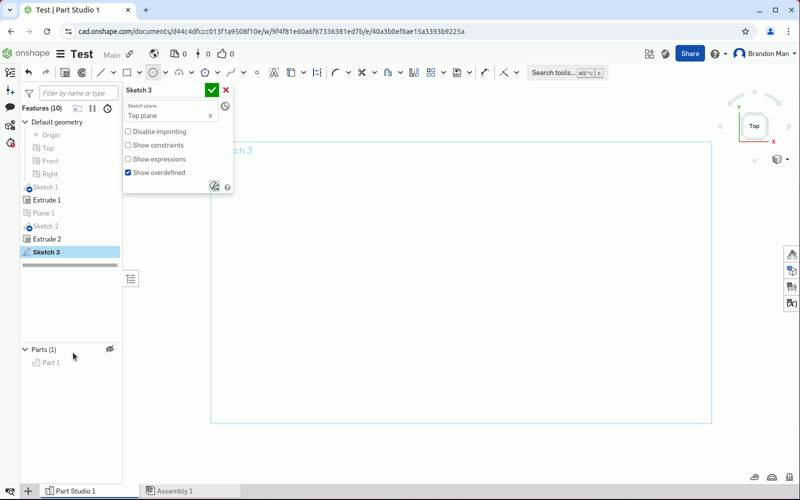
mouse_move(464, 280)
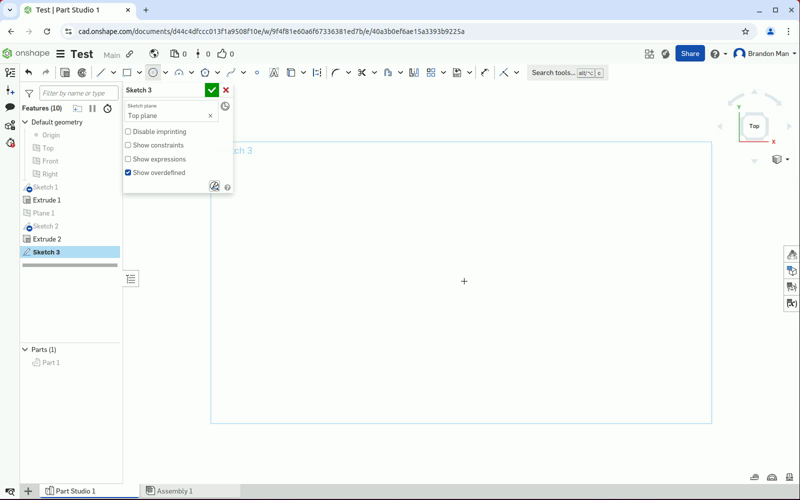
click(464, 280)
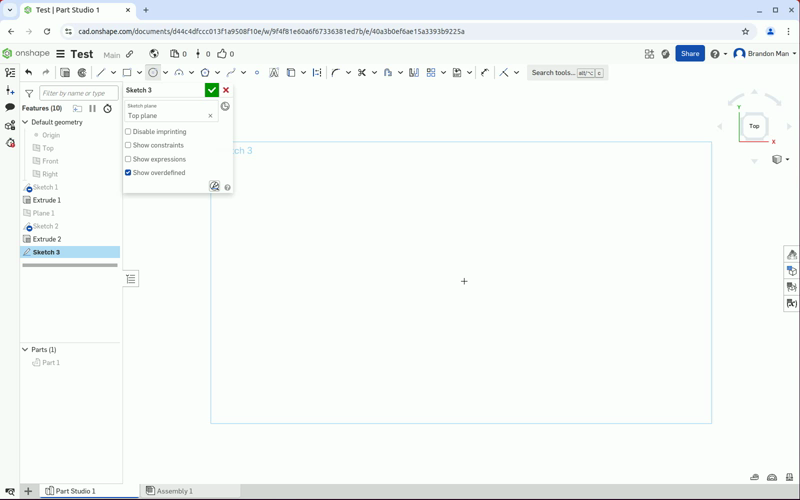
key_up(shift)
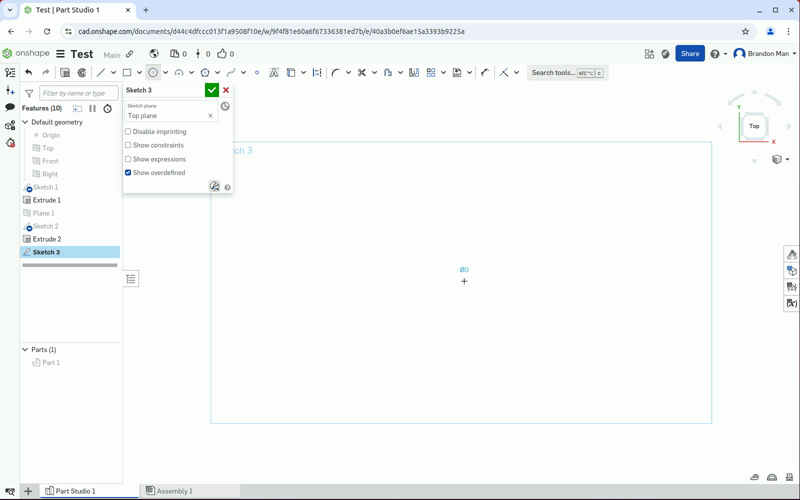
mouse_move(465, 280)
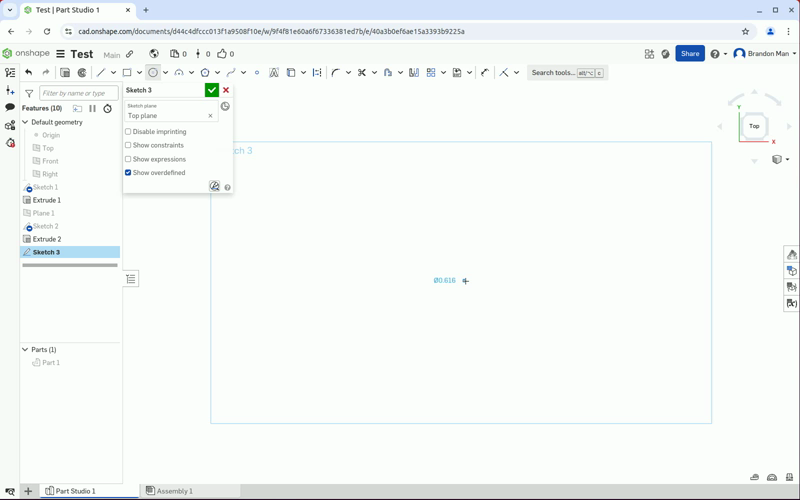
scroll(6)
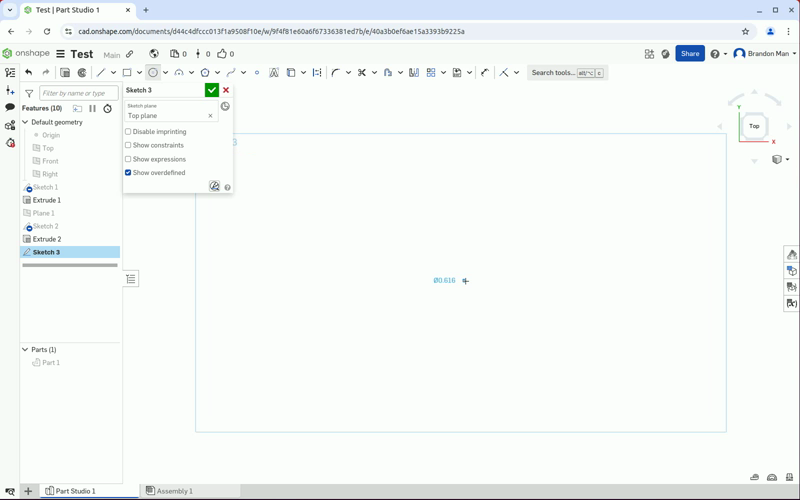
scroll(6)
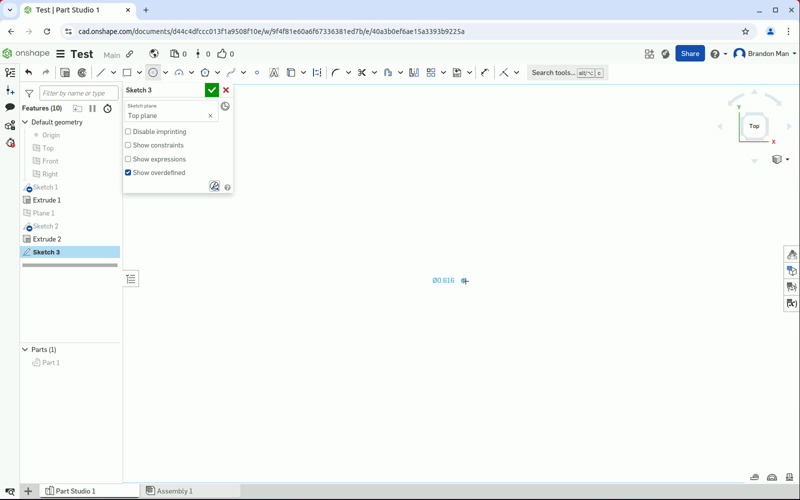
scroll(6)
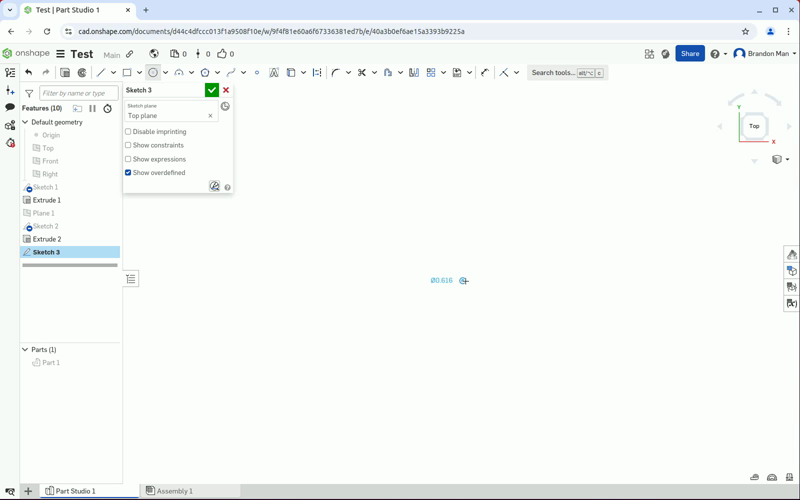
scroll(6)
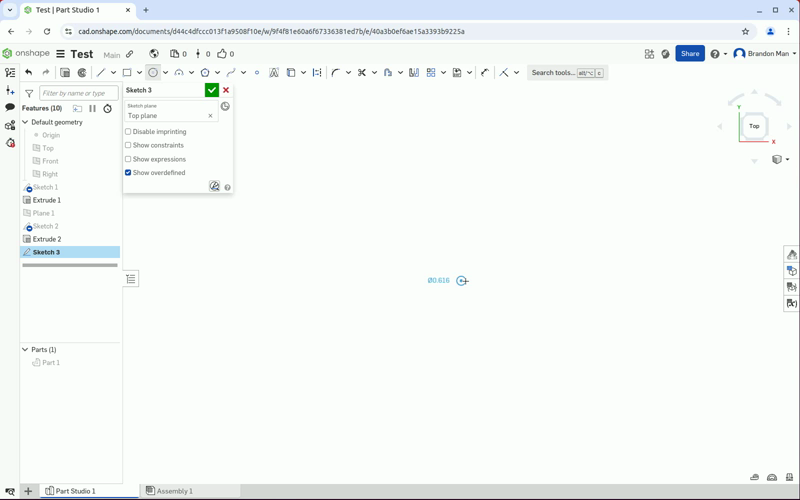
scroll(6)
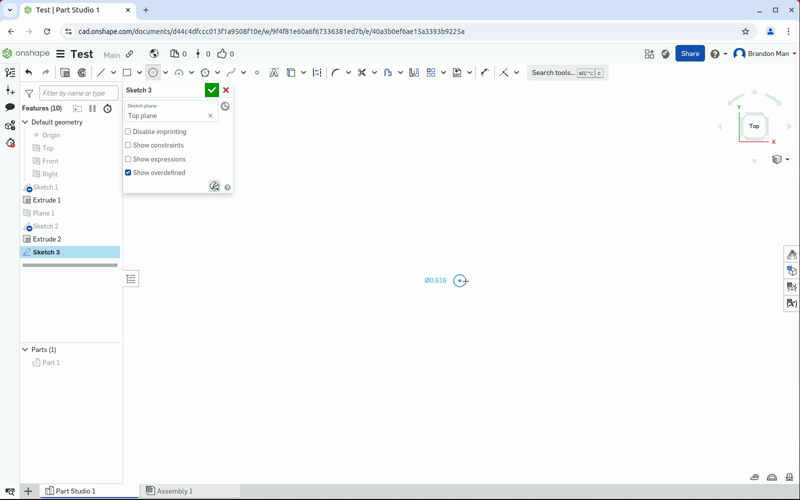
scroll(6)
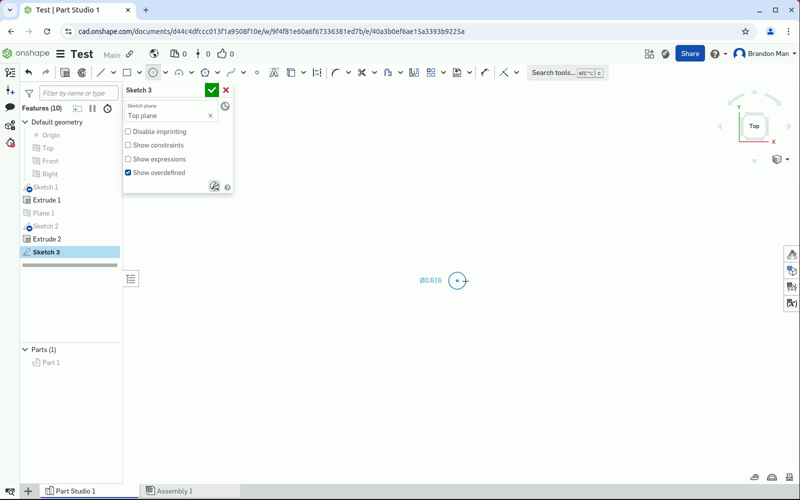
scroll(6)
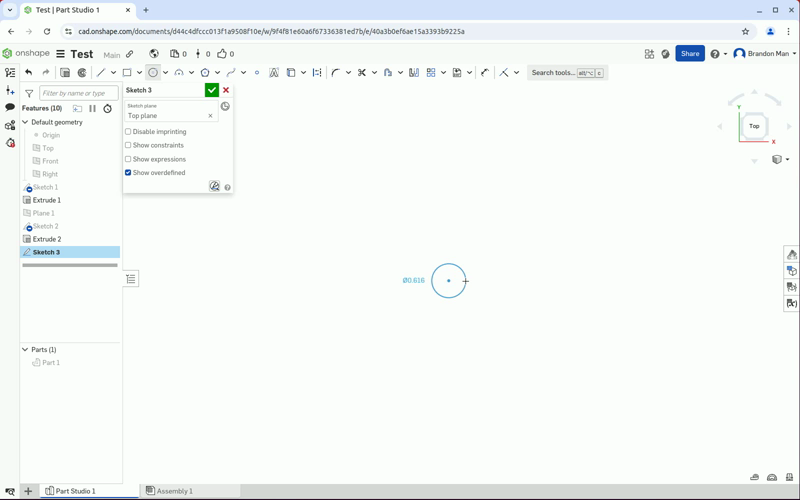
click(465, 280)
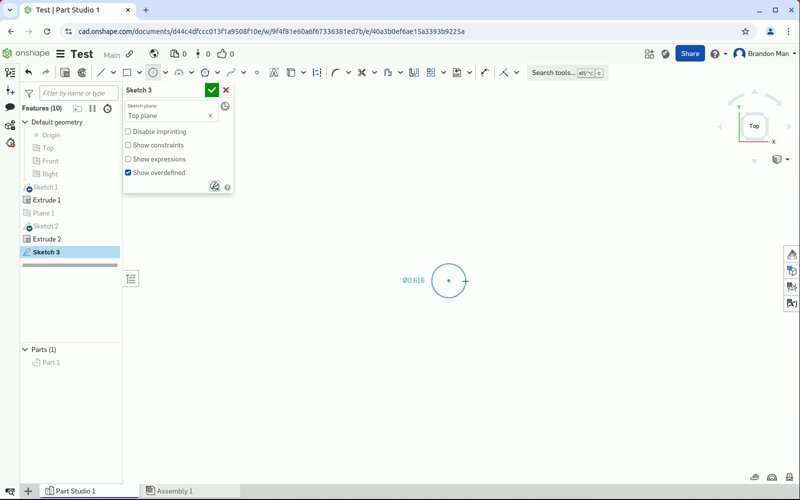
scroll(-6)
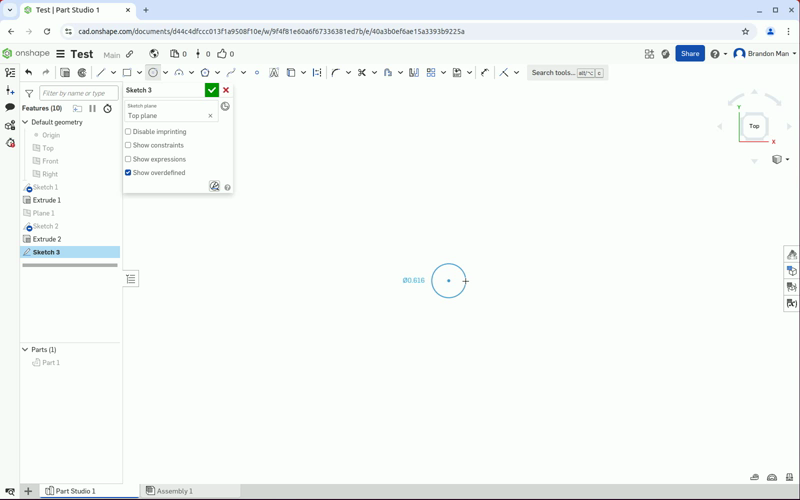
scroll(-6)
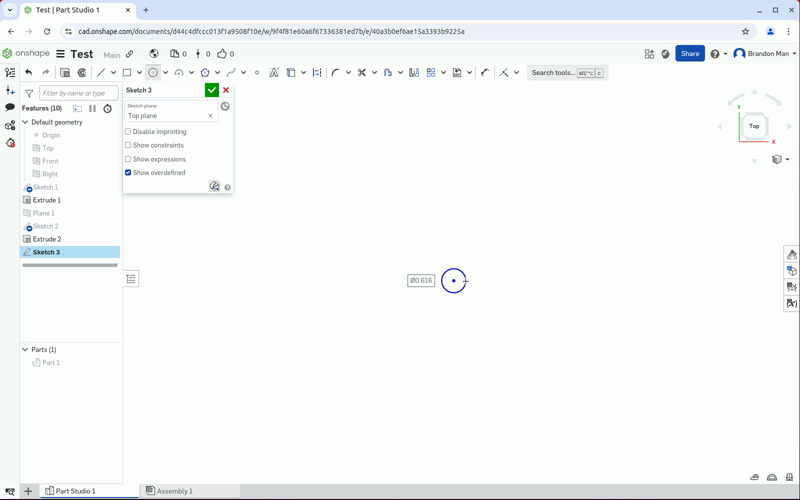
scroll(-6)
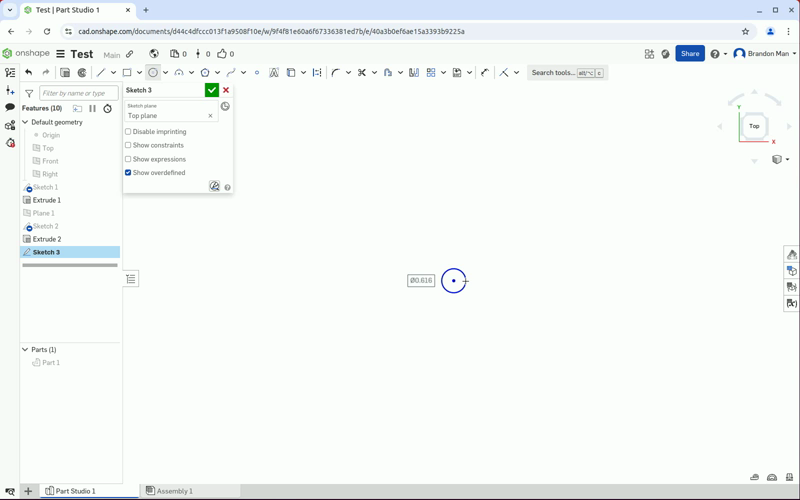
scroll(-6)
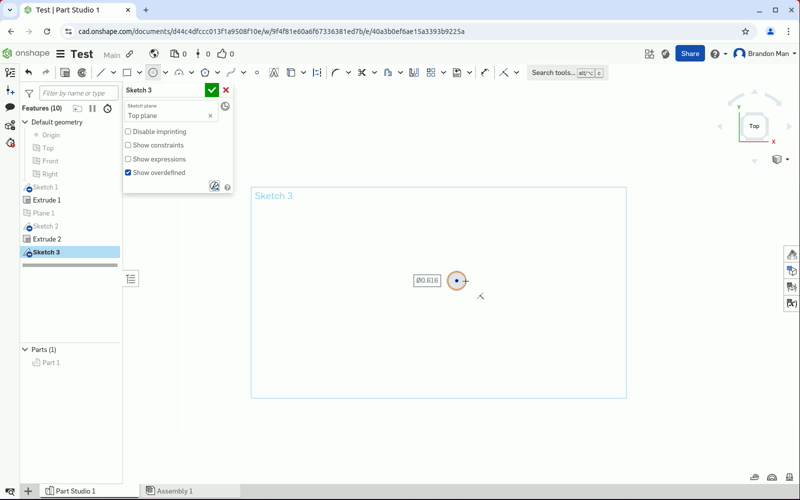
scroll(-6)
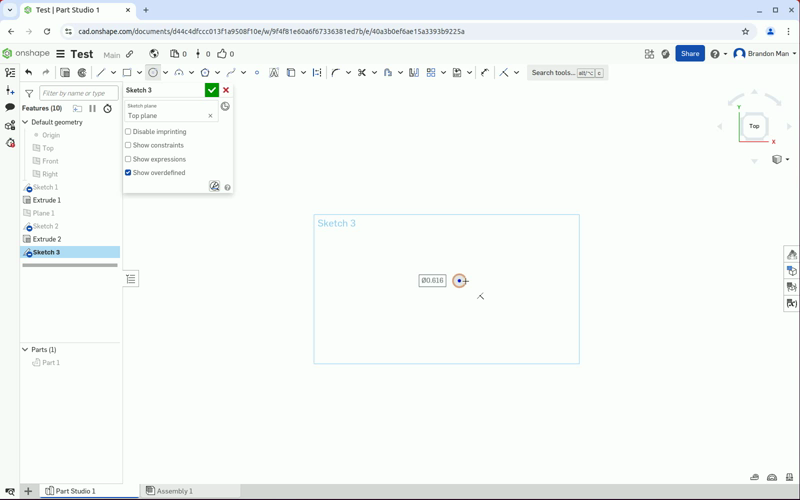
scroll(-6)
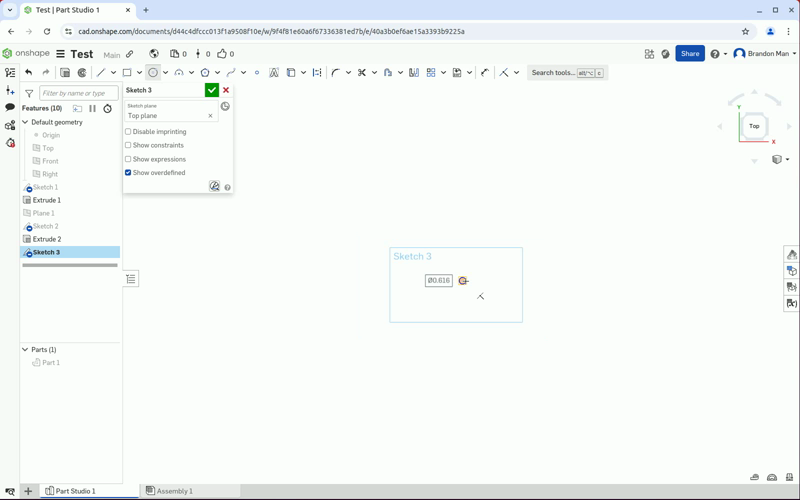
scroll(-6)
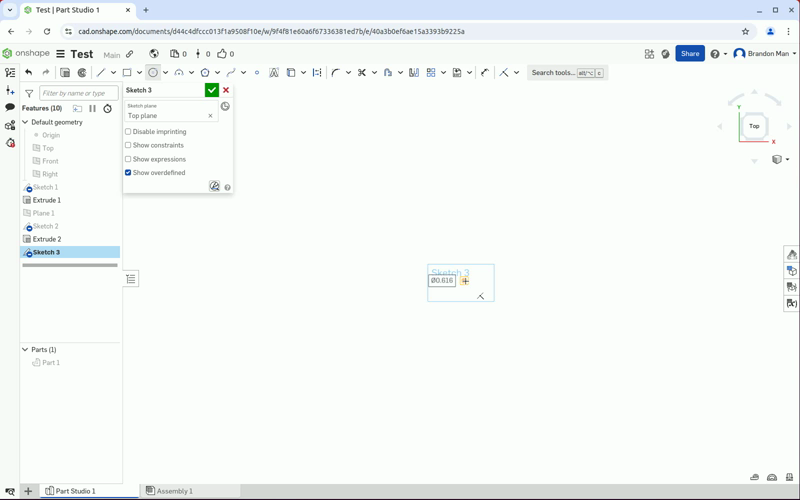
key(esc)
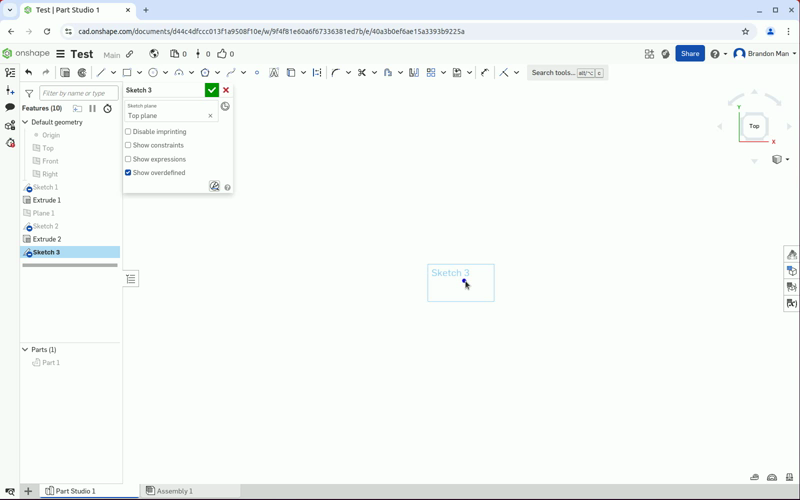
mouse_move(464, 280)
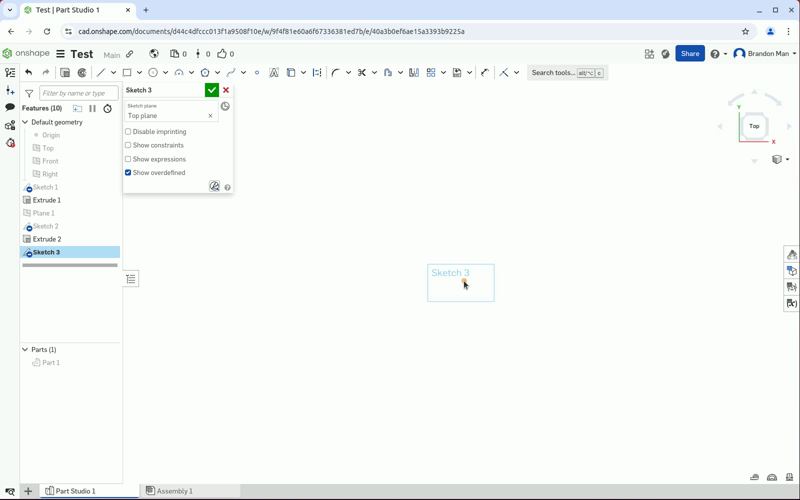
scroll(6)
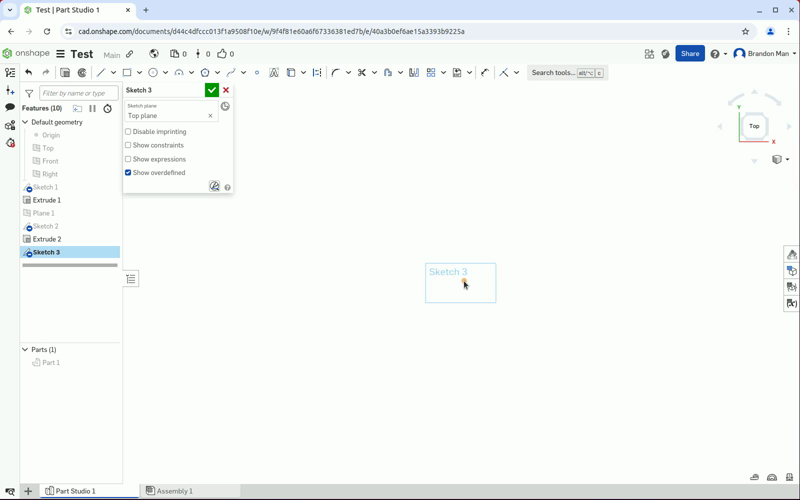
scroll(6)
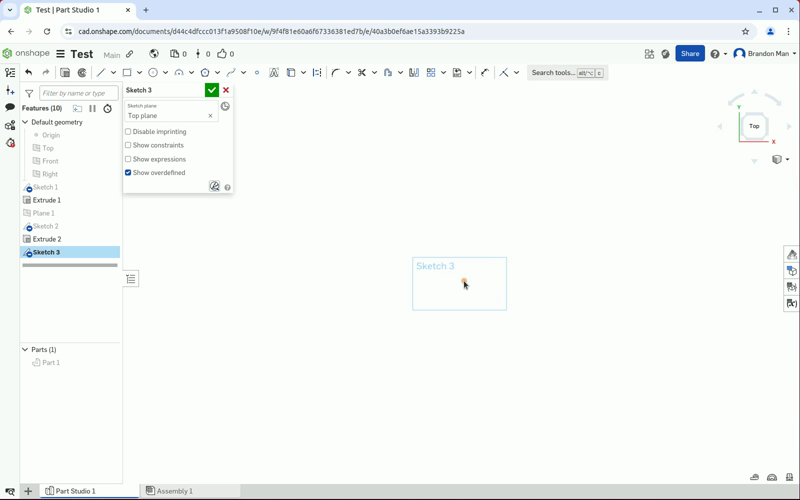
scroll(6)
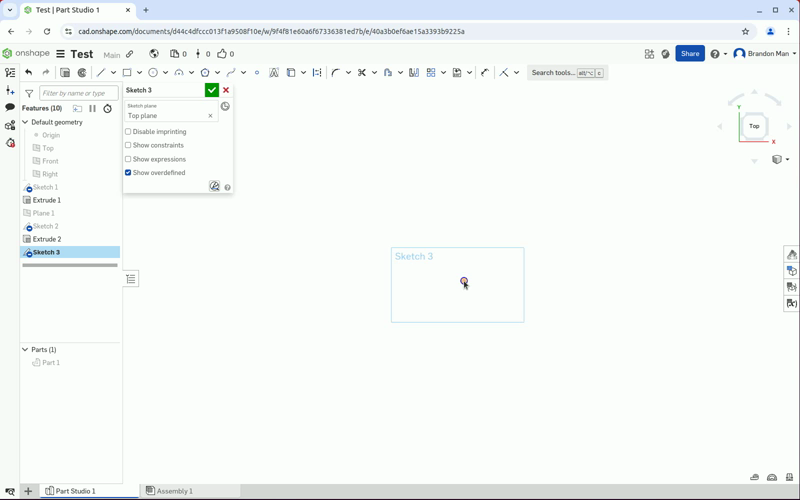
scroll(6)
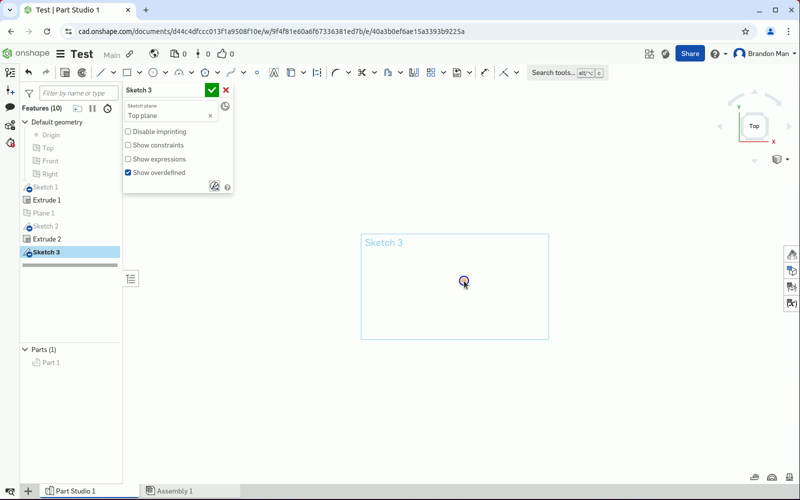
scroll(6)
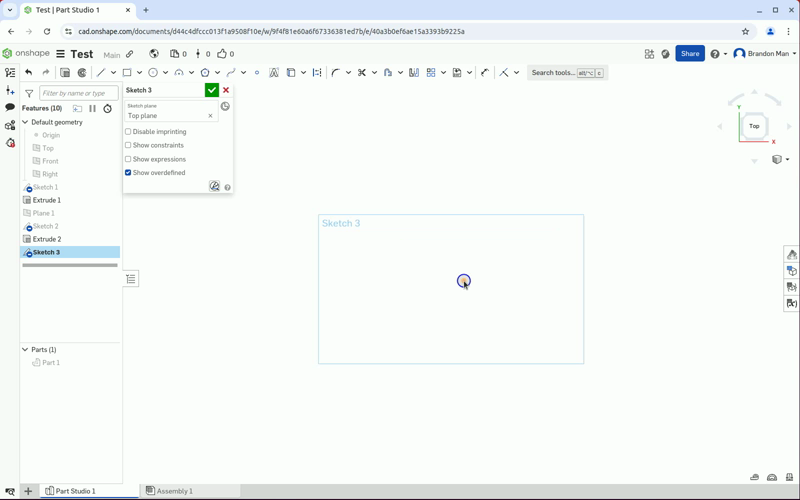
scroll(6)
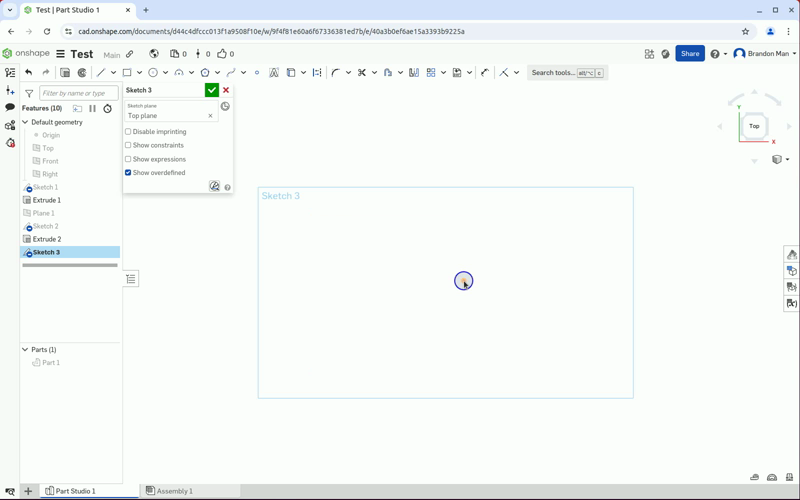
scroll(6)
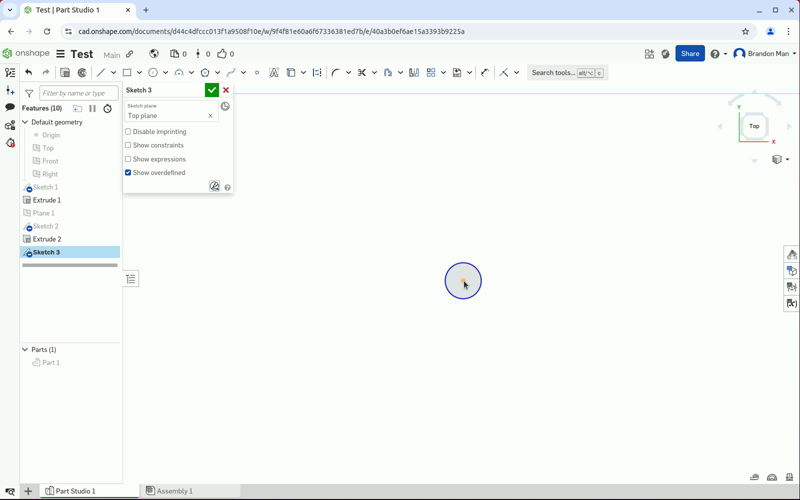
click(464, 280)
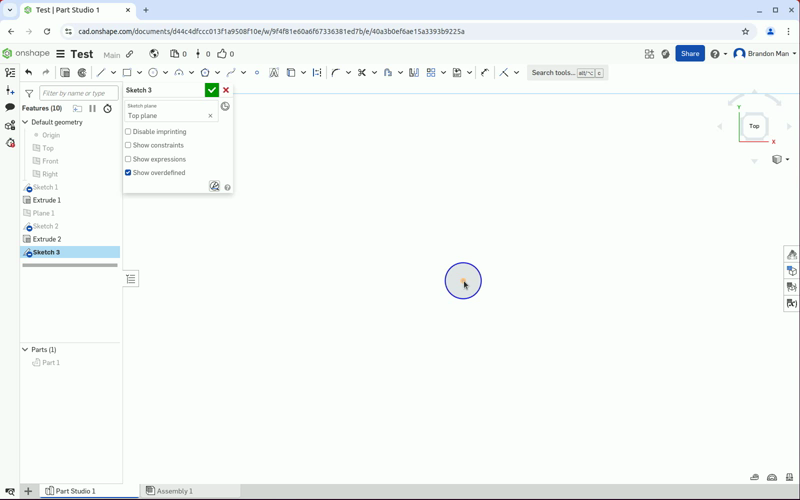
scroll(-6)
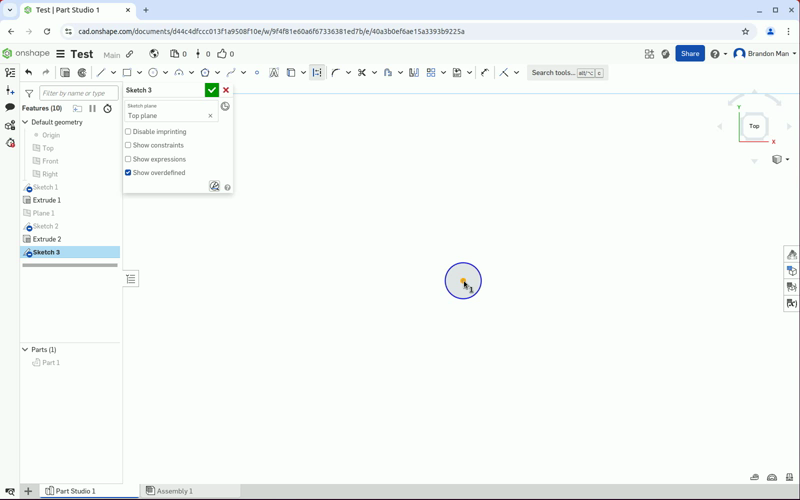
scroll(-6)
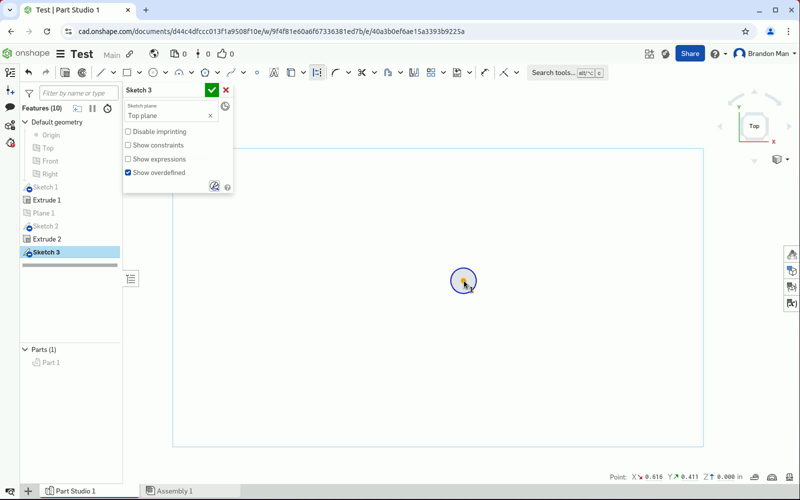
scroll(-6)
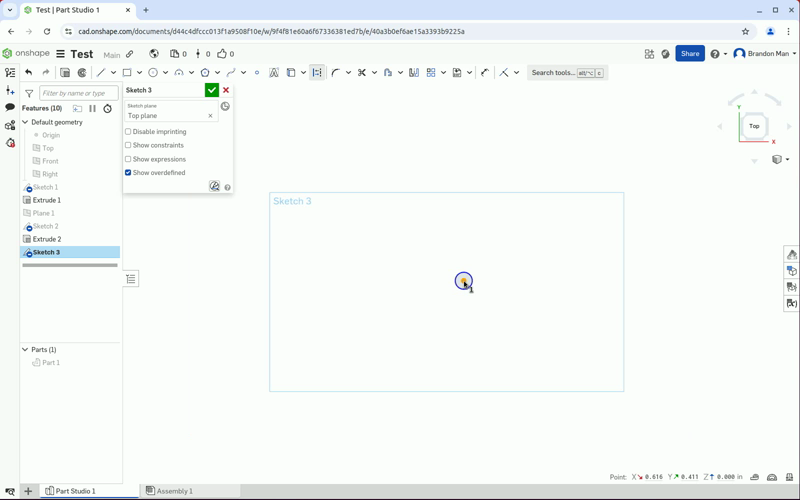
scroll(-6)
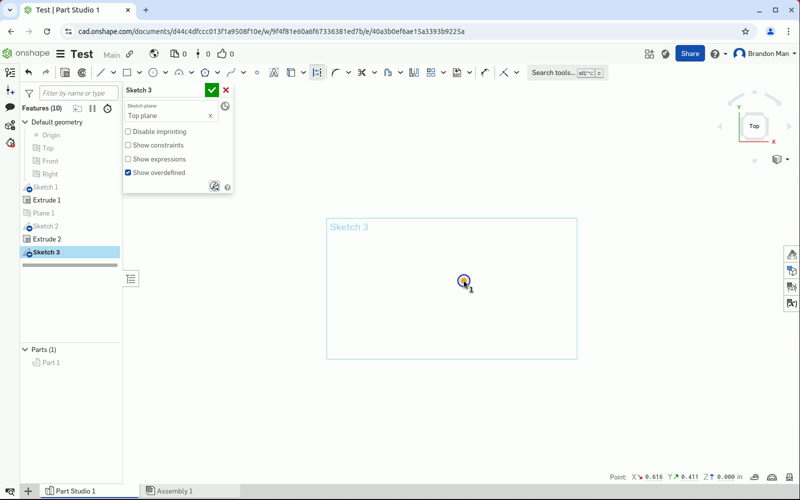
scroll(-6)
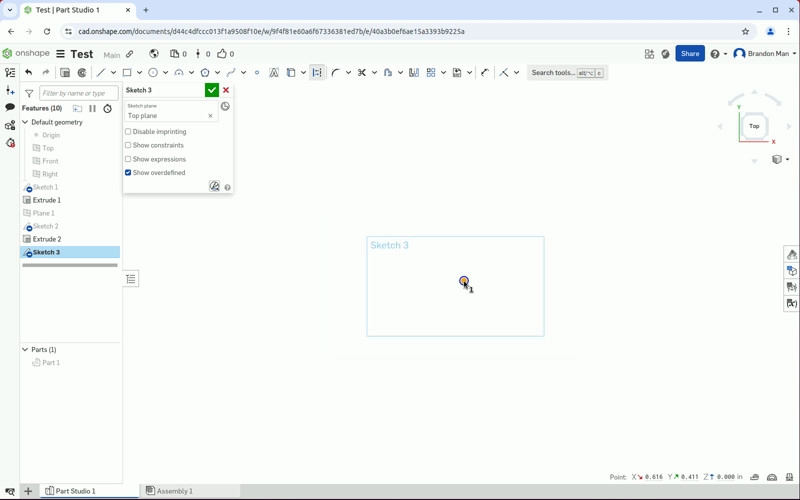
scroll(-6)
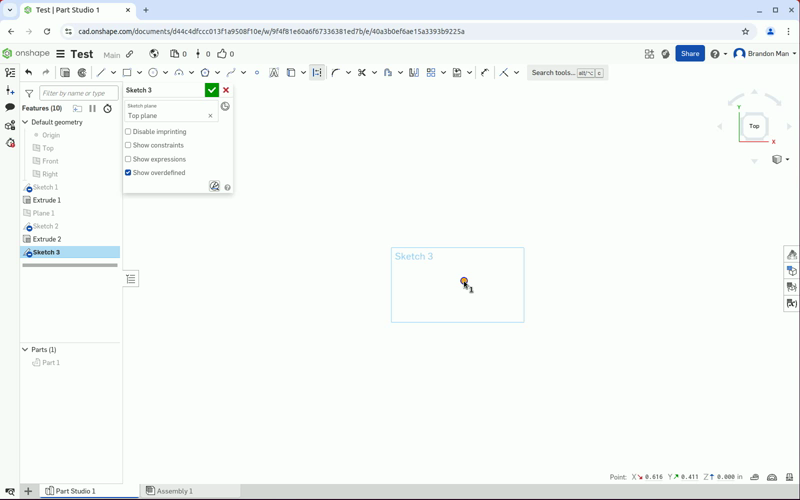
scroll(-6)
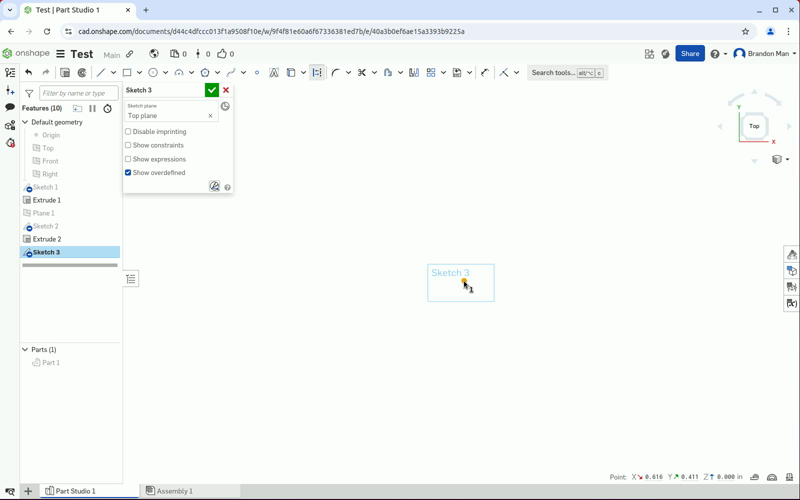
mouse_move(73, 352)
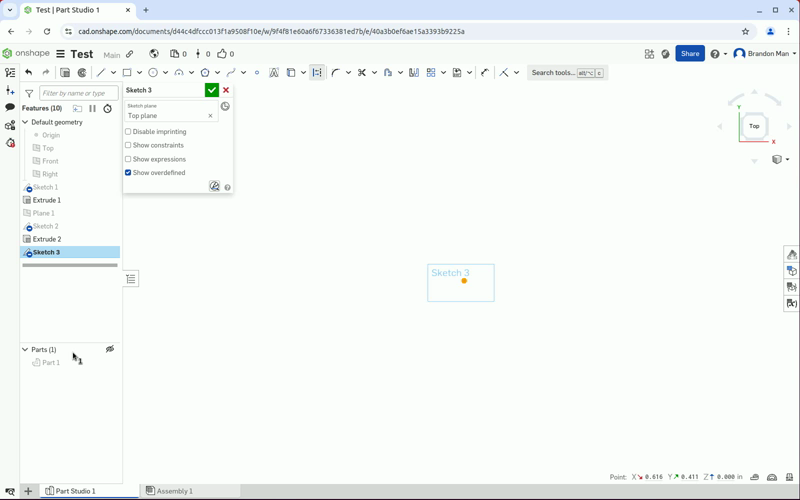
key(shift+y)
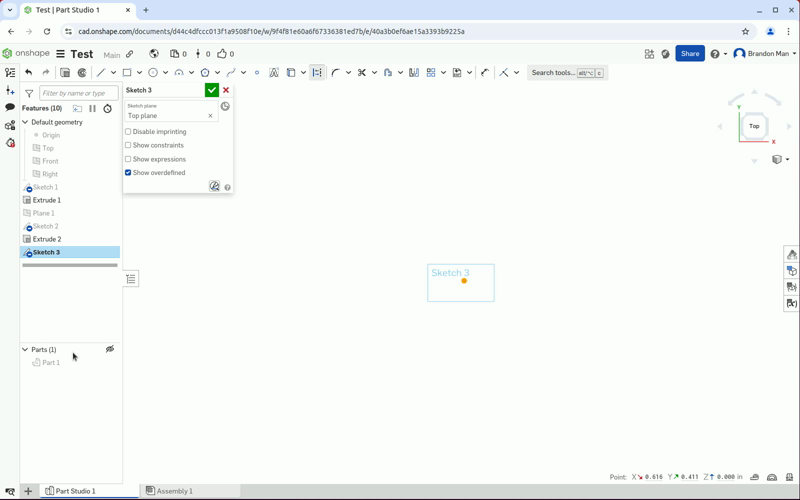
key(shift+e)
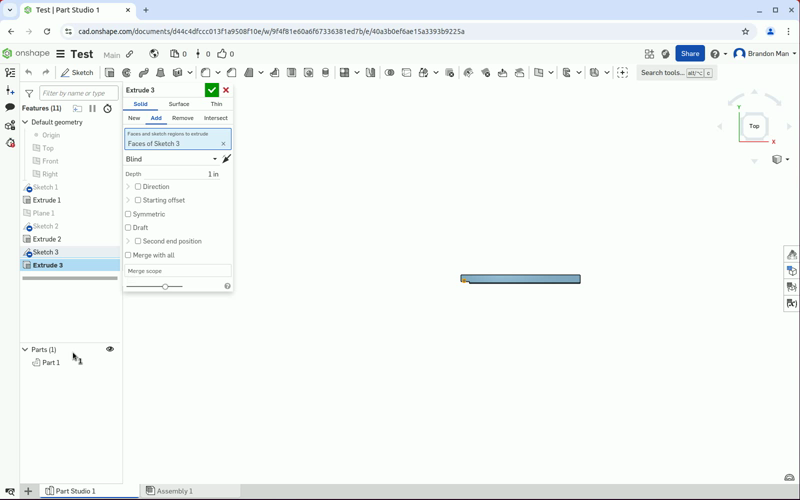
mouse_move(143, 106)
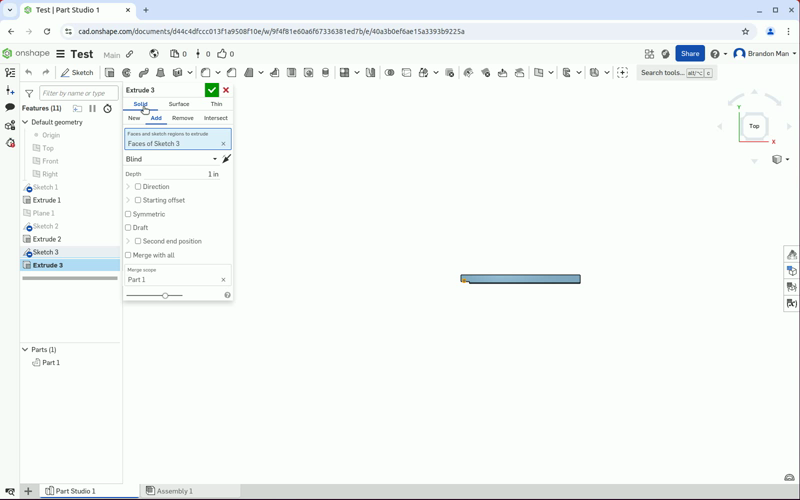
click(143, 106)
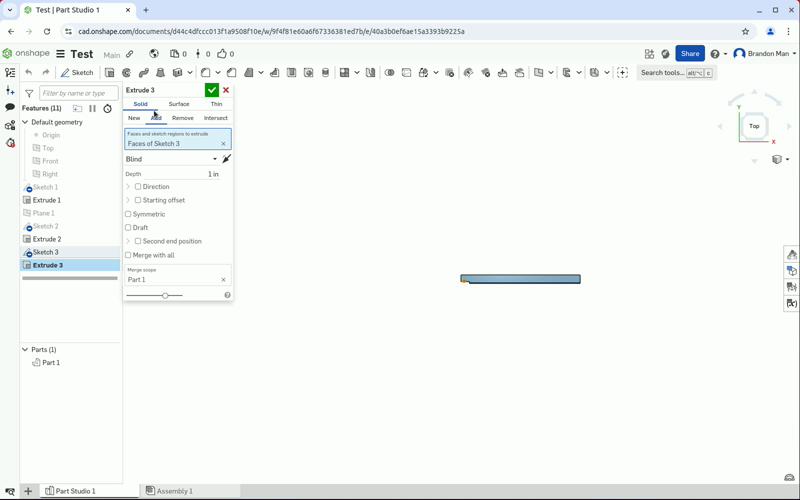
mouse_move(186, 120)
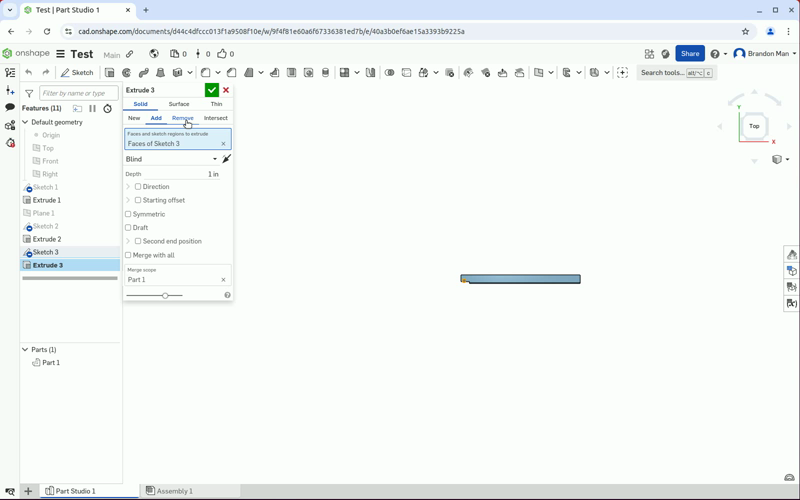
click(186, 120)
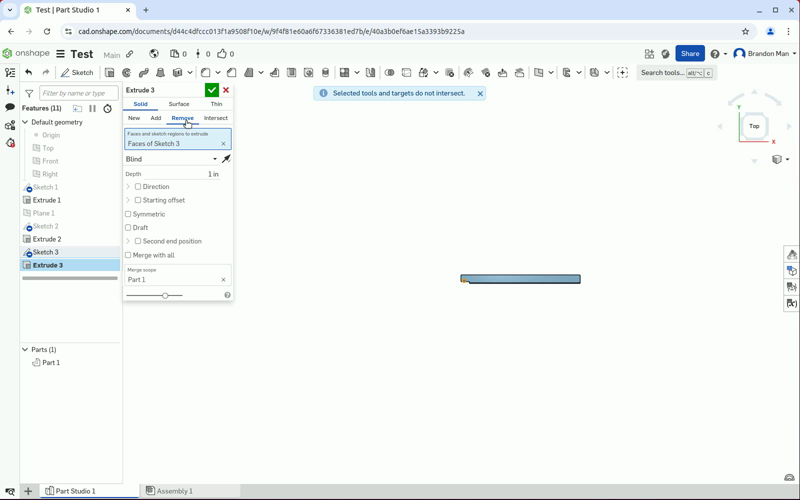
key(tab, 4)
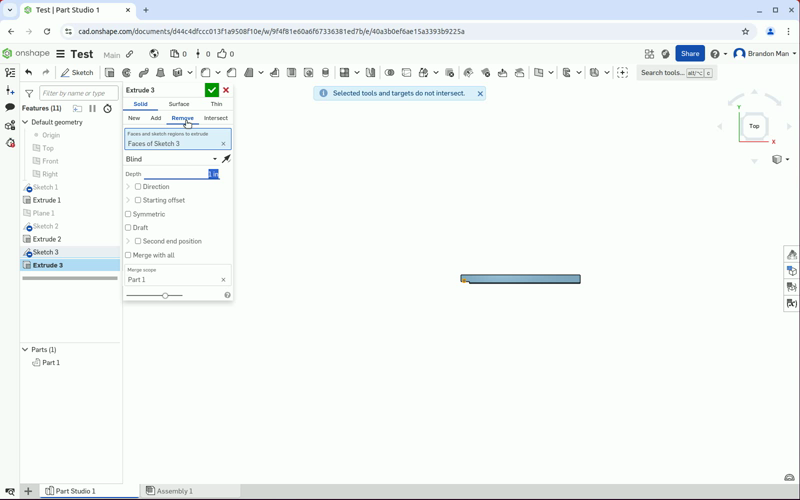
text(0.481)
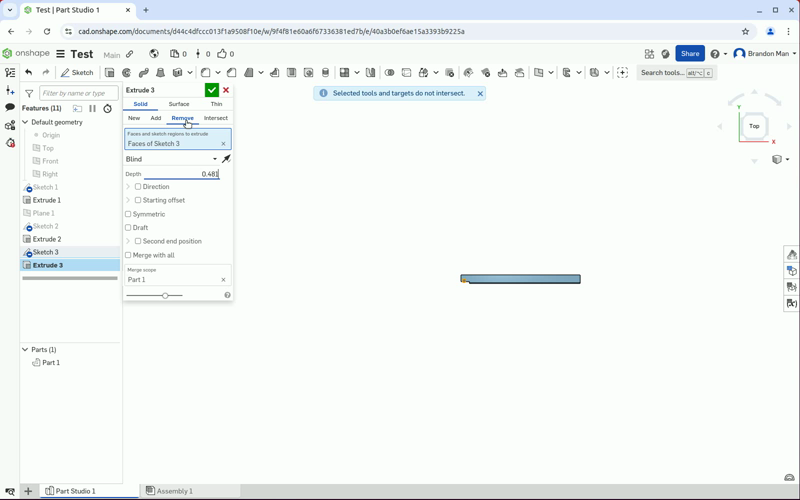
key(tab, 6)
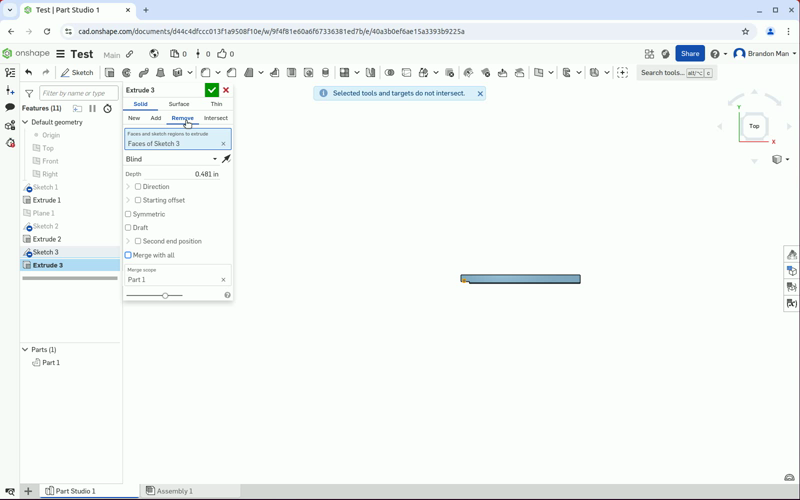
key(space)
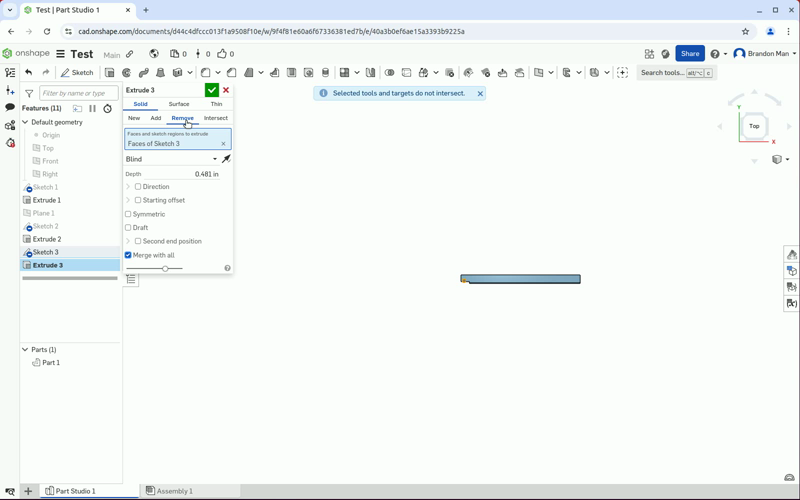
key(enter)
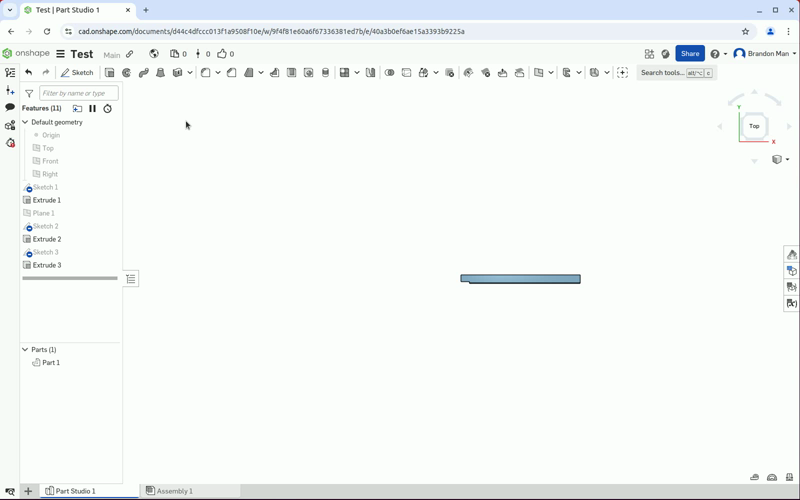
key(shift+h)
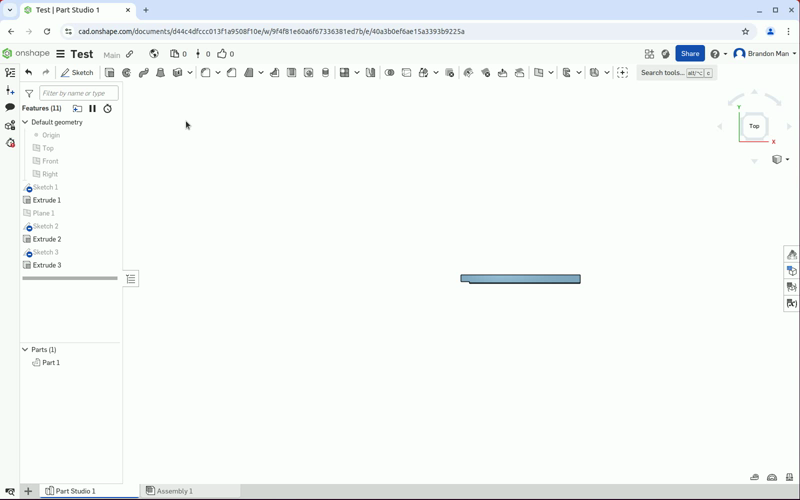
key(shift+h)
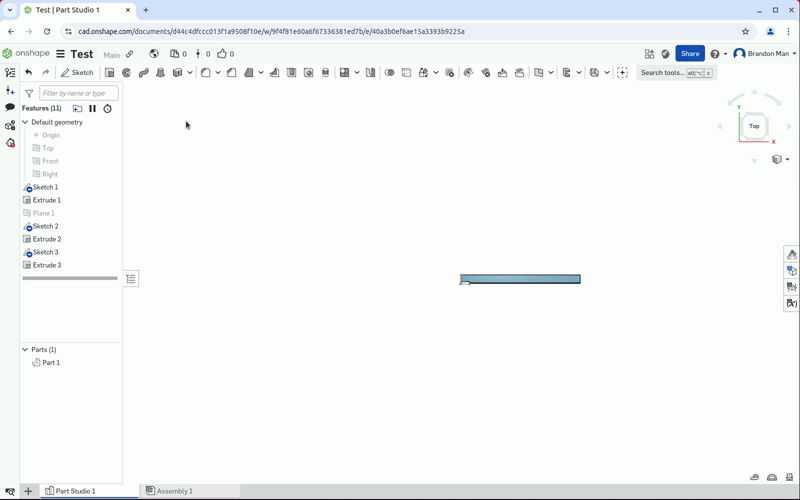
key(shift+7)
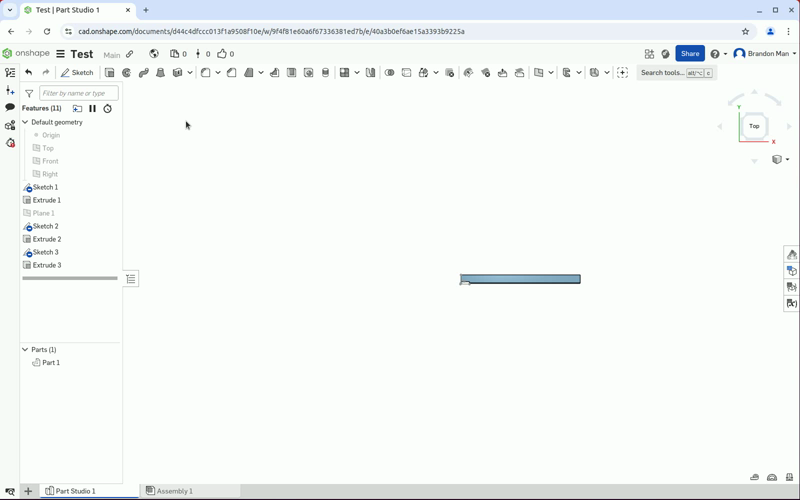
key(up, 3)
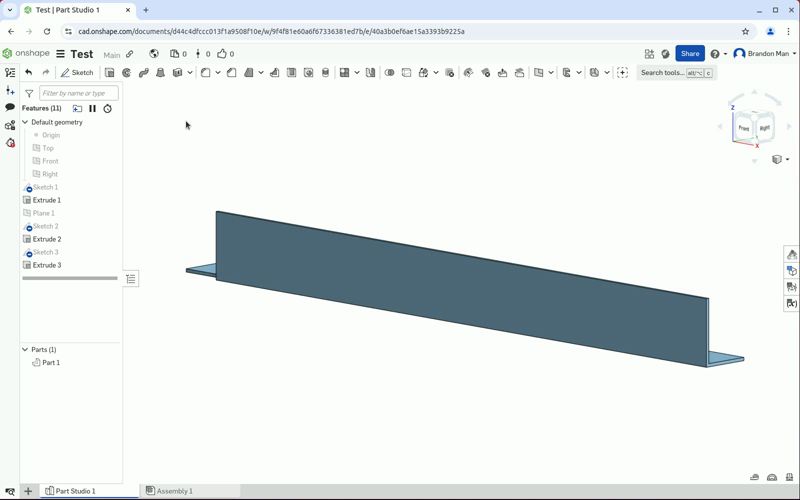
key(left, 3)
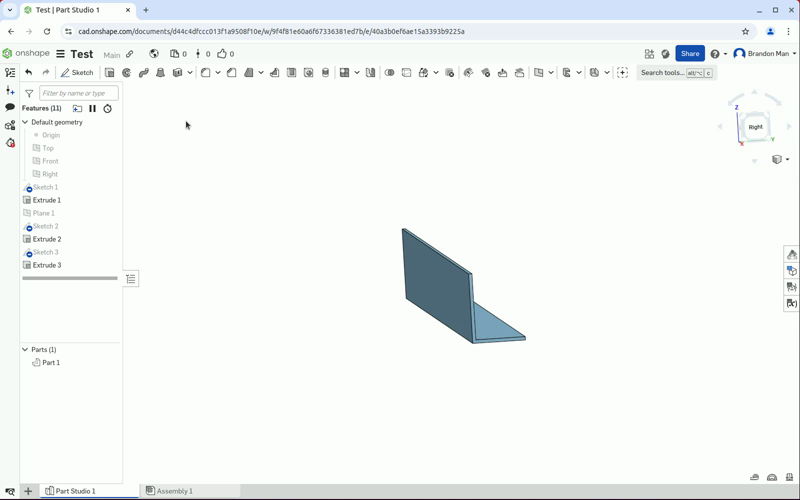
key(right, 3)
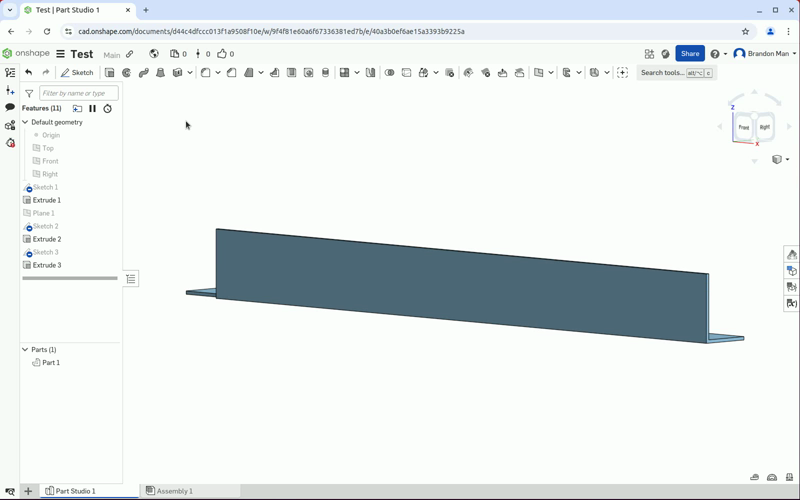
key(down, 3)
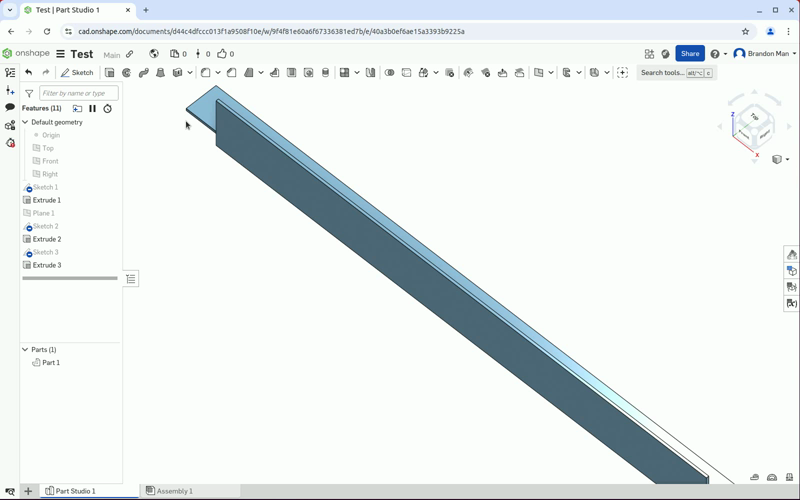
mouse_move(73, 189)
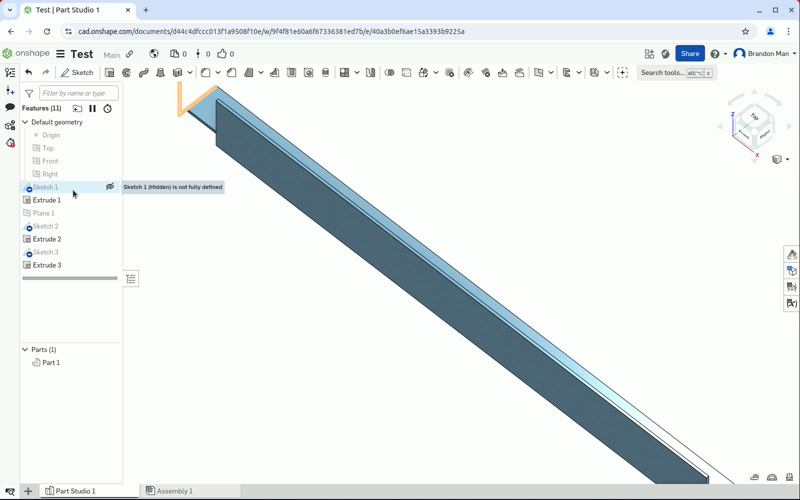
click(73, 189)